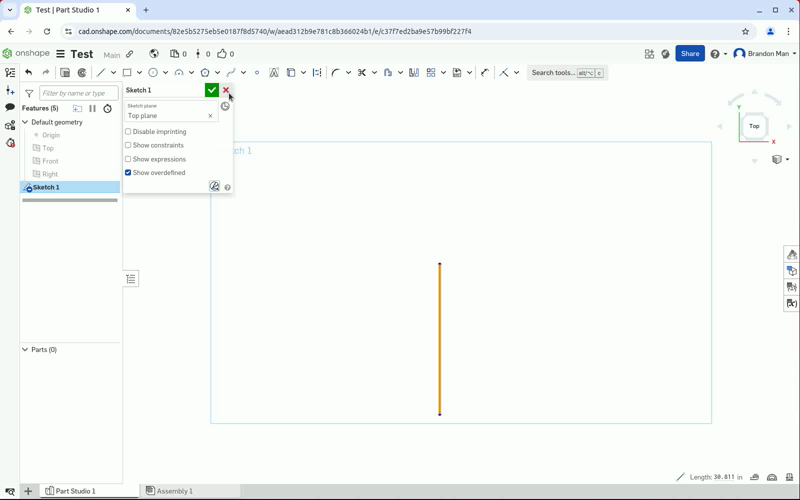
key(shift+h)
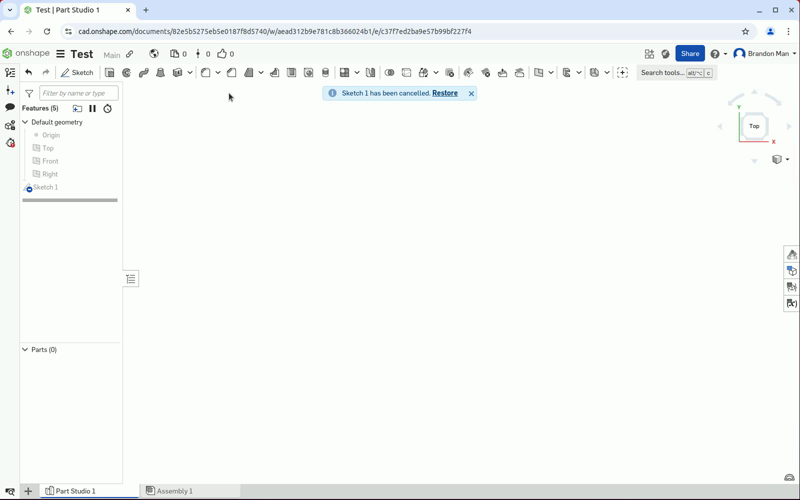
mouse_move(73, 352)
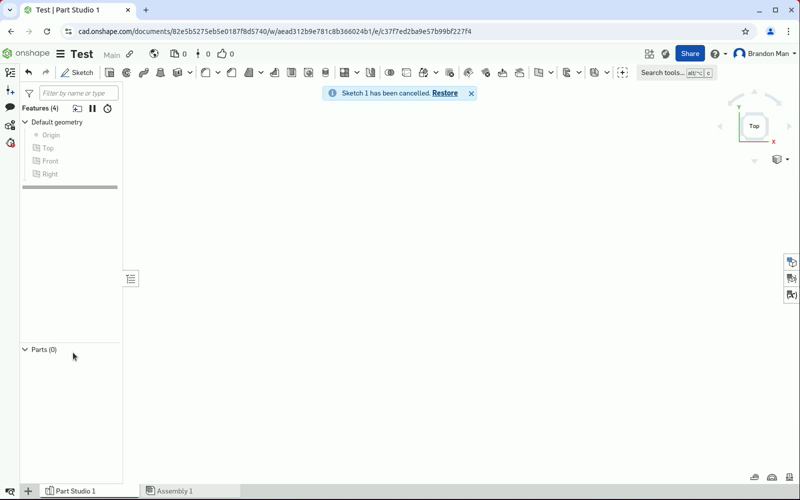
key(y)
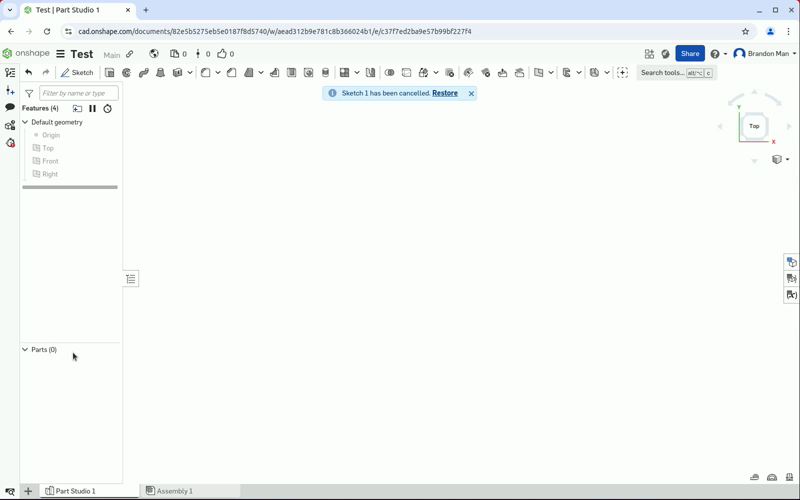
key(shift+p)
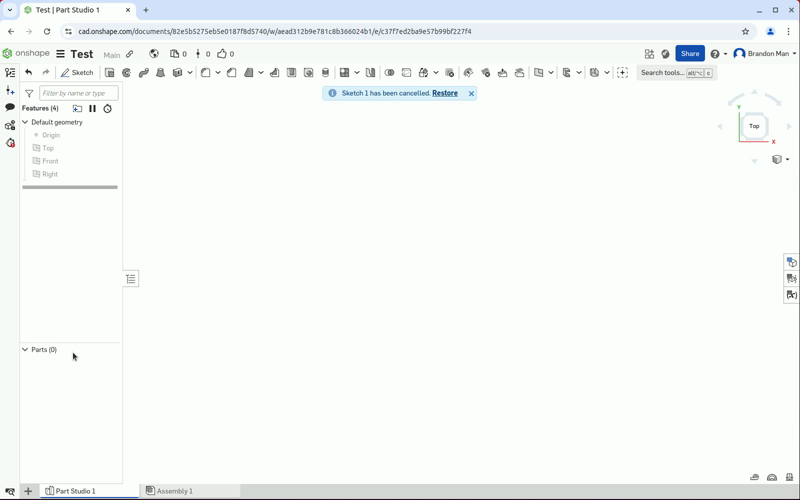
key(space)
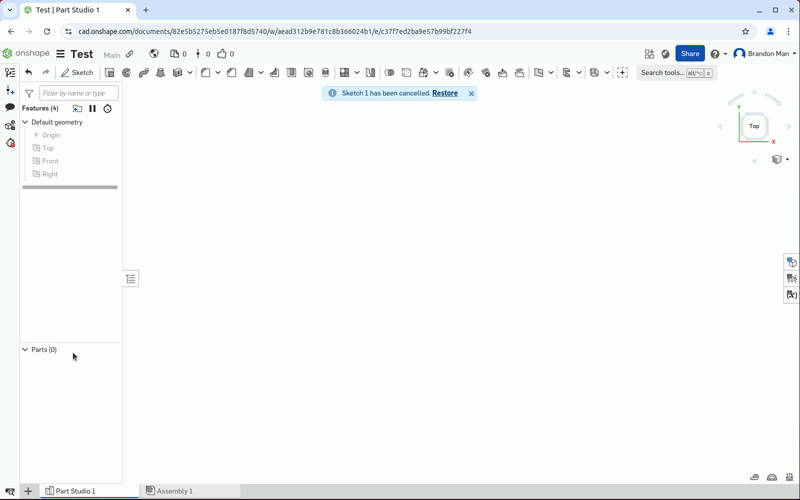
key_down(shift)
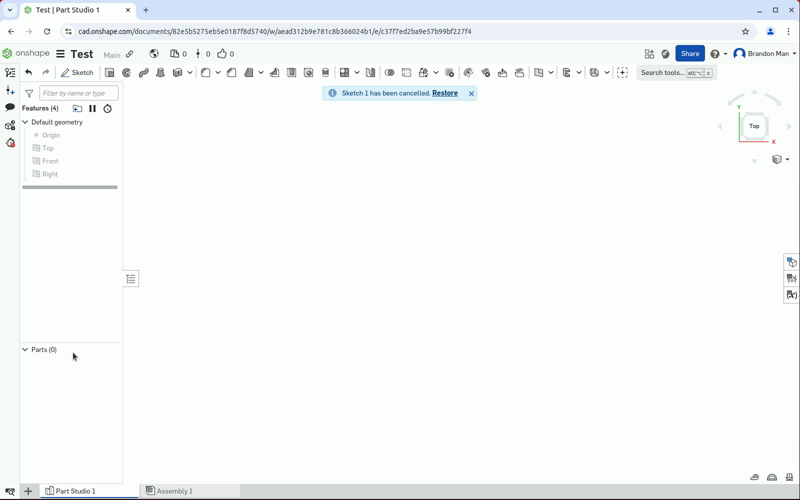
key(up)
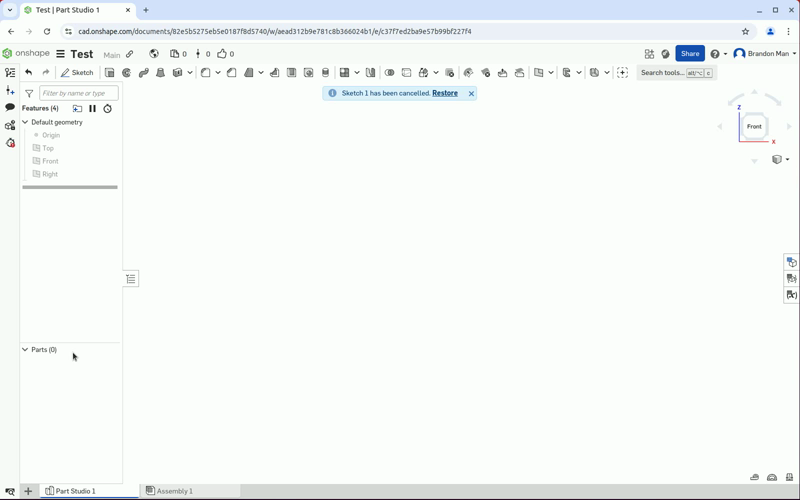
key_up(shift)
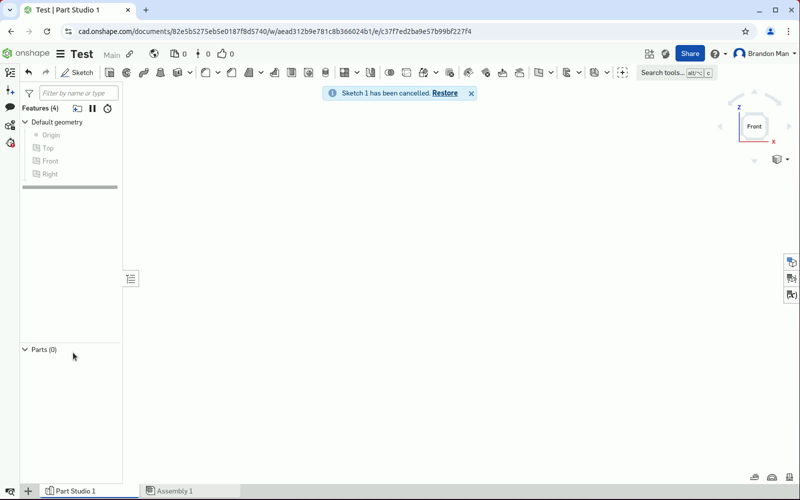
mouse_move(73, 352)
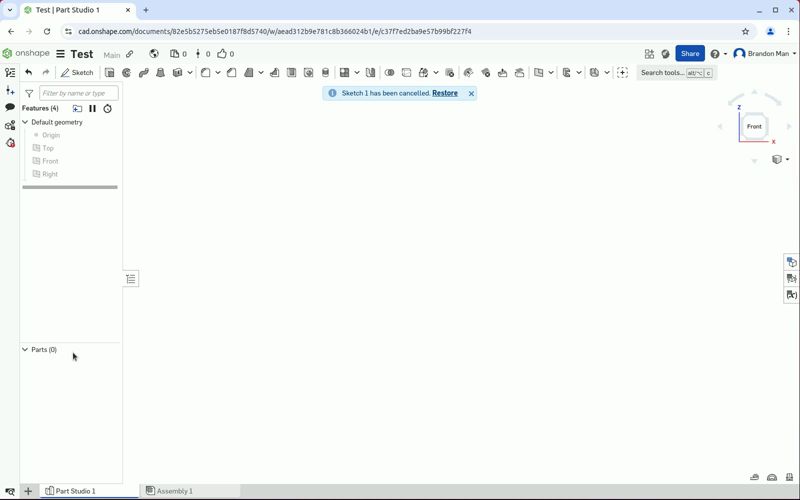
key(shift+y)
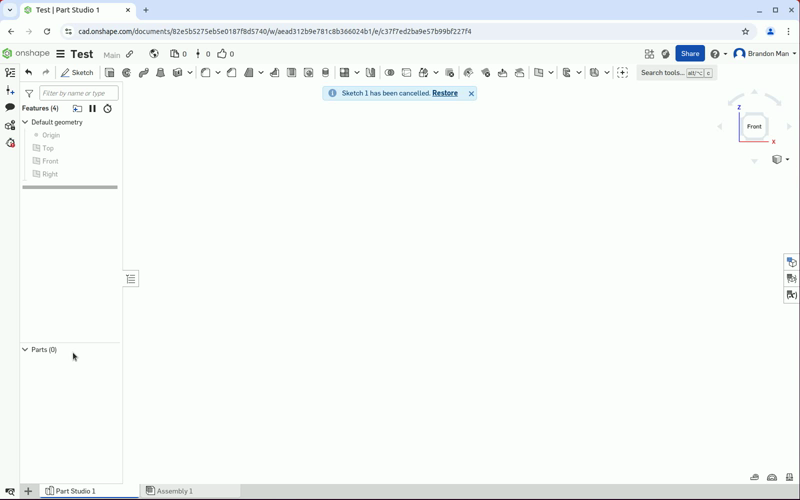
key(shift+s)
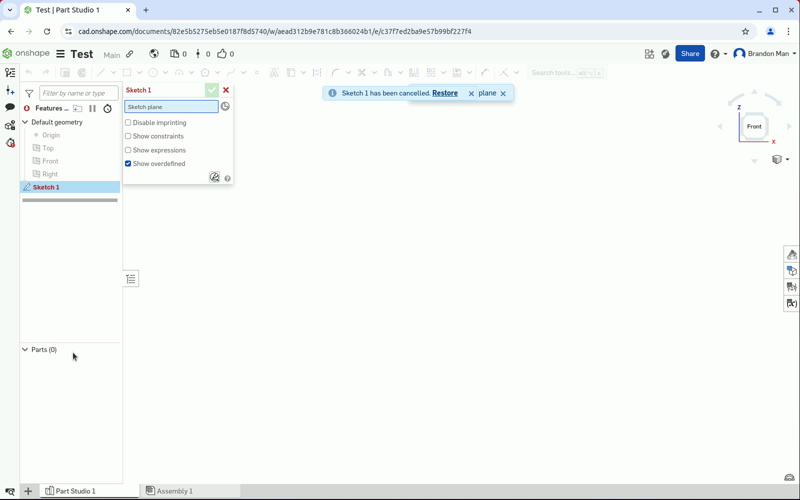
mouse_move(73, 163)
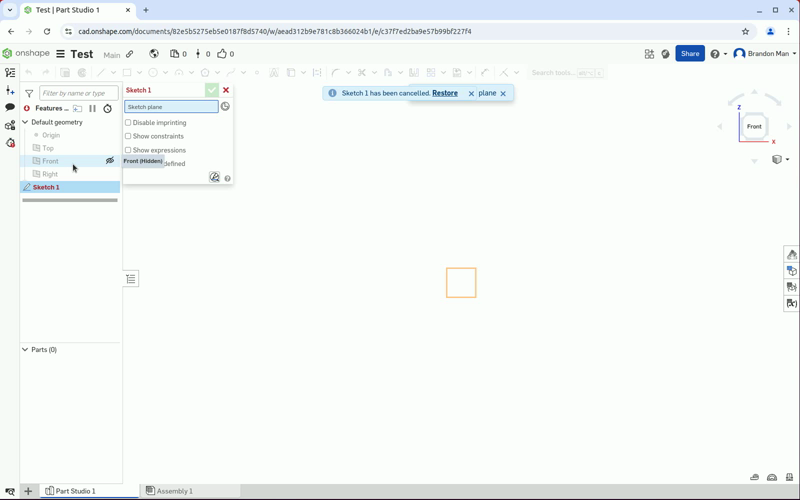
click(73, 163)
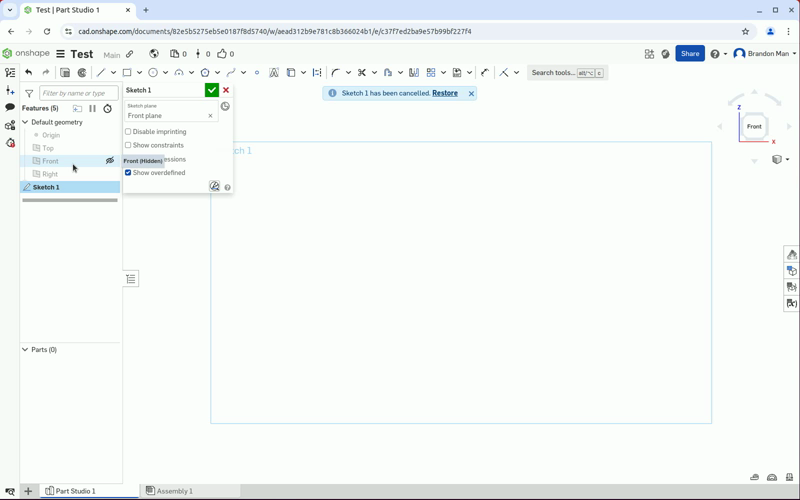
mouse_move(73, 352)
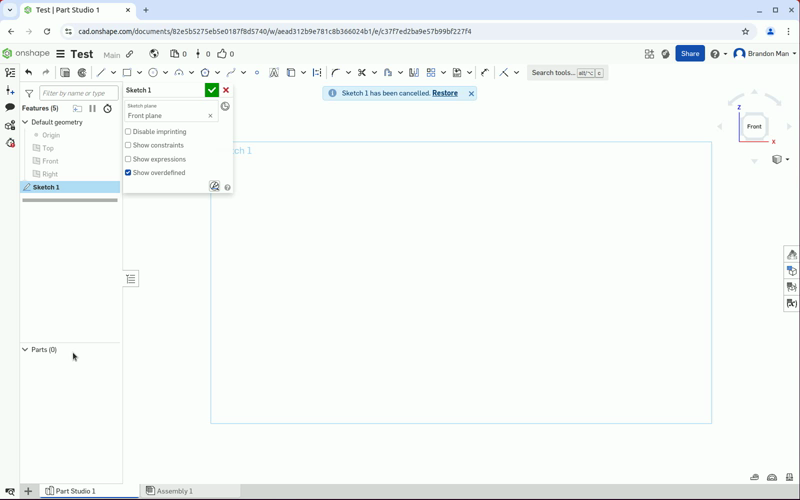
key(y)
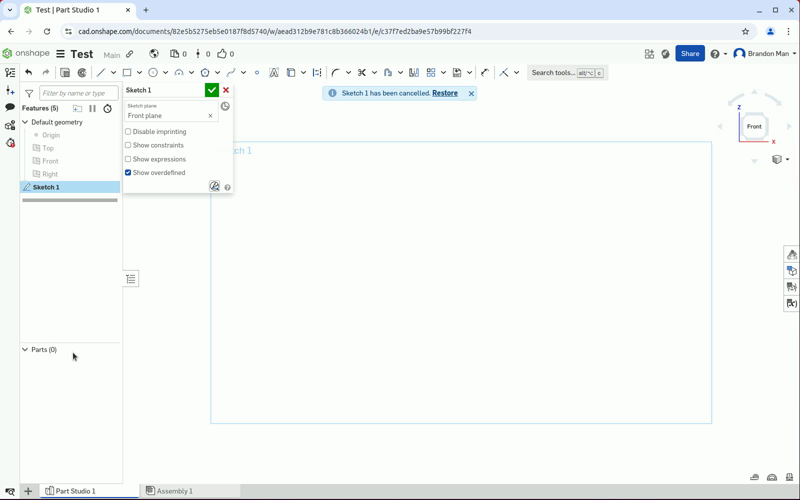
key(l)
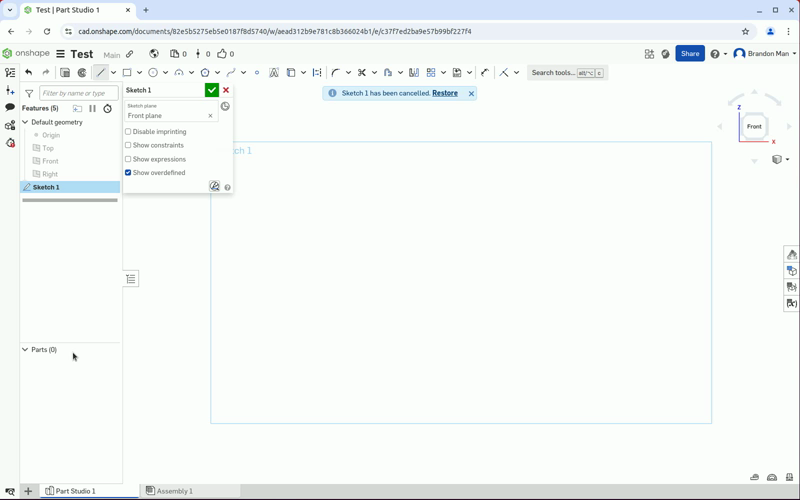
key_down(shift)
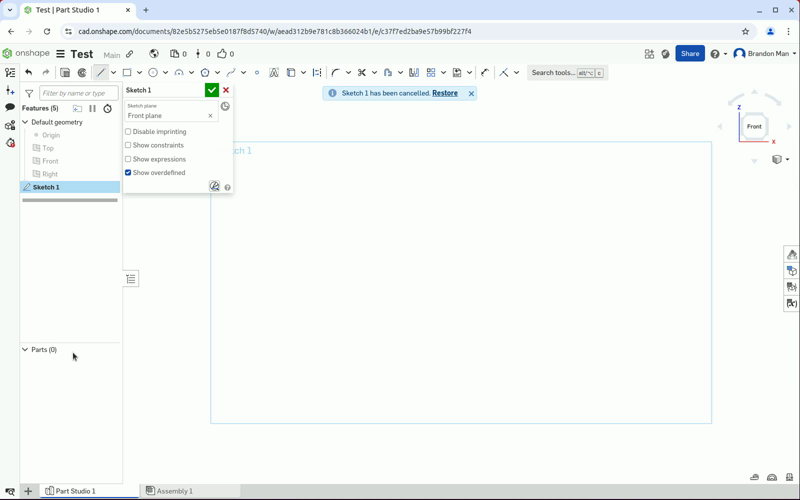
mouse_move(369, 267)
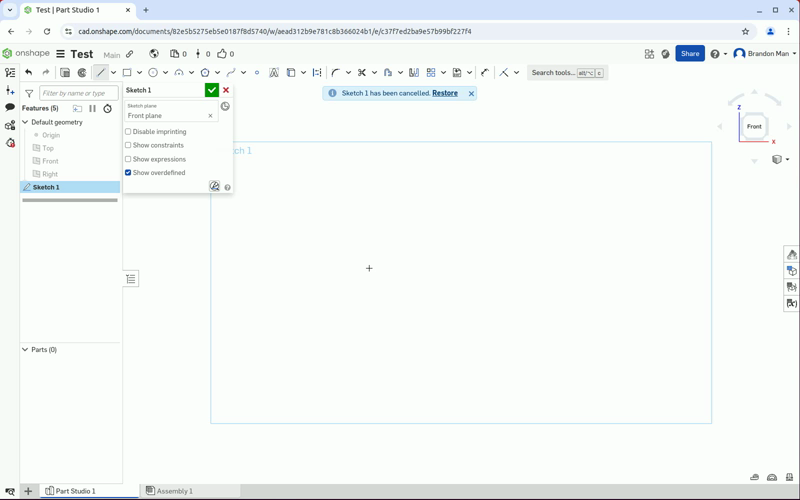
click(369, 267)
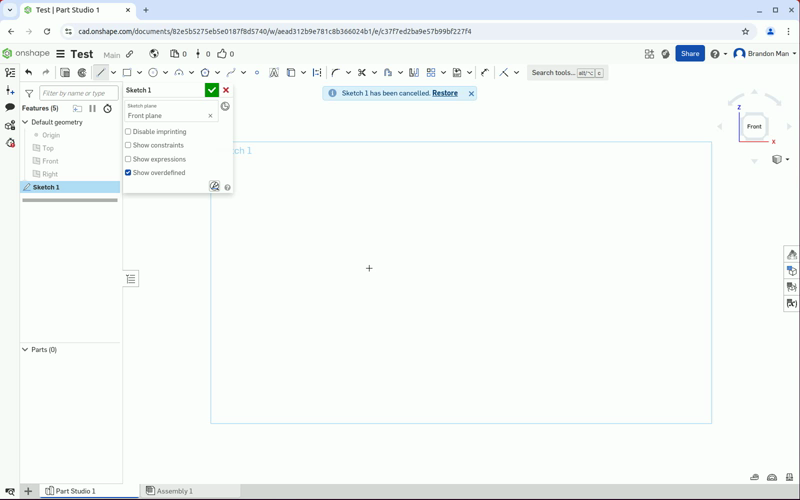
key_up(shift)
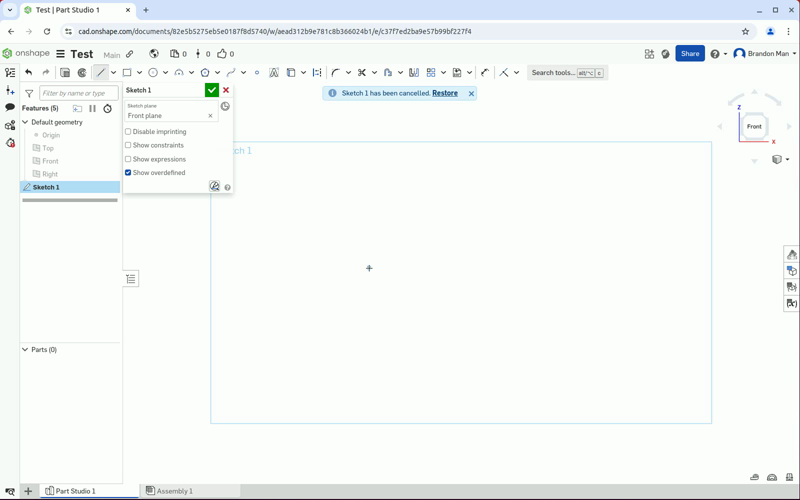
key_down(shift)
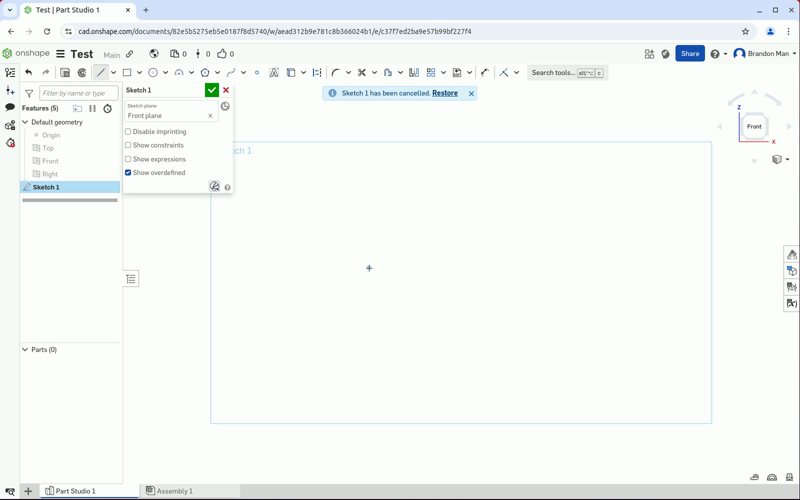
mouse_move(442, 267)
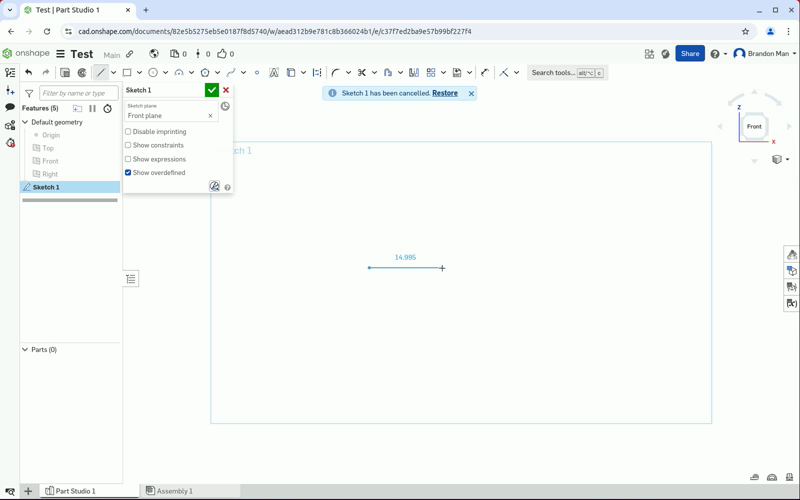
click(442, 267)
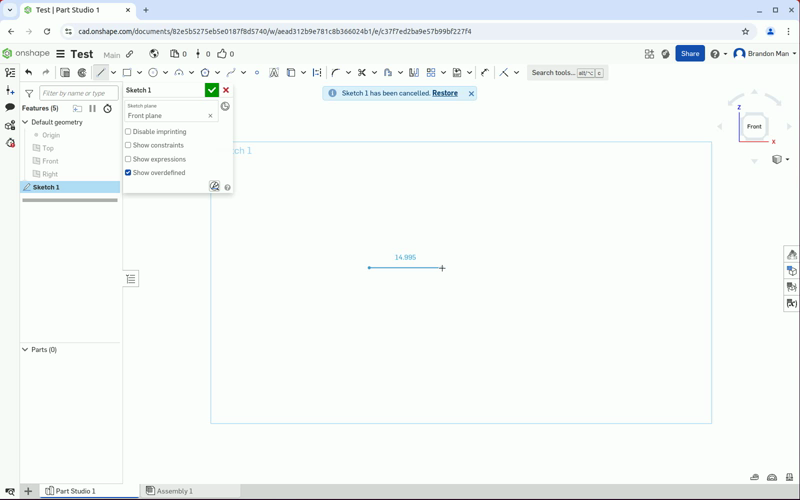
key_up(shift)
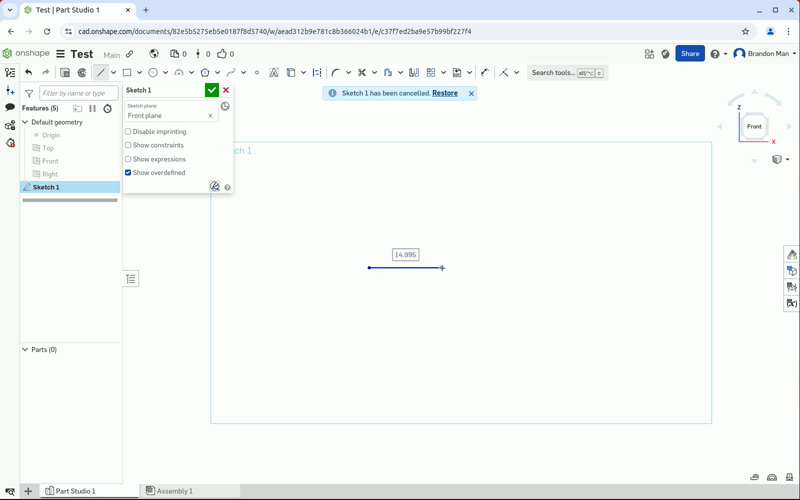
key(esc)
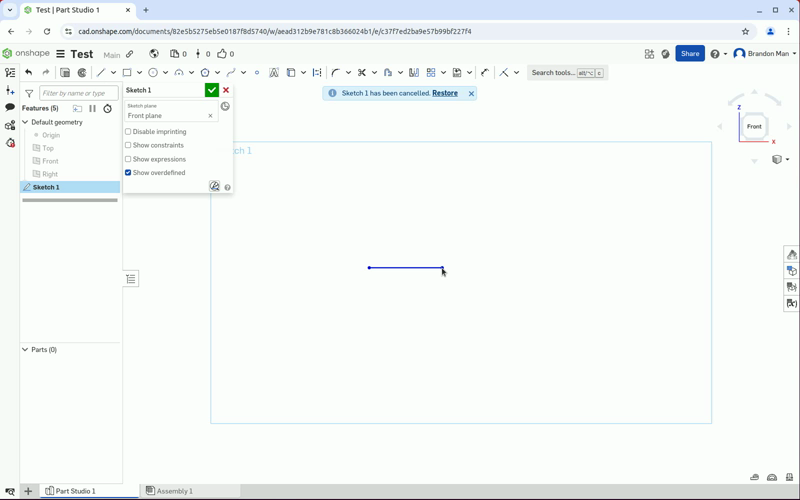
key(a)
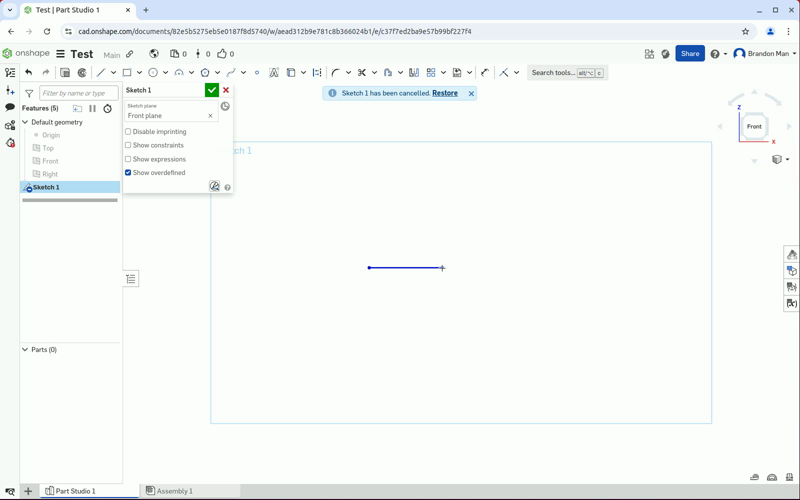
mouse_move(442, 267)
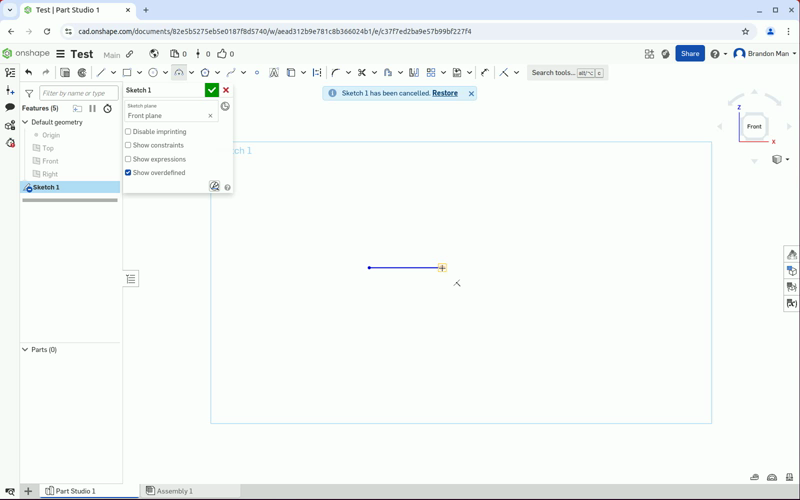
click(442, 267)
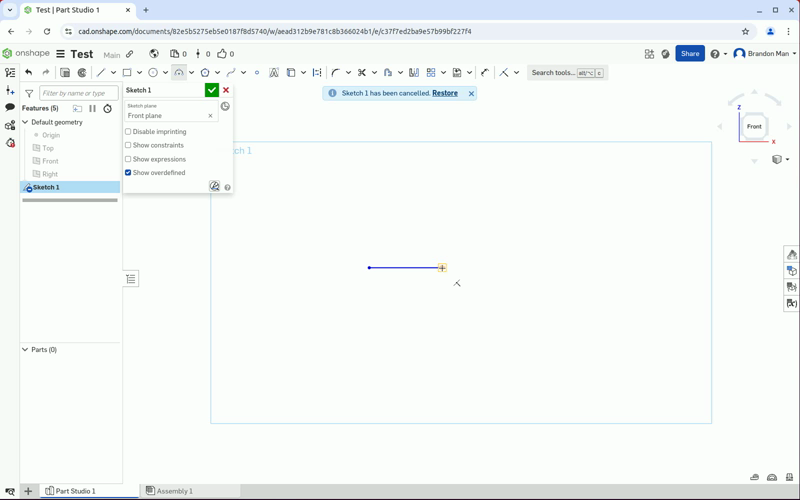
key_down(shift)
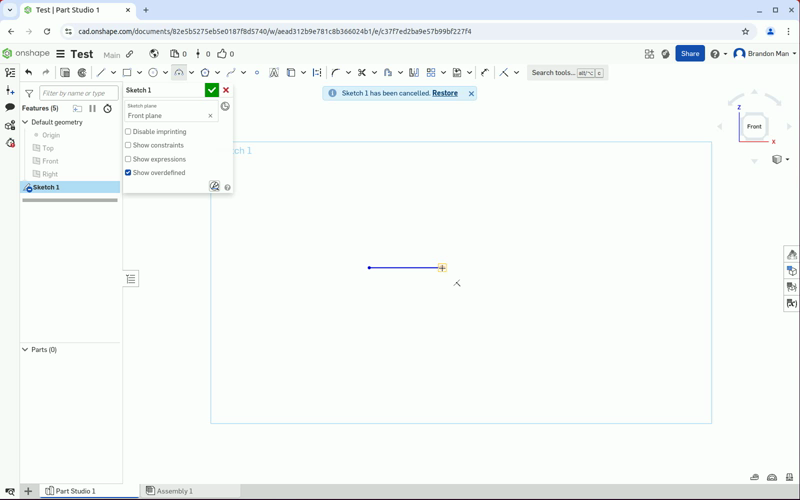
mouse_move(499, 267)
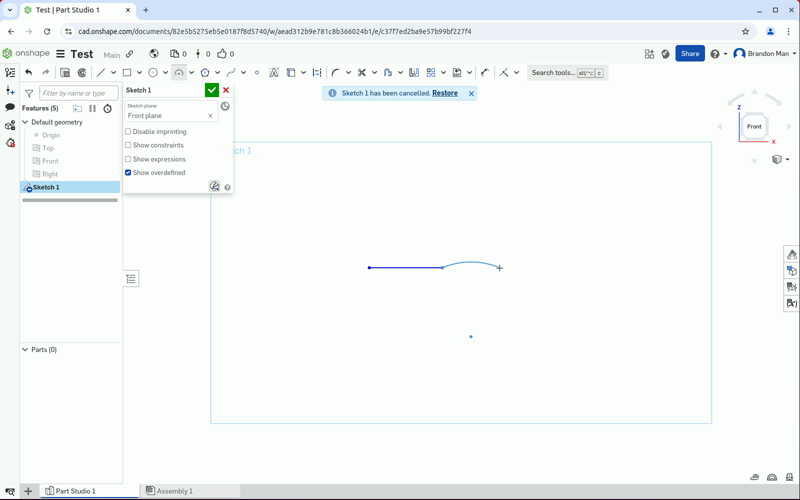
click(499, 267)
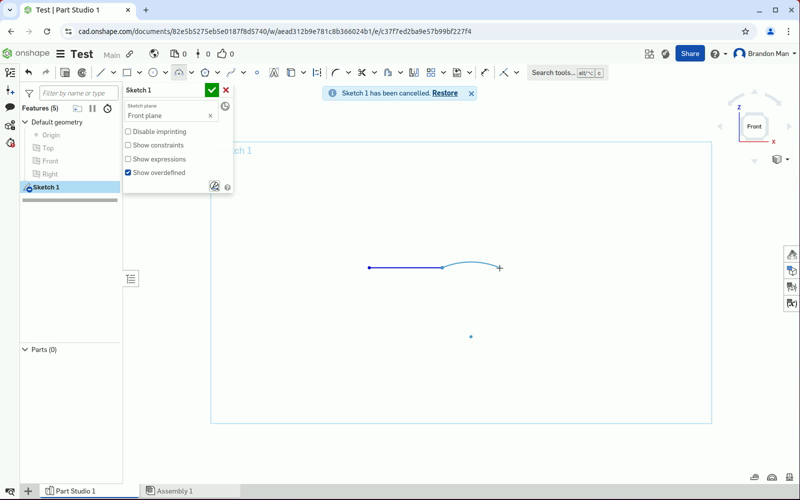
mouse_move(470, 246)
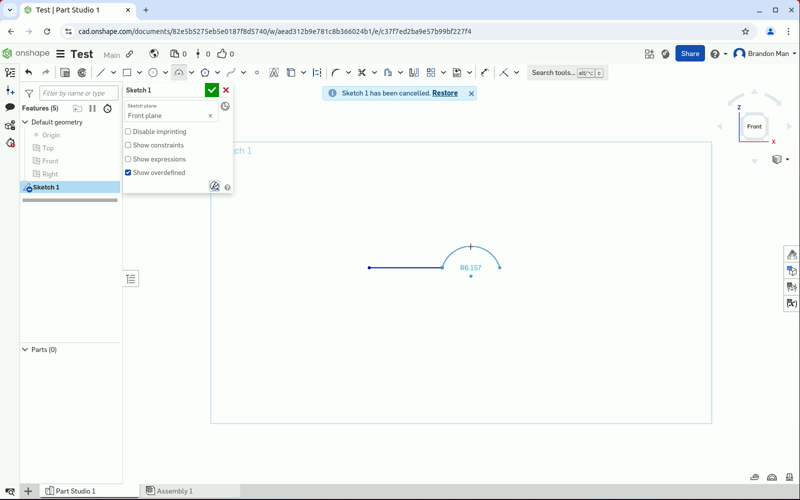
click(470, 246)
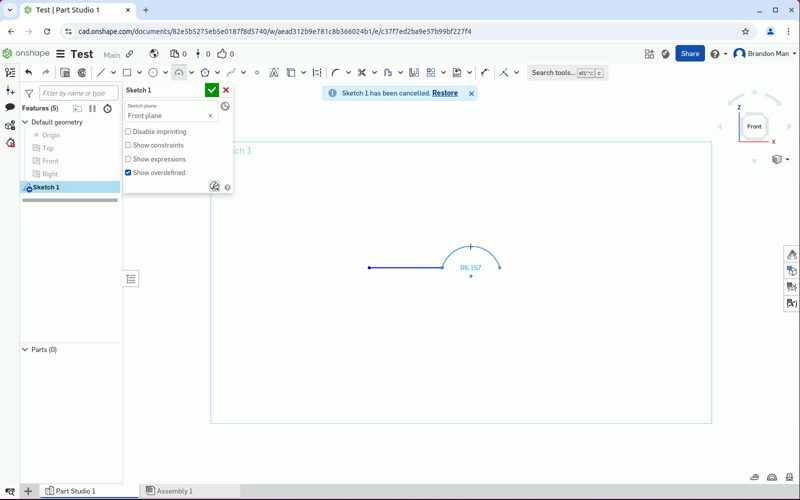
key_up(shift)
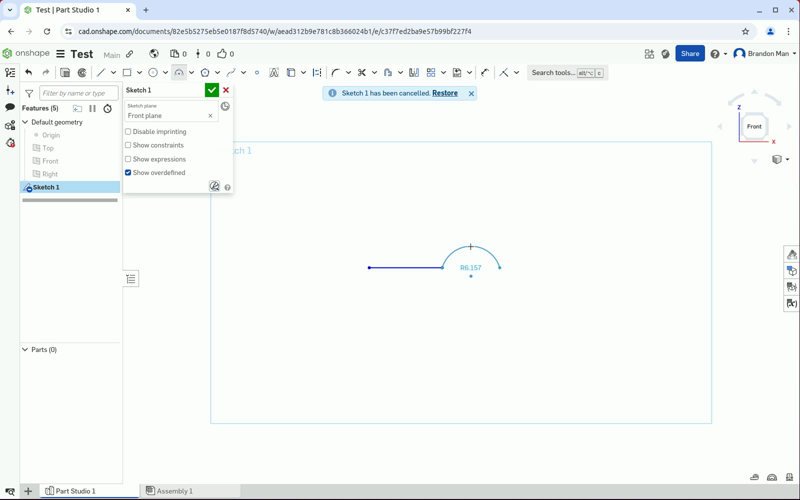
key(esc)
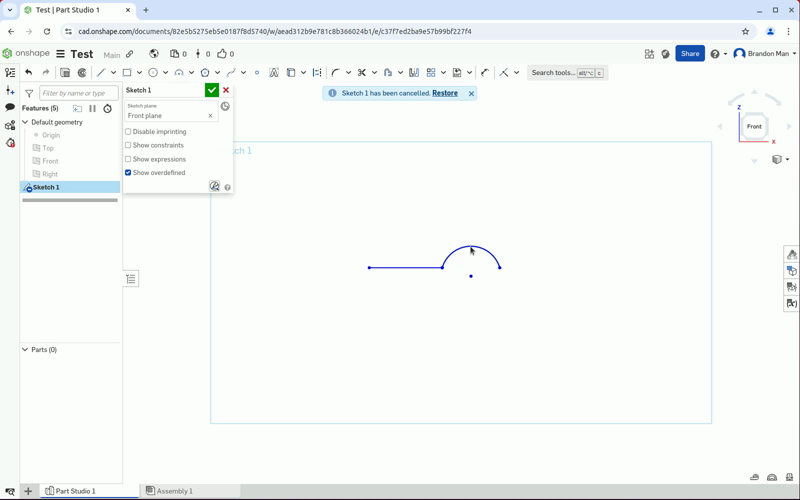
key(l)
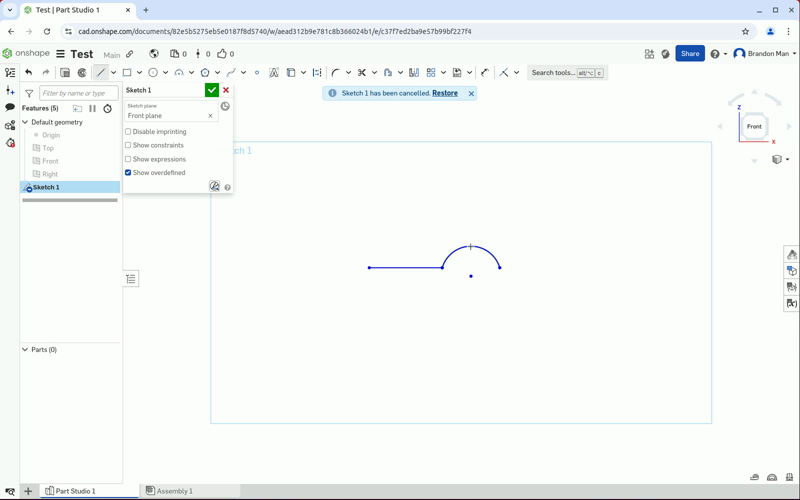
mouse_move(499, 267)
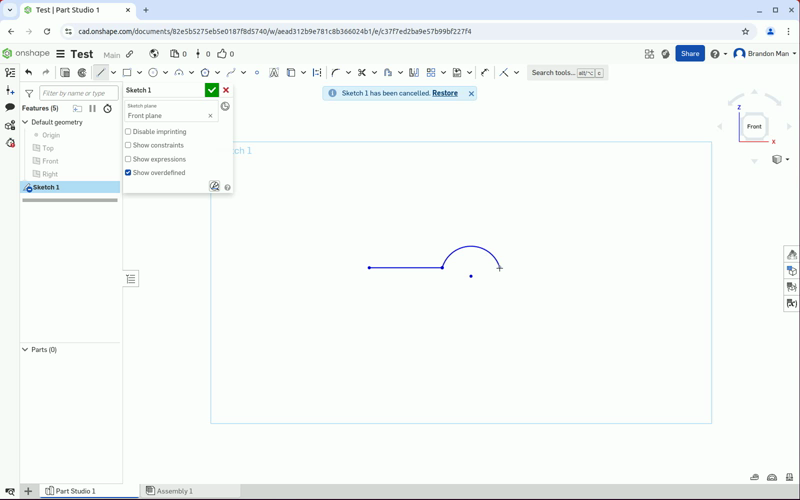
click(499, 267)
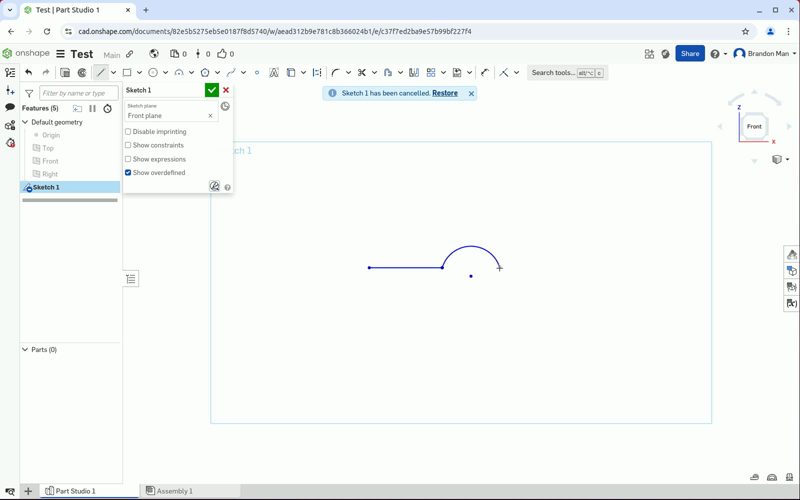
key_down(shift)
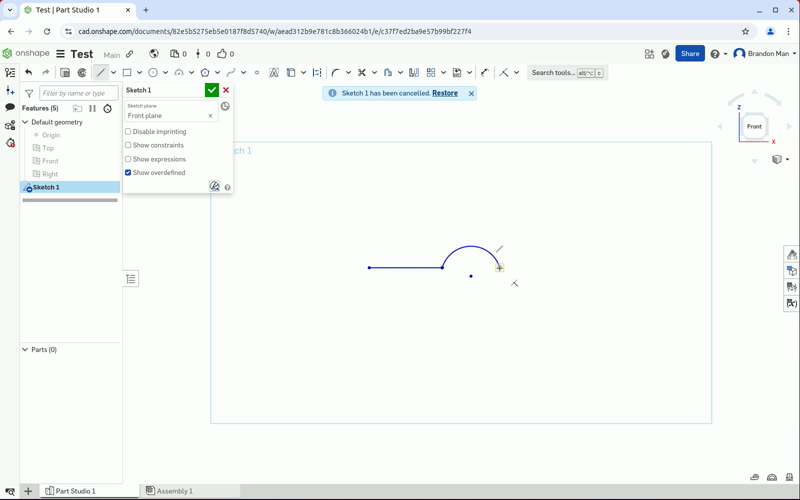
mouse_move(572, 267)
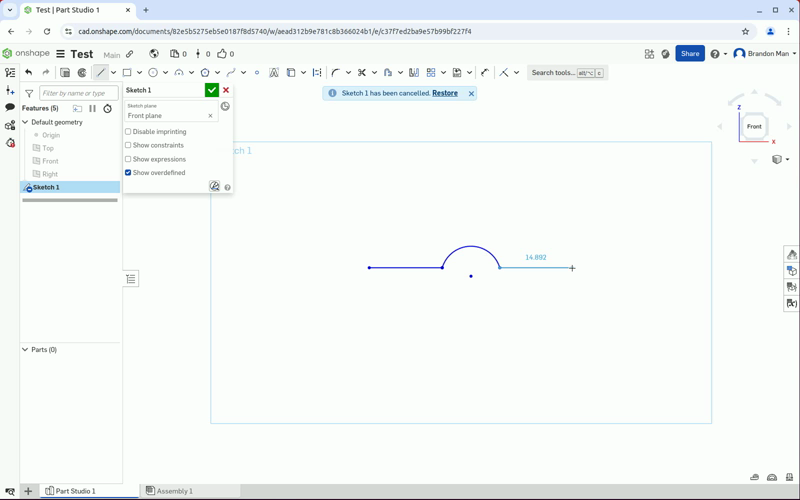
click(572, 267)
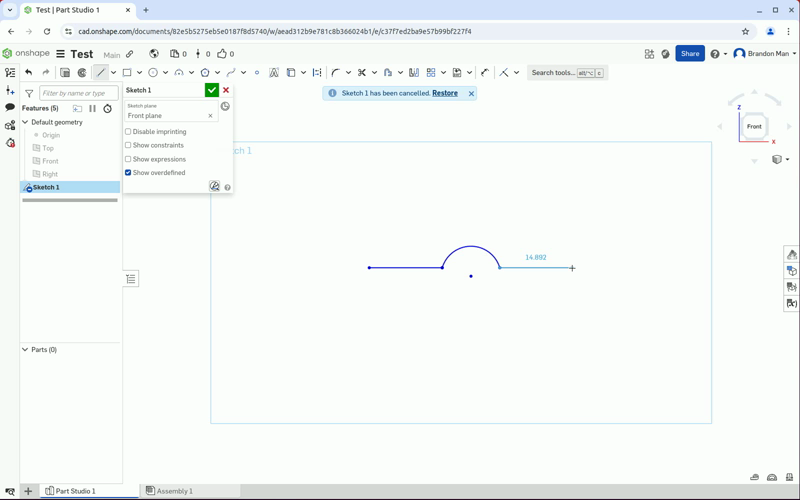
key_up(shift)
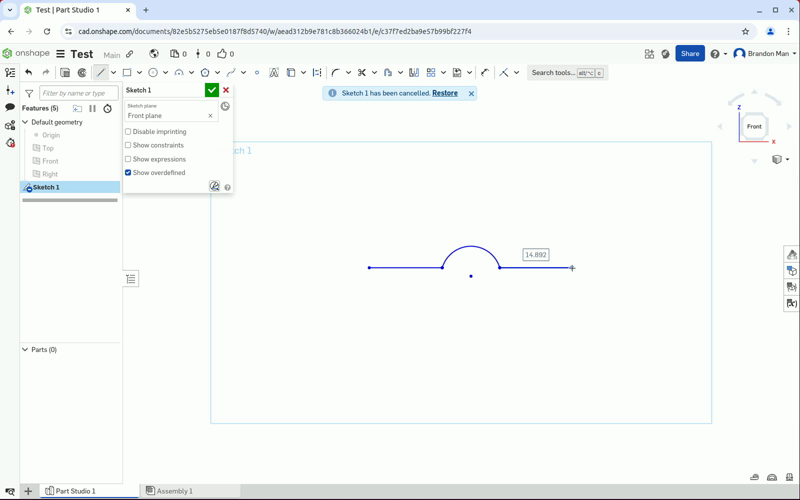
key_down(shift)
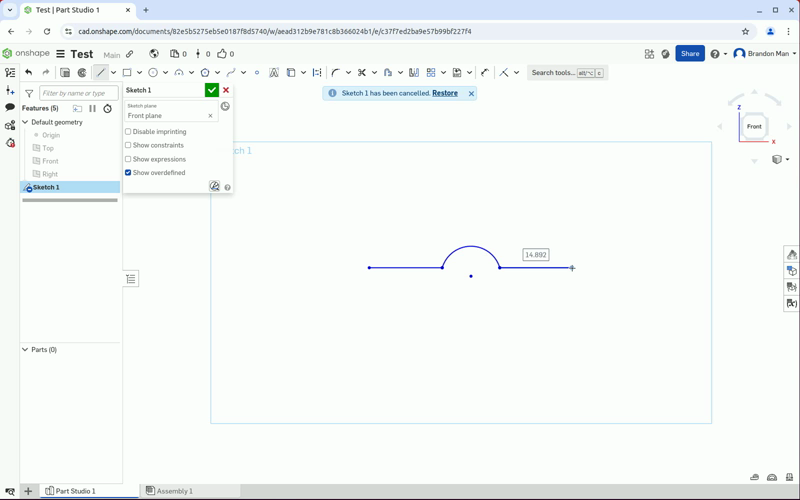
mouse_move(589, 267)
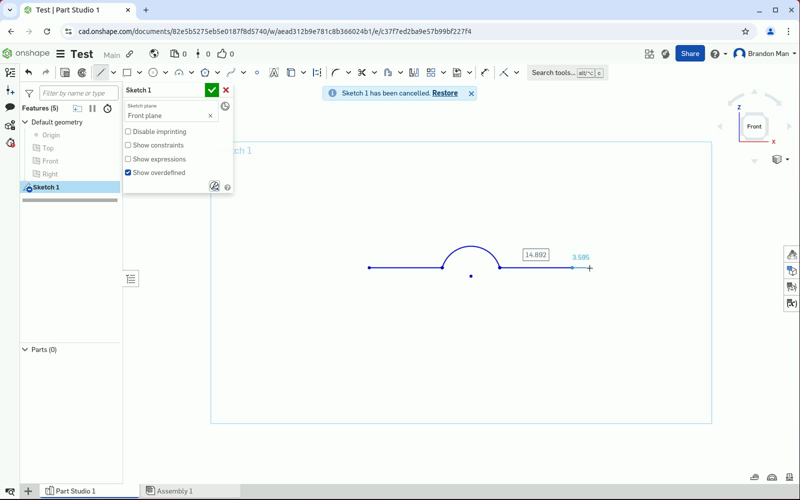
mouse_move(572, 259)
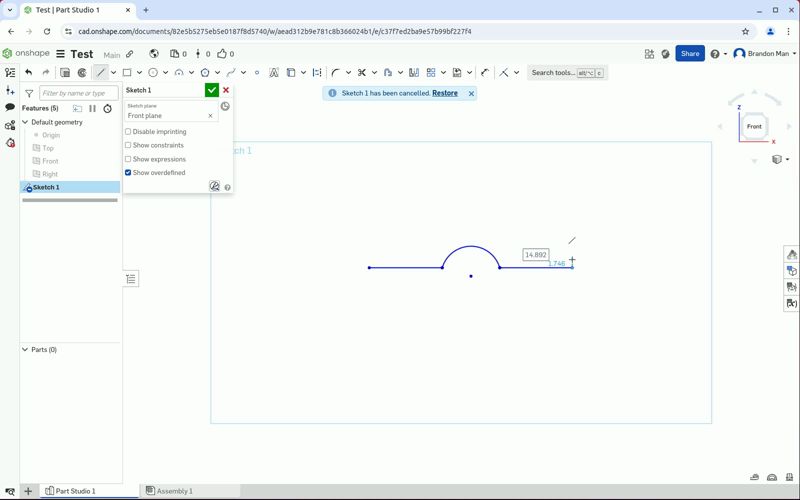
click(572, 259)
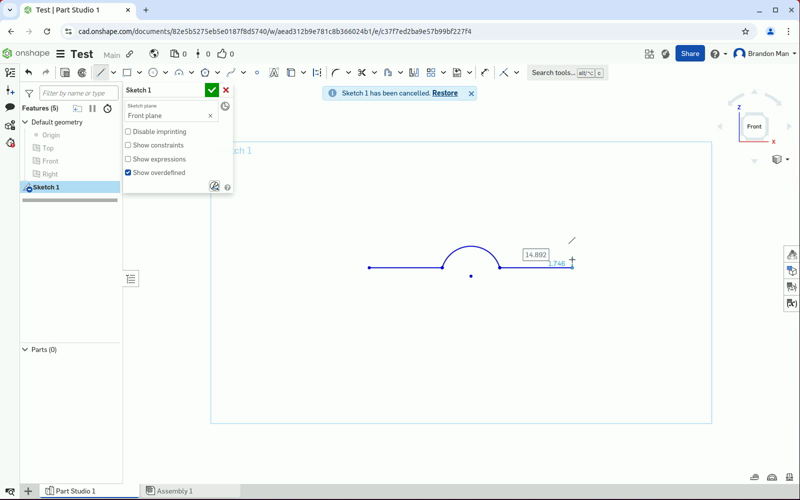
key_up(shift)
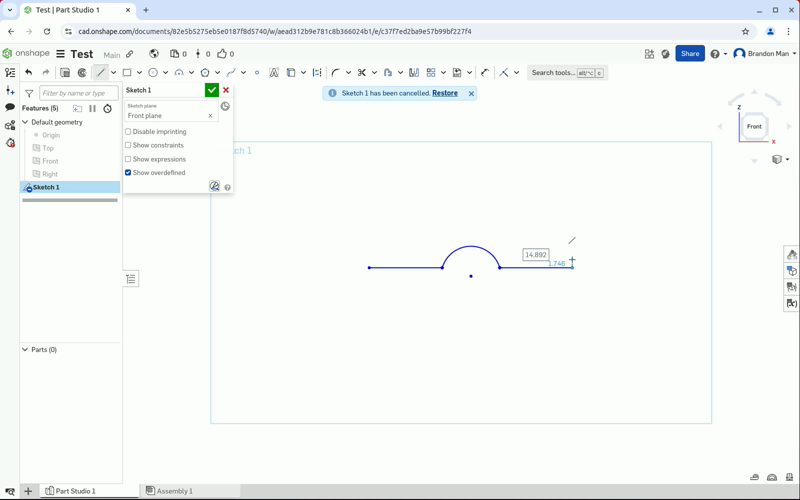
key_down(shift)
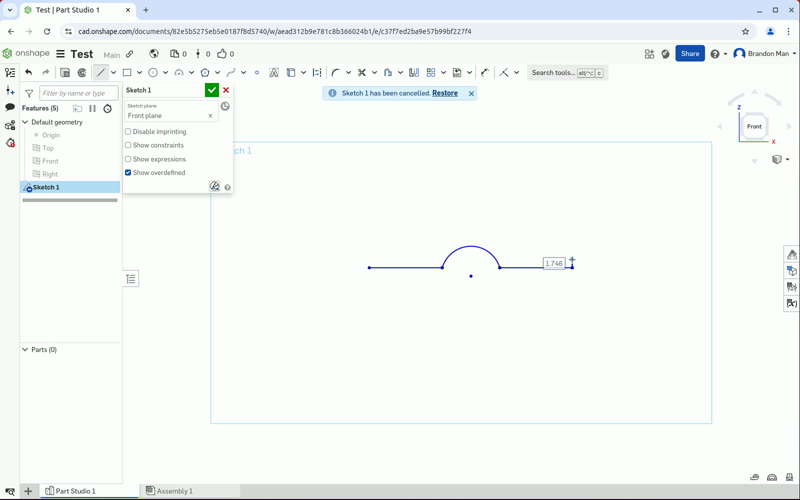
mouse_move(510, 259)
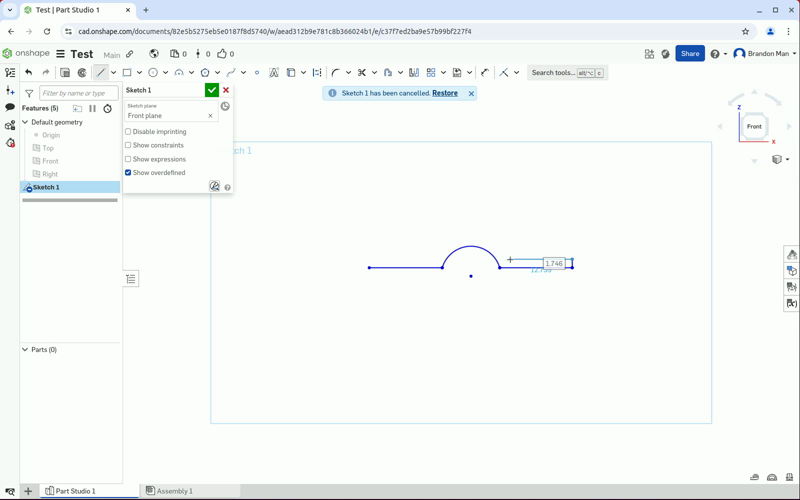
click(510, 259)
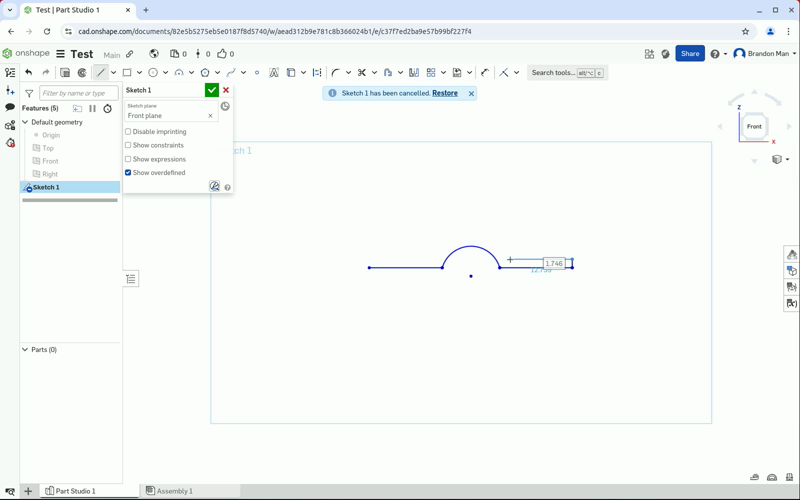
key_up(shift)
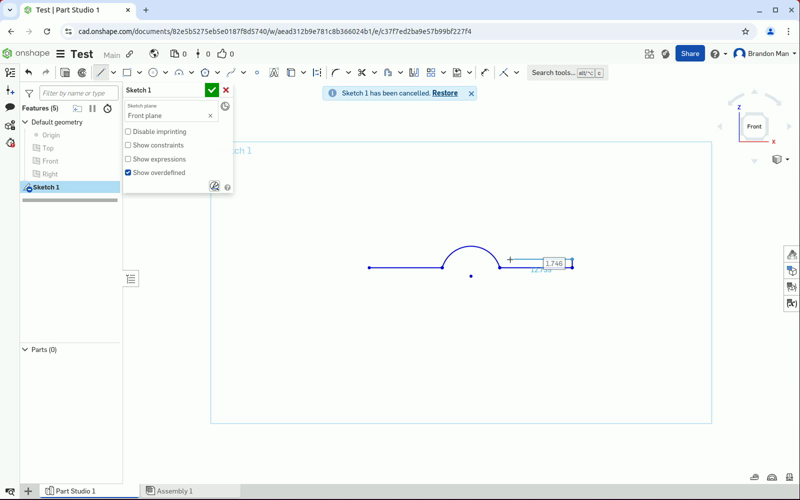
key(esc)
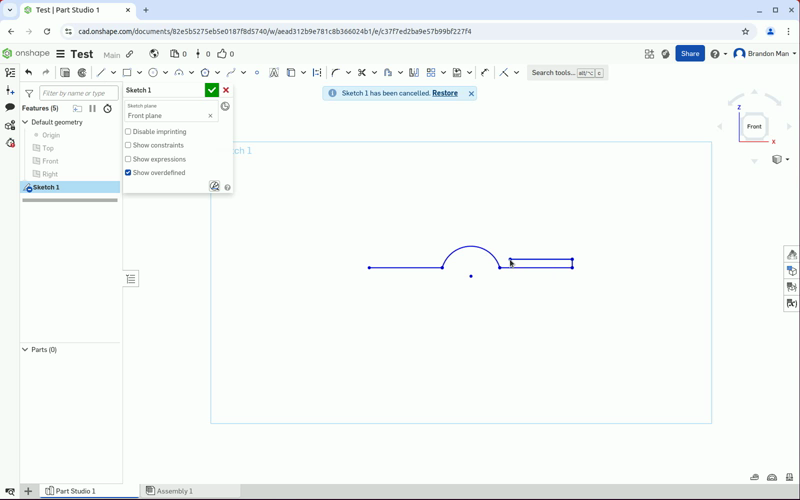
key(a)
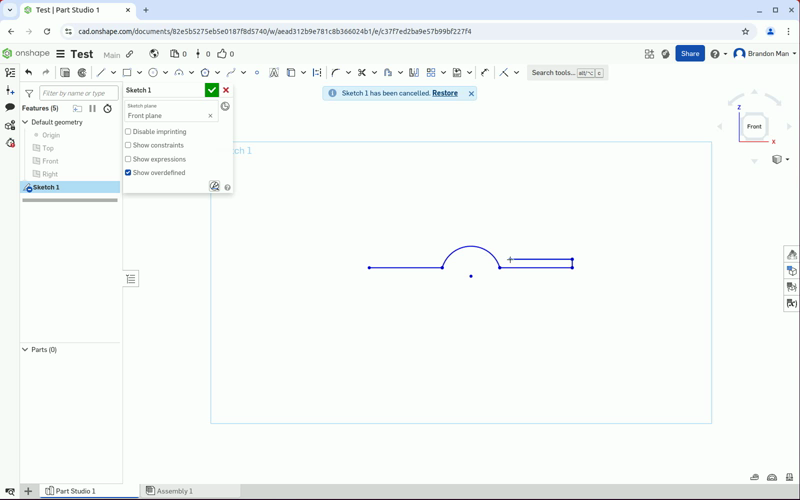
mouse_move(510, 259)
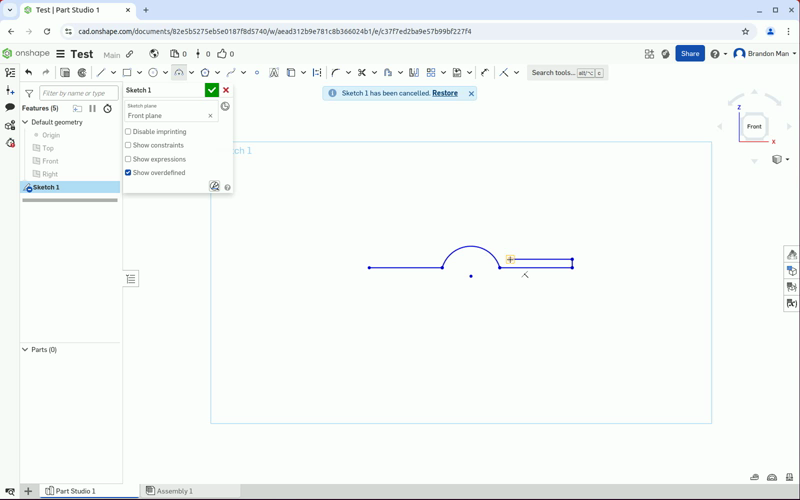
click(510, 259)
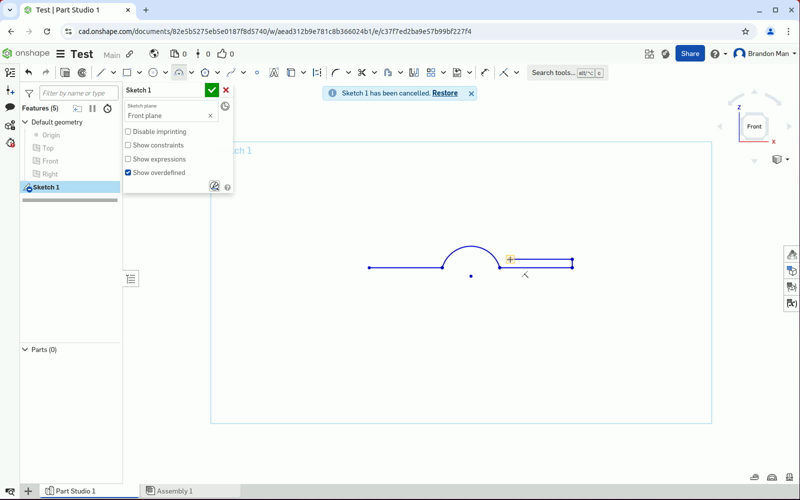
key_down(shift)
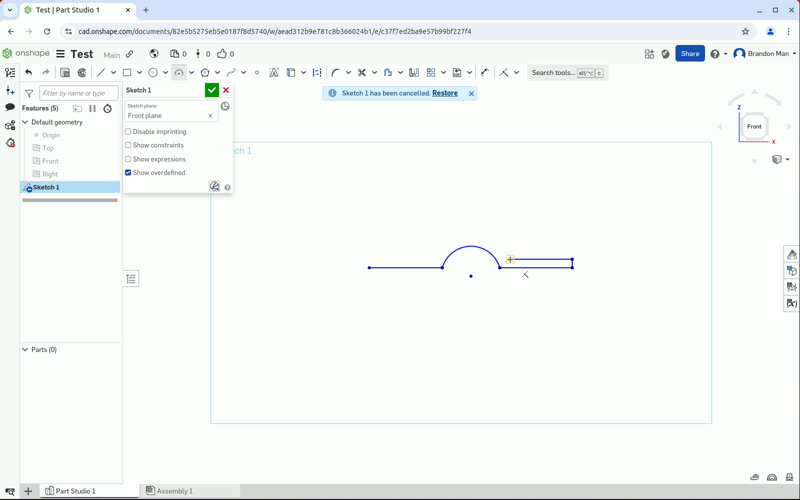
mouse_move(431, 259)
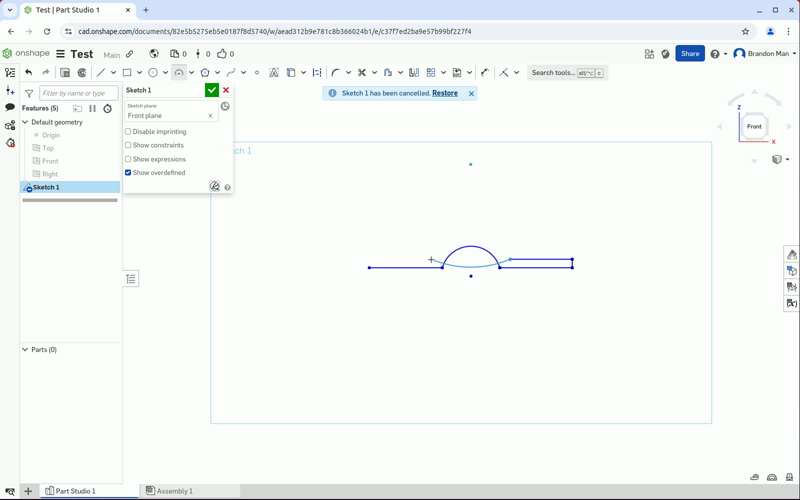
click(431, 259)
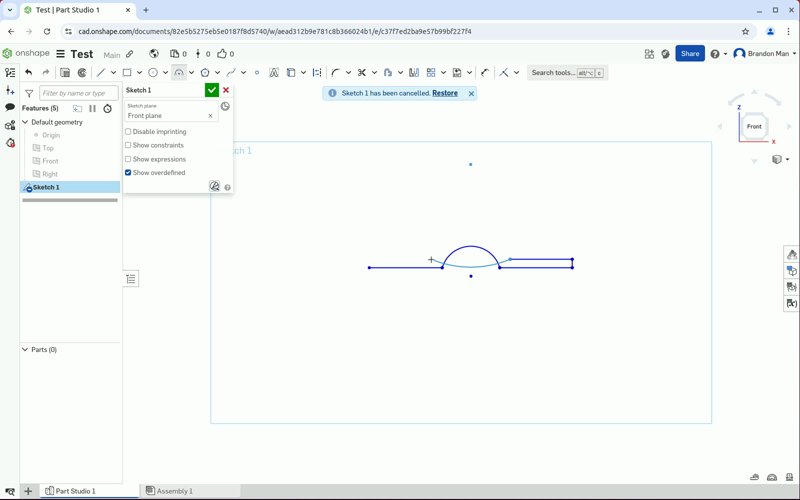
mouse_move(470, 234)
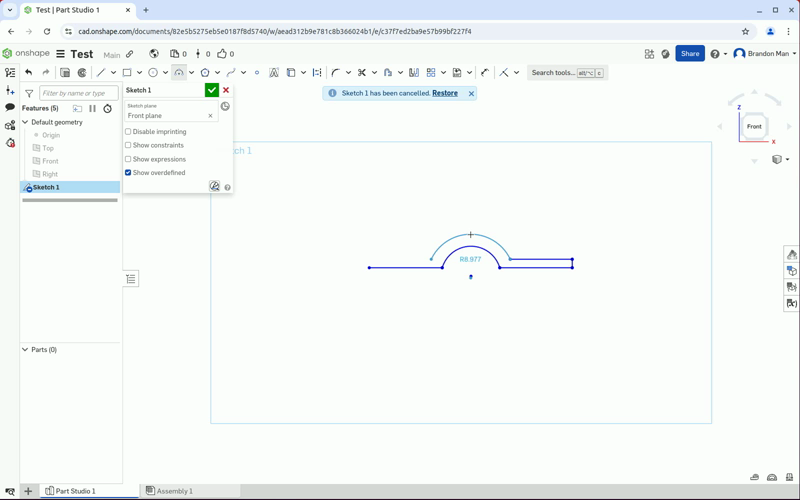
click(470, 234)
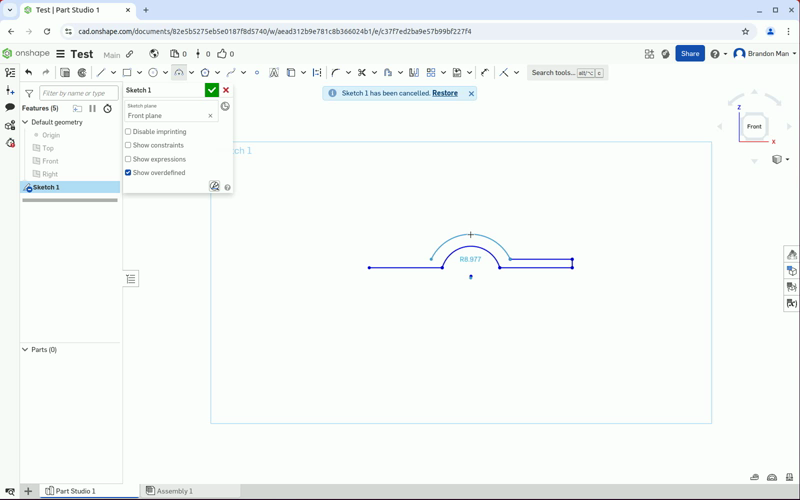
key_up(shift)
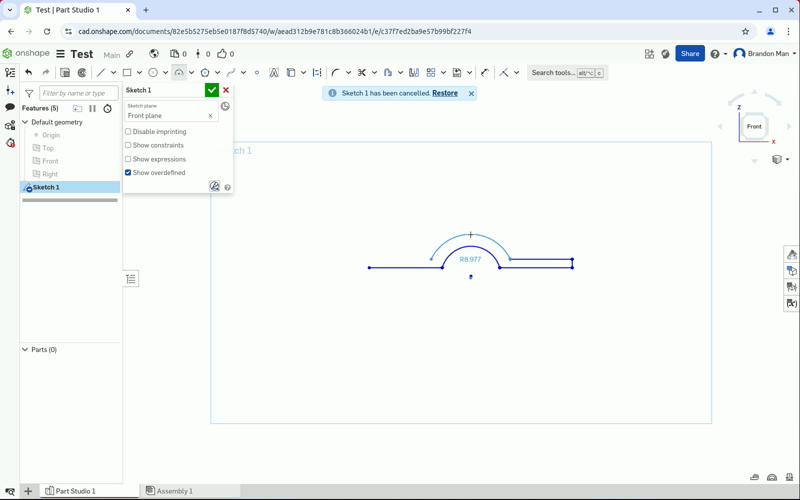
key(esc)
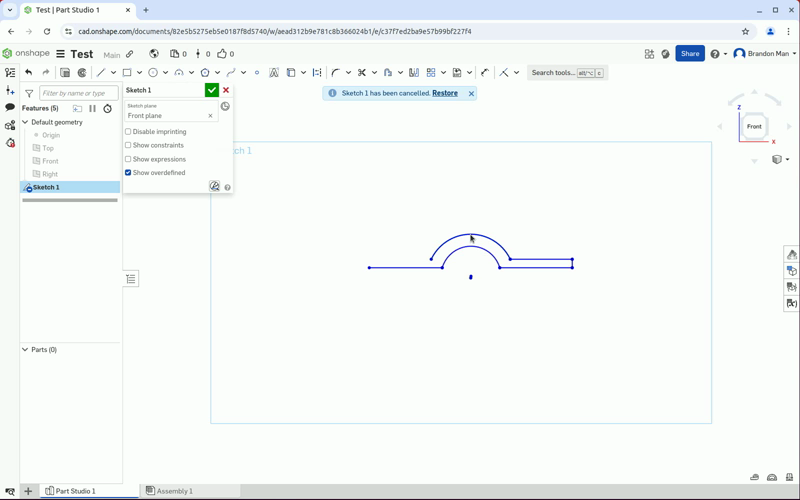
key(l)
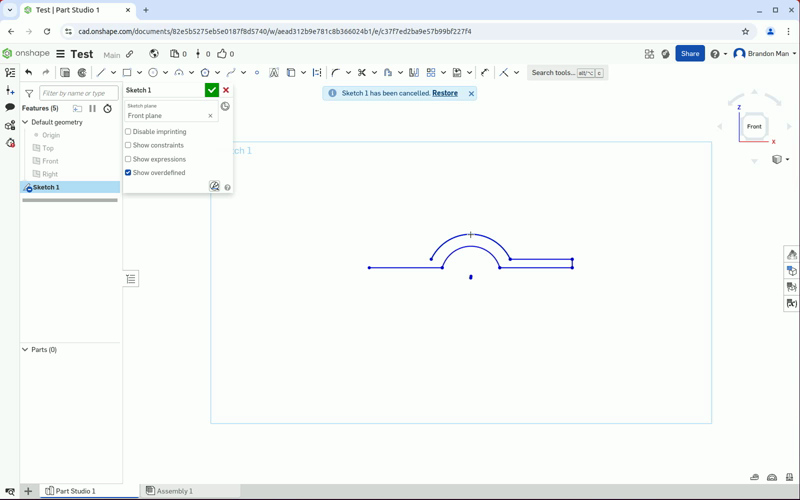
mouse_move(431, 259)
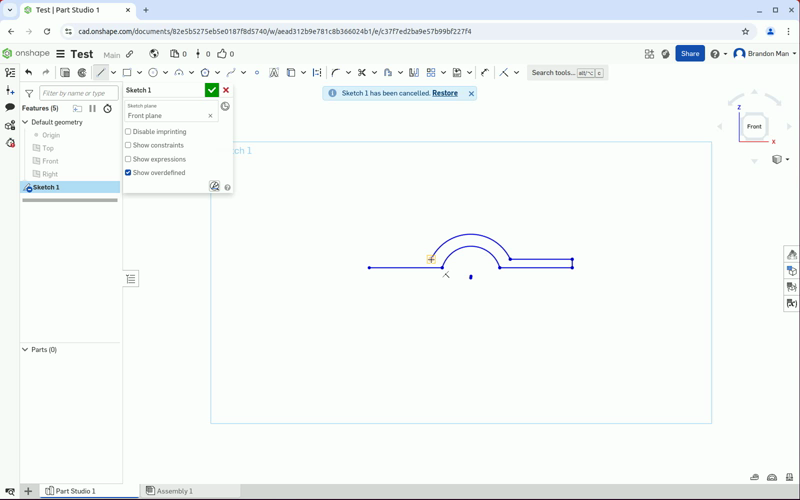
click(431, 259)
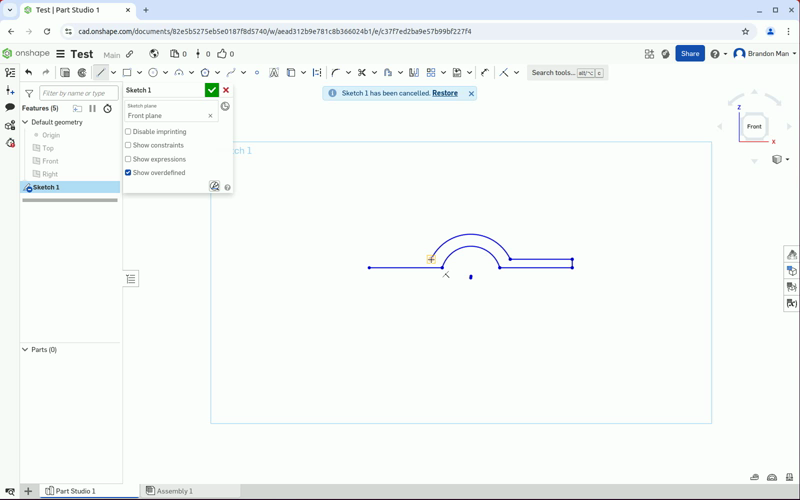
key_down(shift)
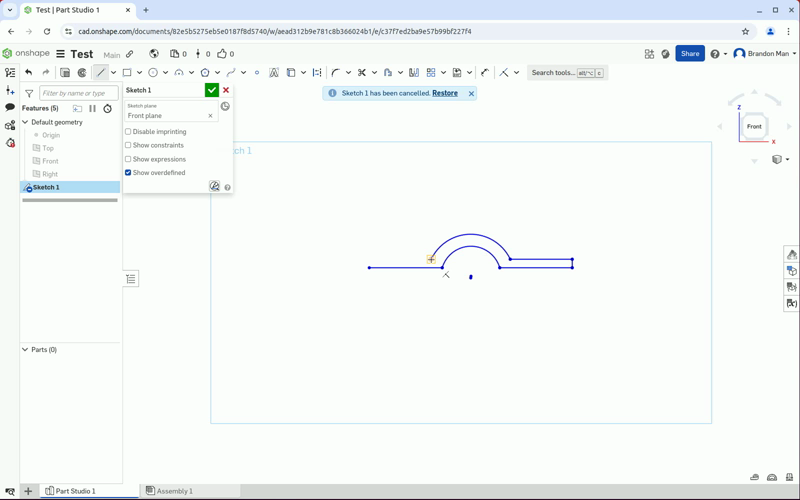
mouse_move(369, 259)
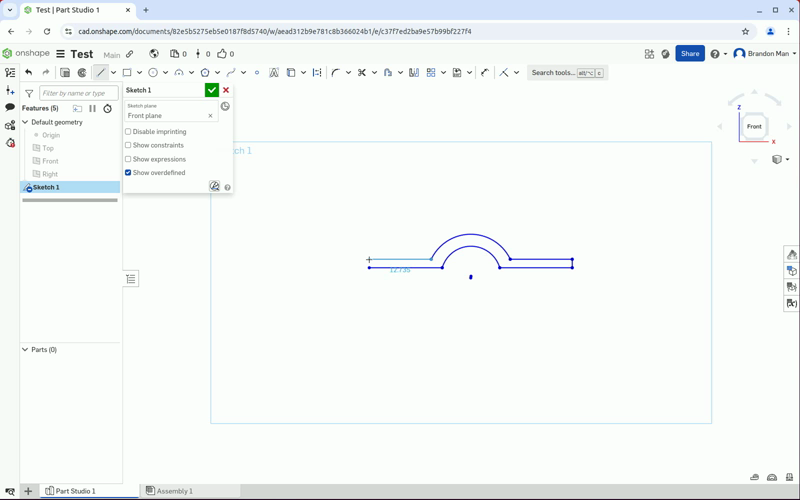
click(369, 259)
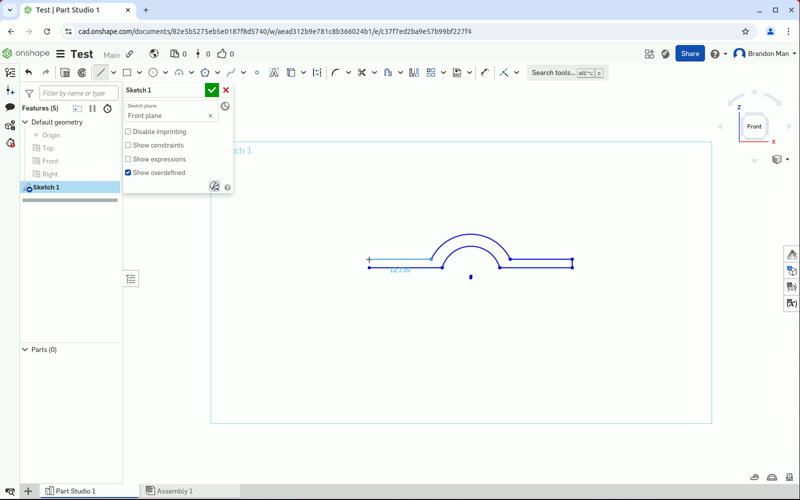
key_up(shift)
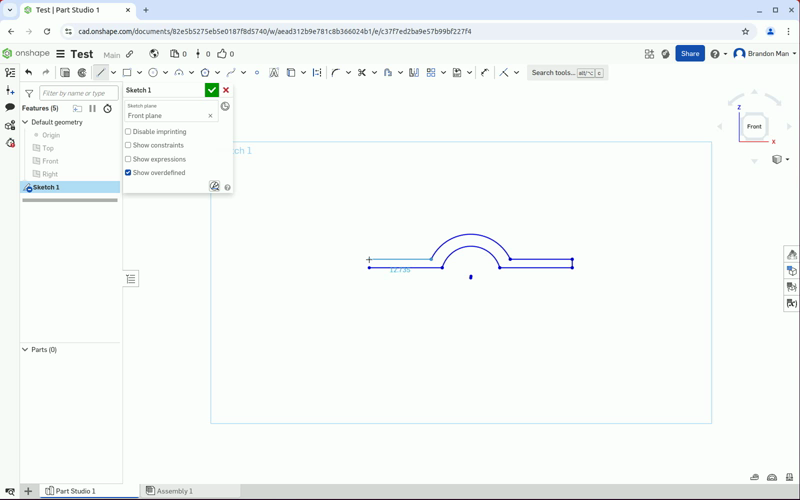
mouse_move(399, 259)
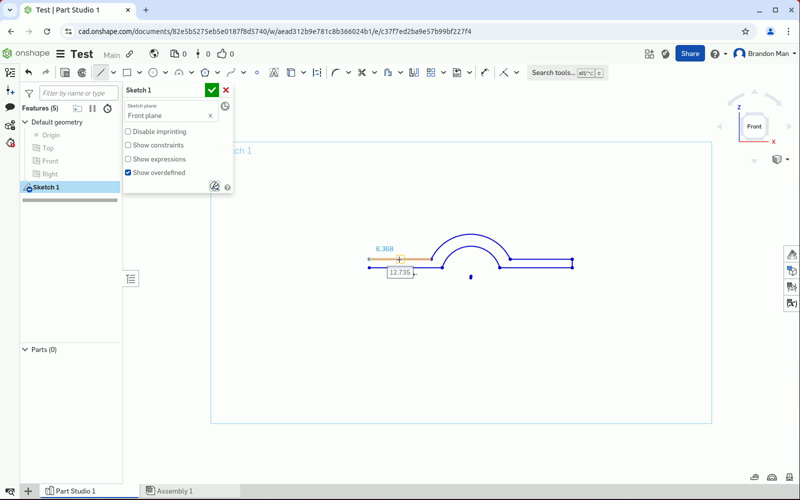
key_down(shift)
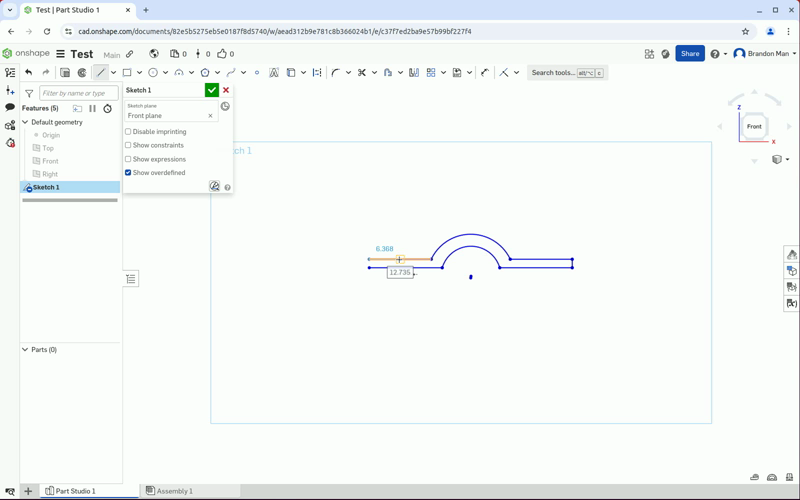
mouse_move(369, 267)
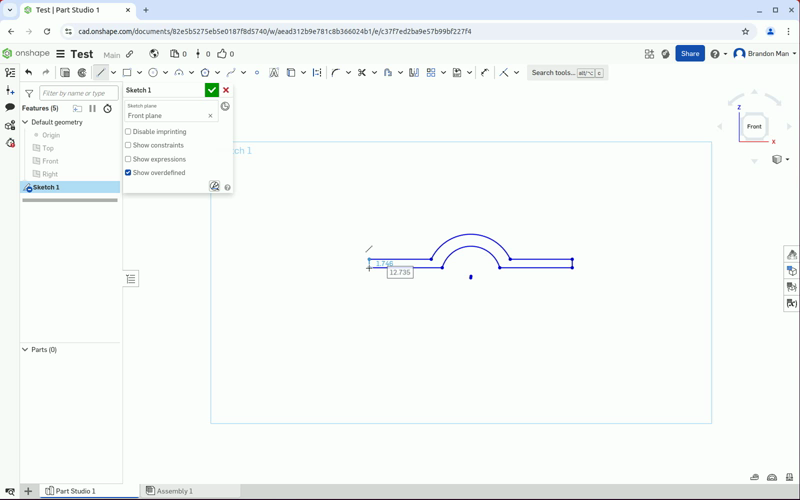
key_up(shift)
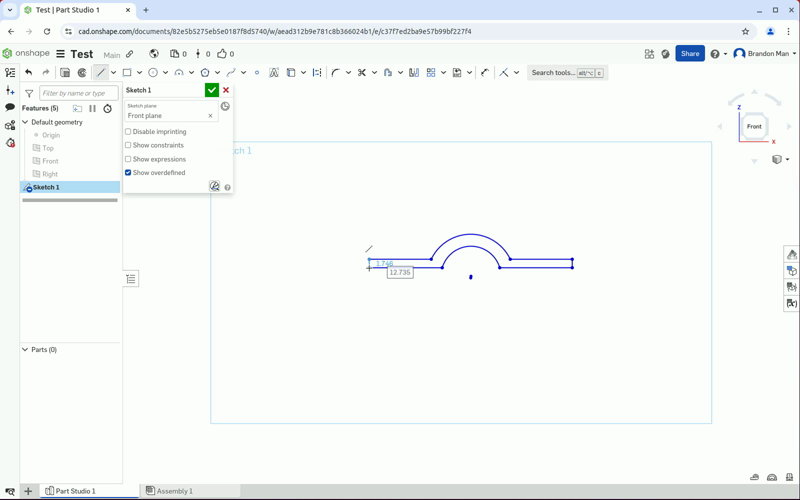
click(369, 267)
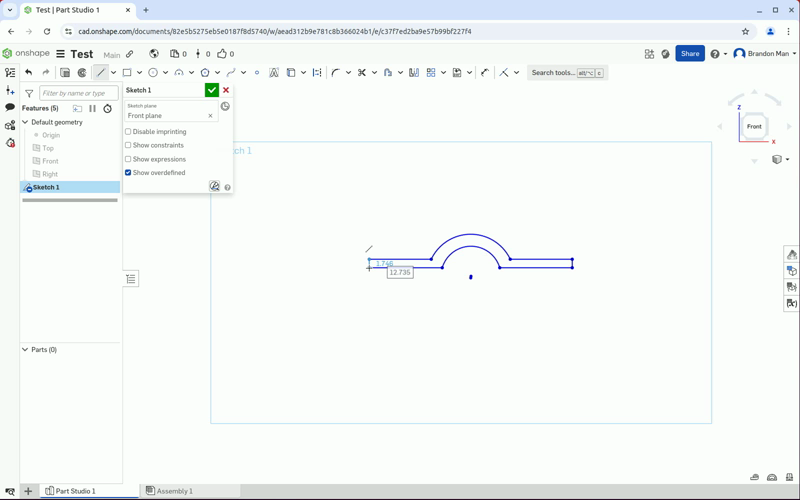
key(esc)
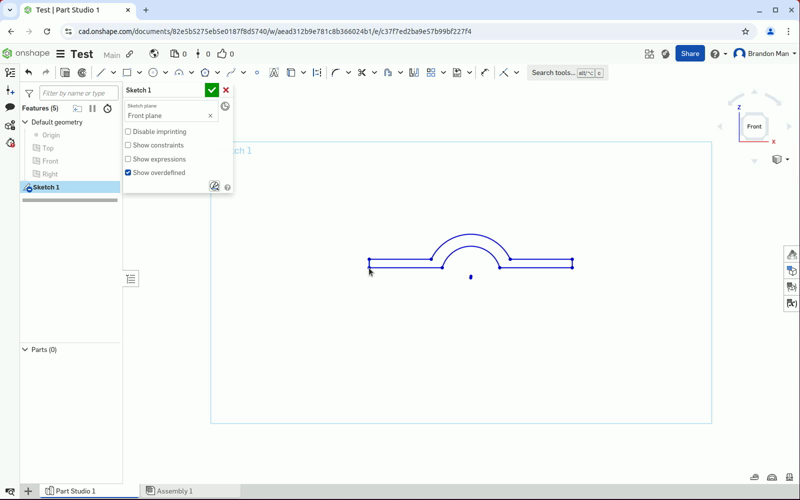
mouse_move(507, 259)
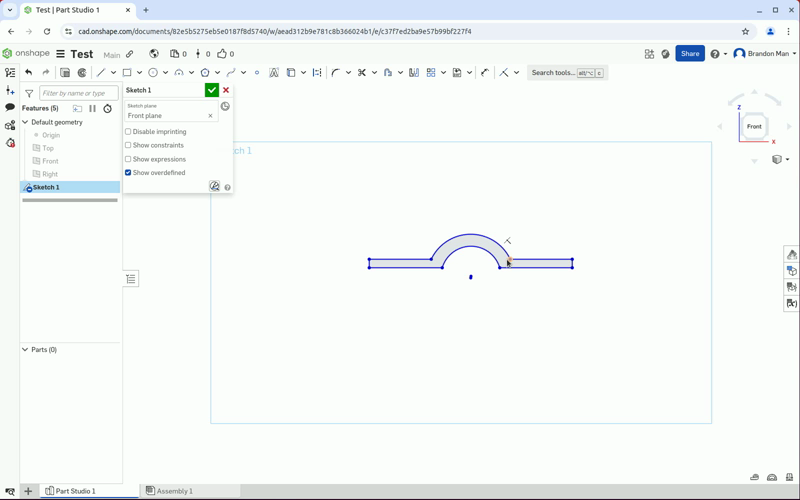
click(507, 259)
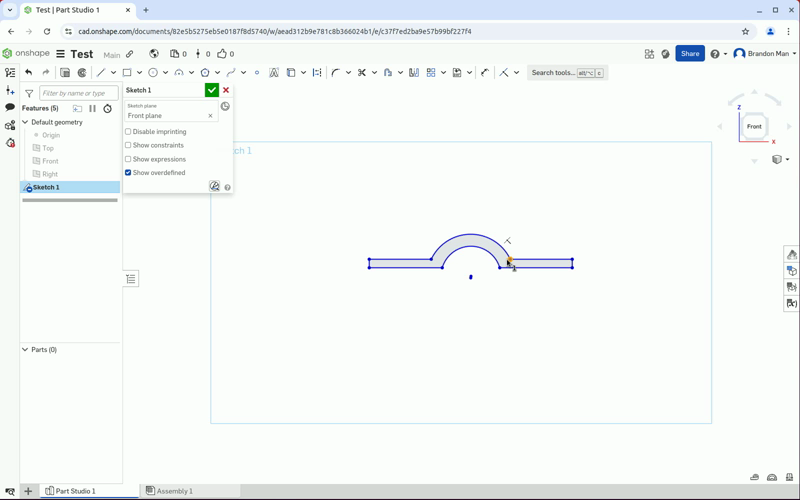
mouse_move(73, 352)
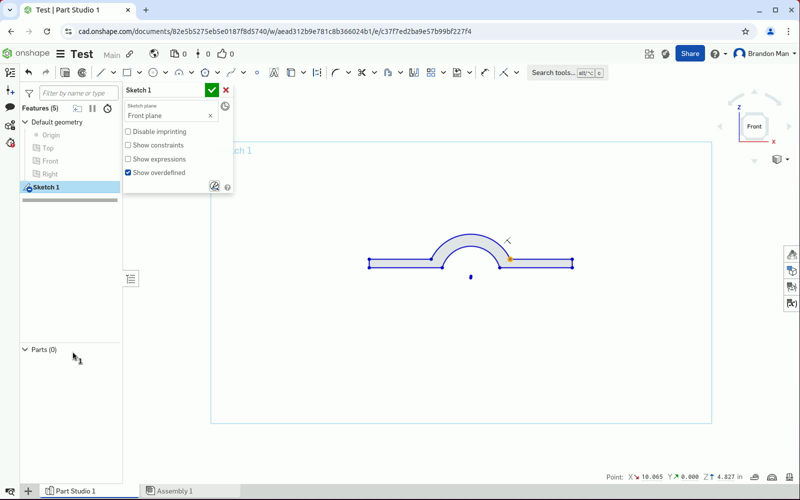
key(shift+y)
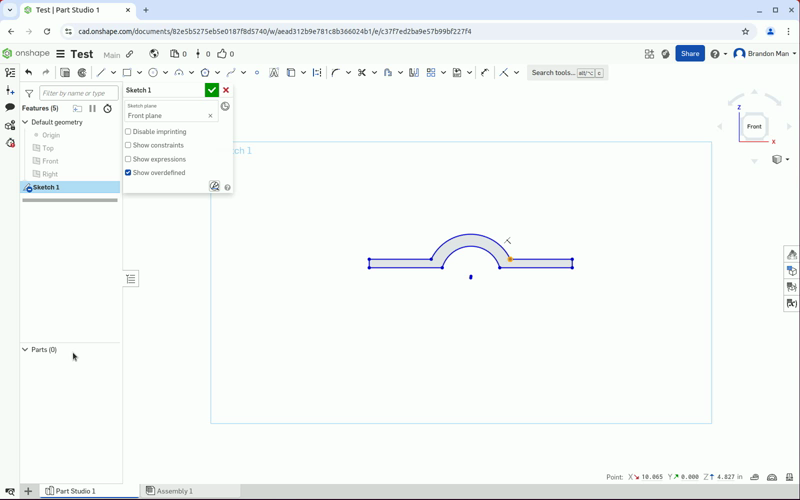
key(shift+e)
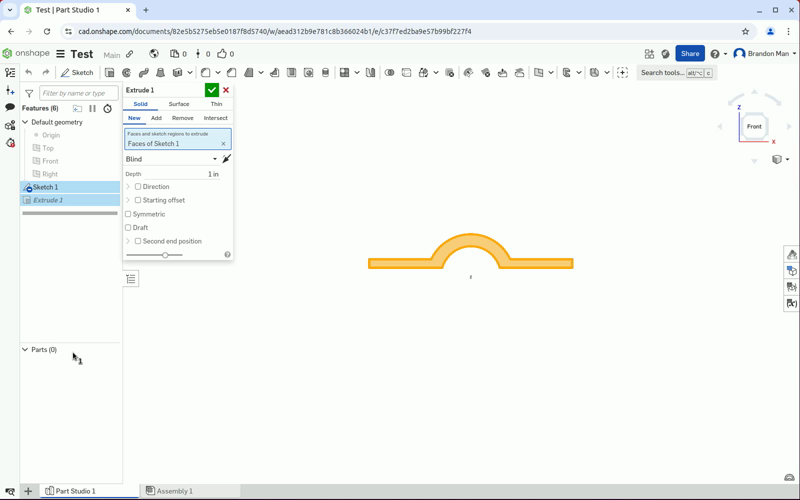
mouse_move(143, 106)
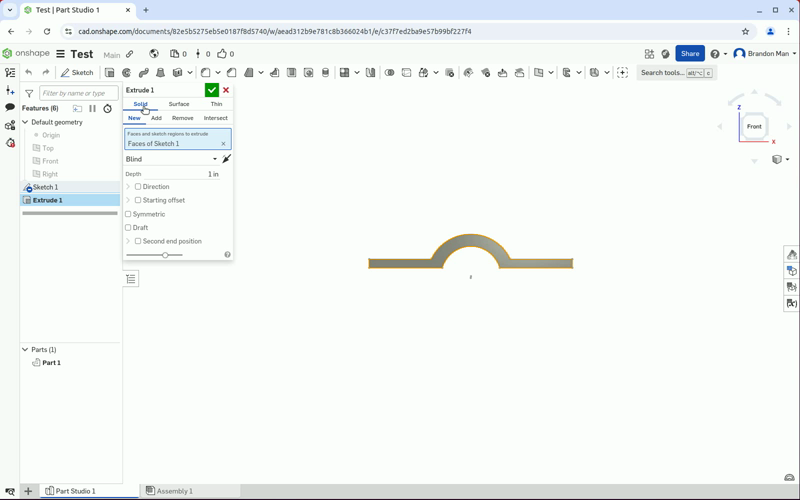
click(143, 106)
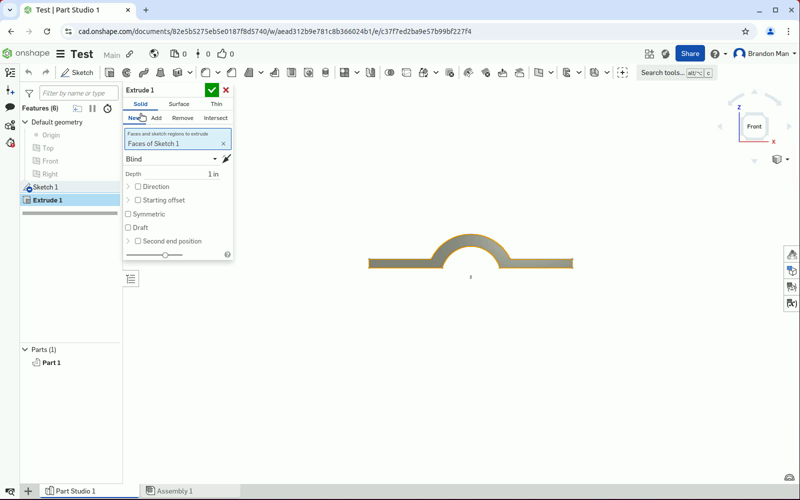
mouse_move(137, 120)
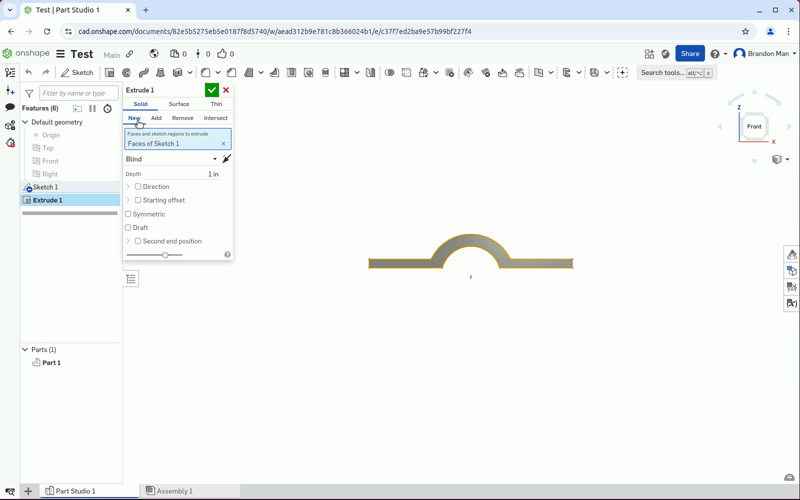
click(137, 120)
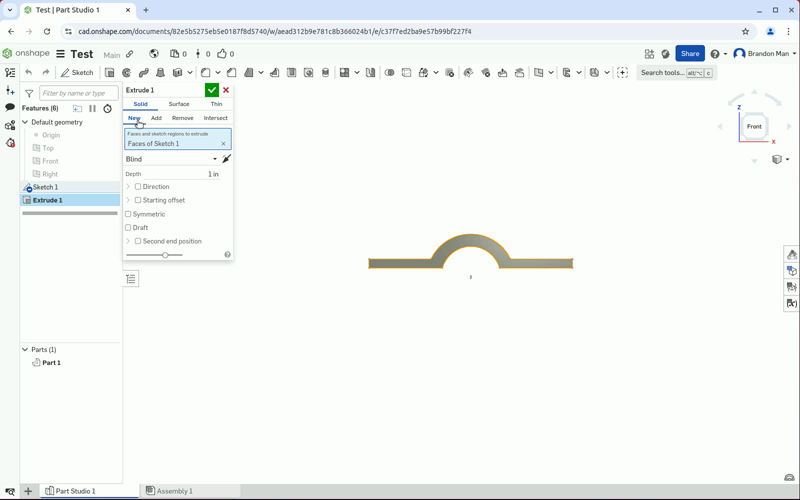
key(tab, 4)
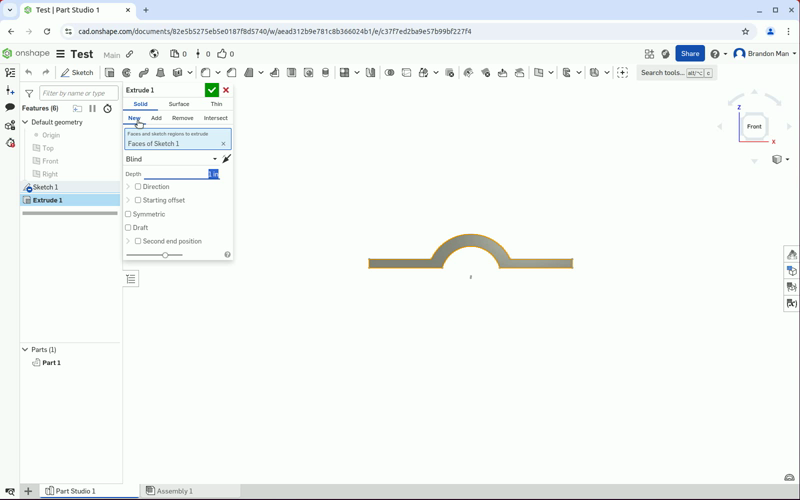
text(22.627)
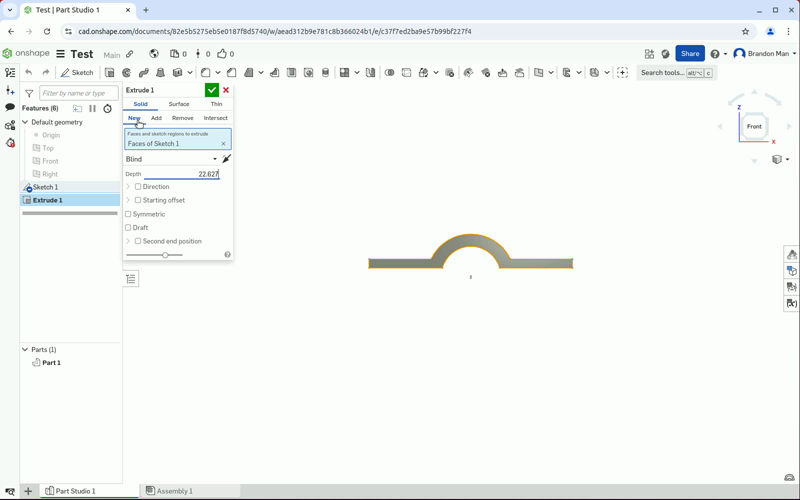
key(enter)
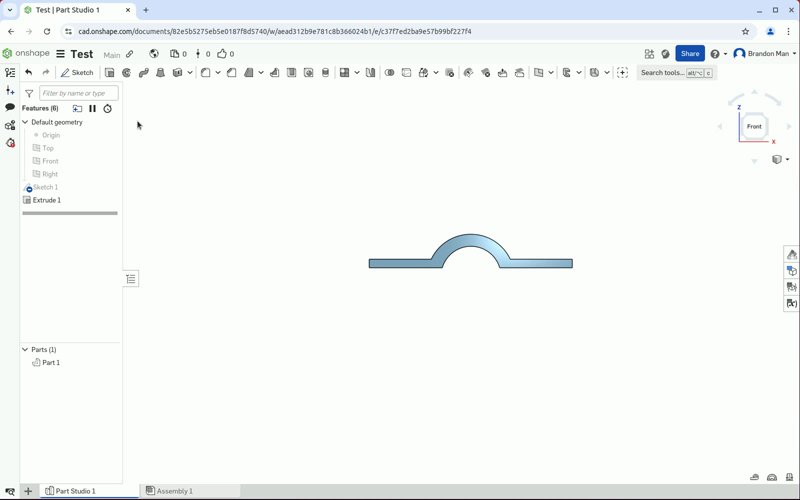
key(shift+h)
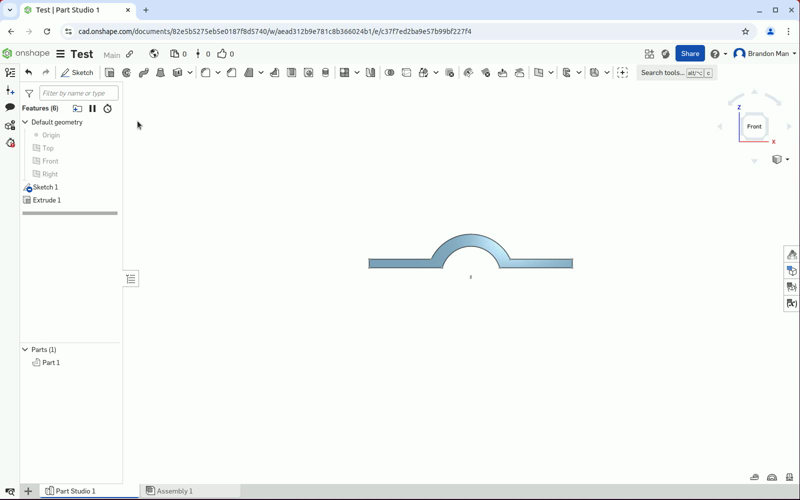
key(shift+h)
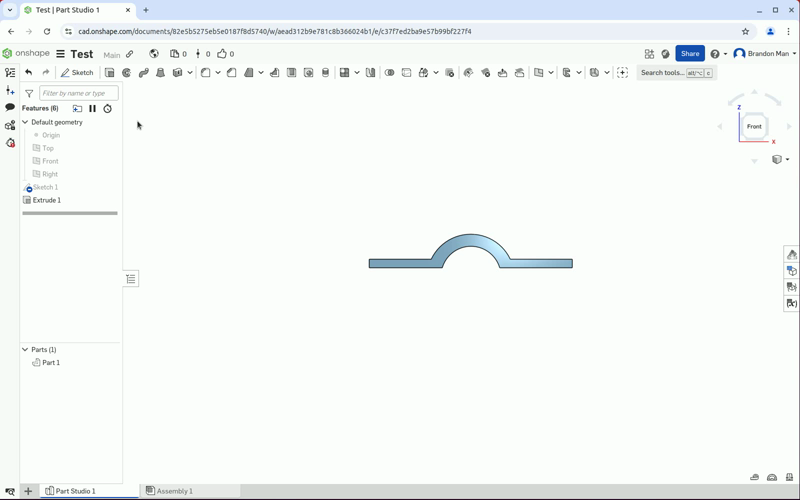
mouse_move(73, 189)
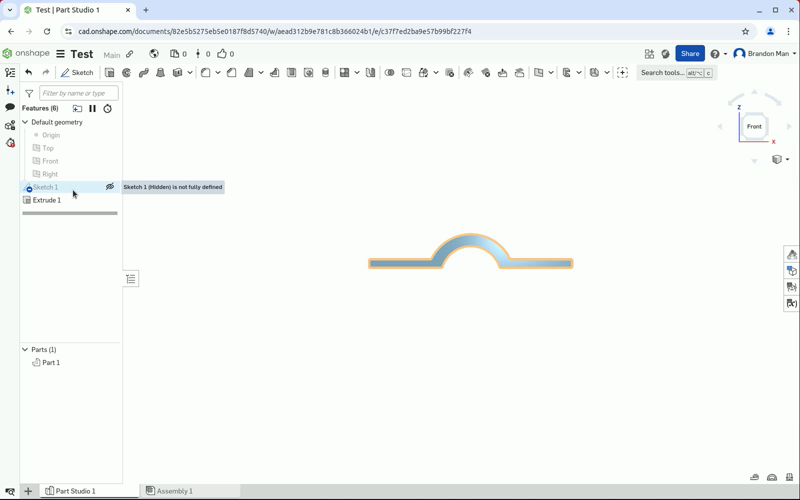
click(73, 189)
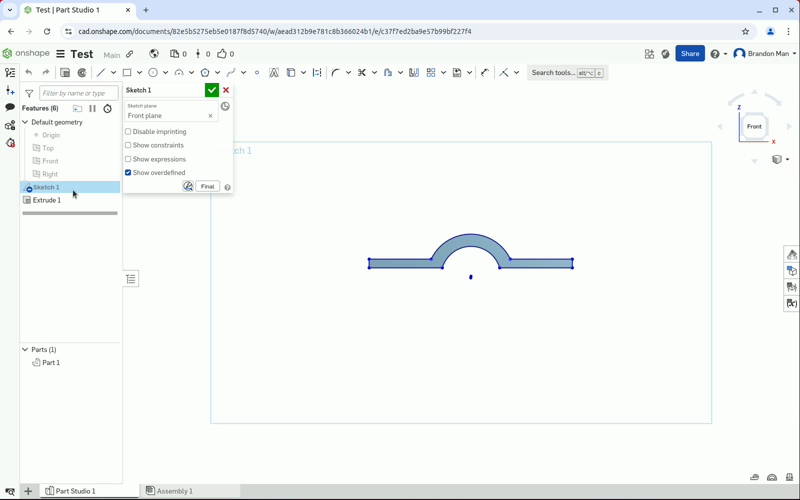
mouse_move(229, 92)
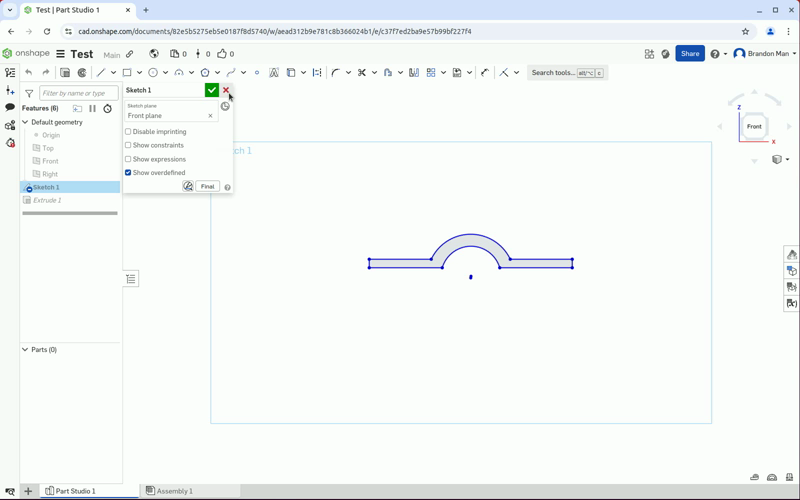
click(229, 92)
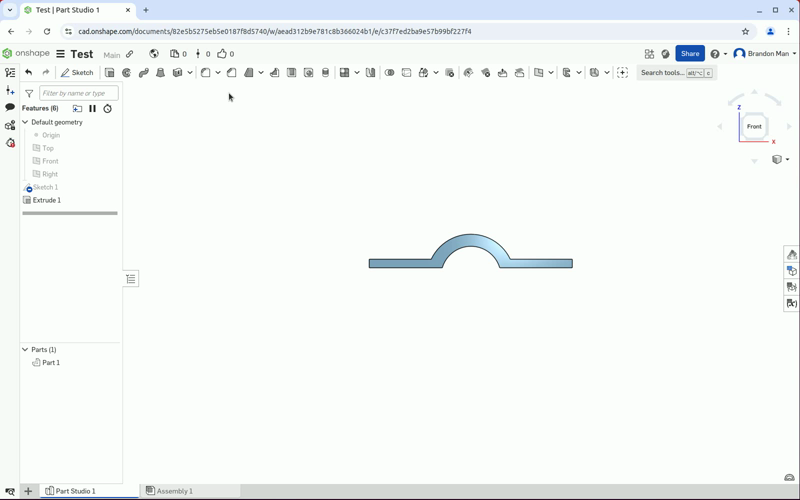
mouse_move(73, 352)
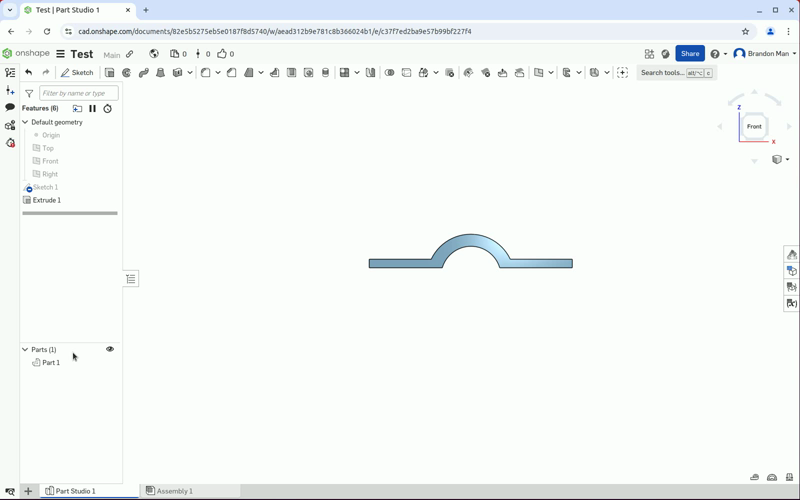
key(y)
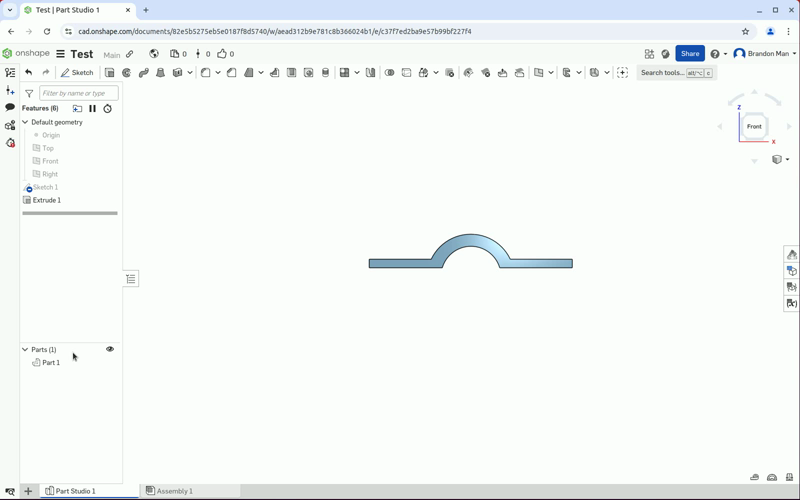
key(shift+p)
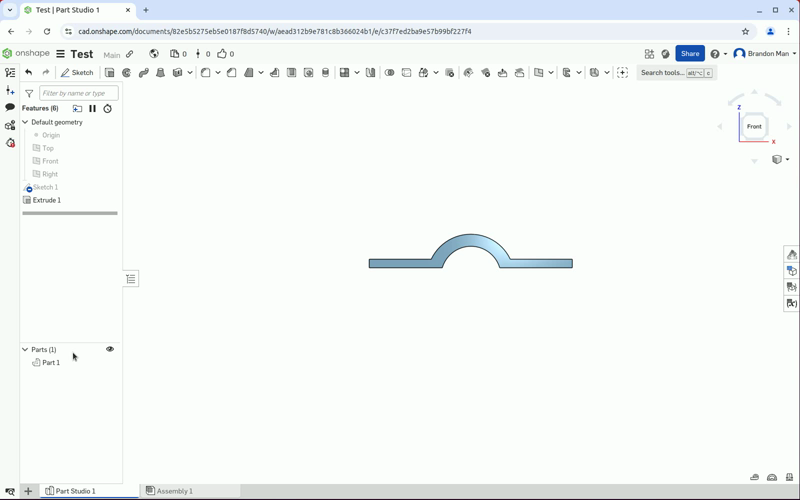
key(space)
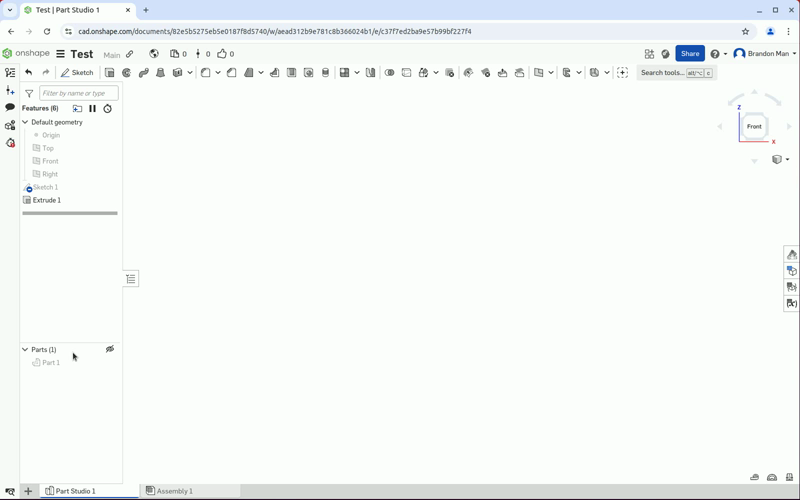
key_down(shift)
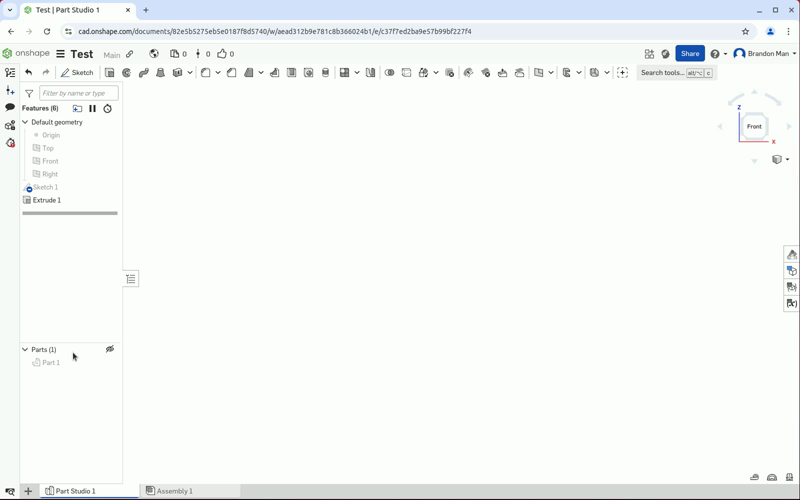
key(down)
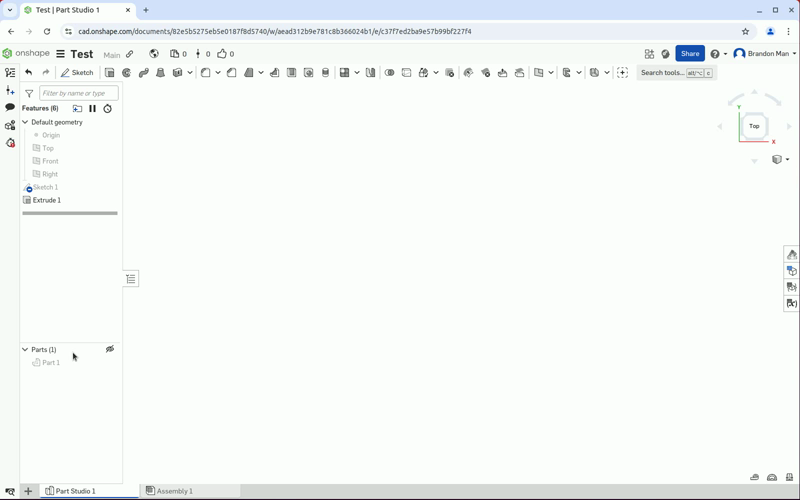
key_up(shift)
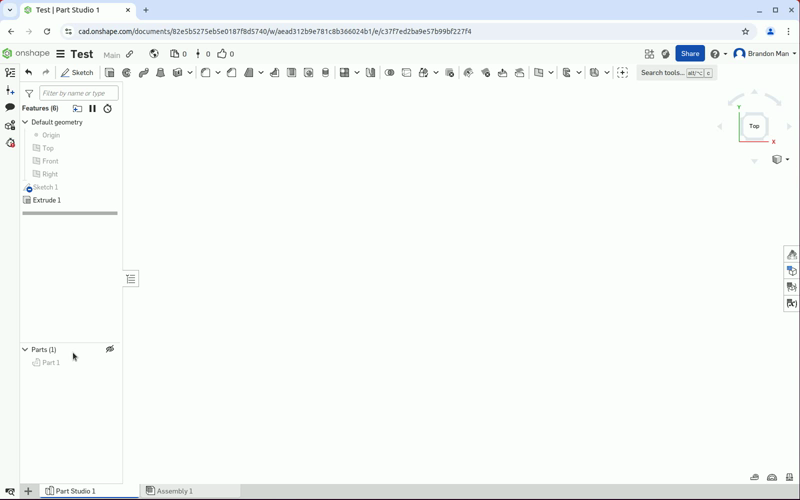
mouse_move(73, 352)
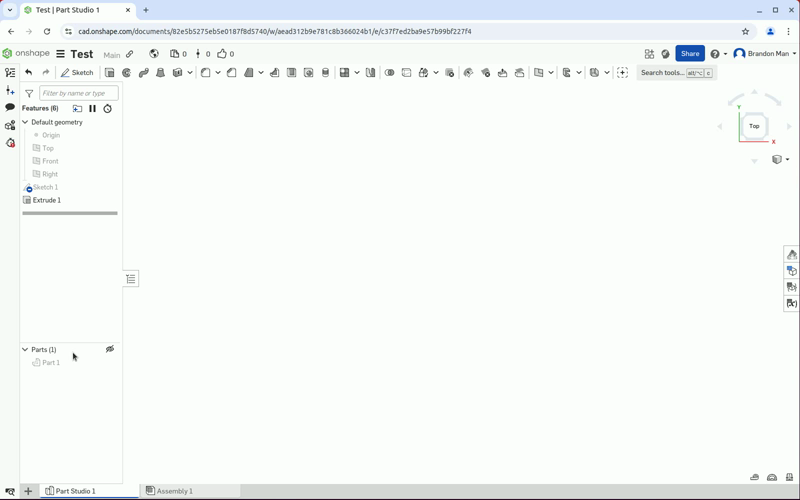
key(shift+y)
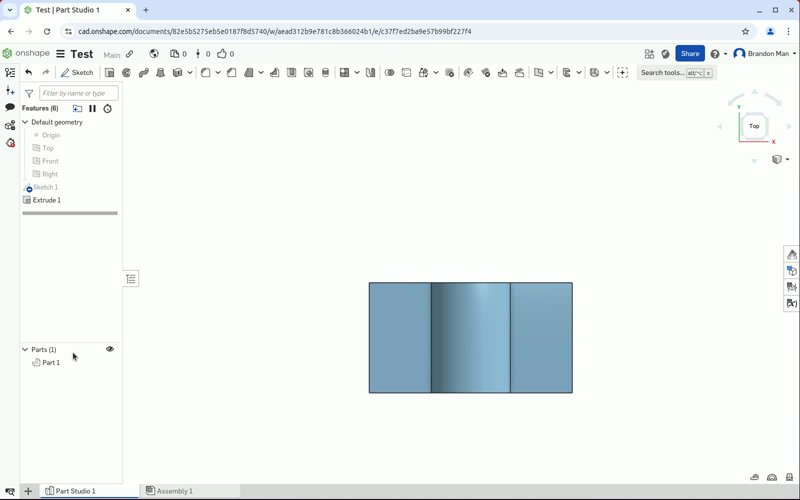
mouse_move(541, 75)
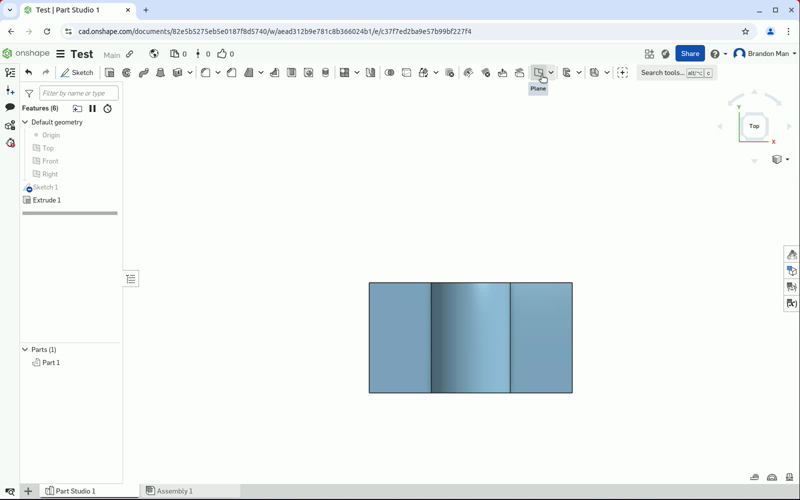
click(541, 75)
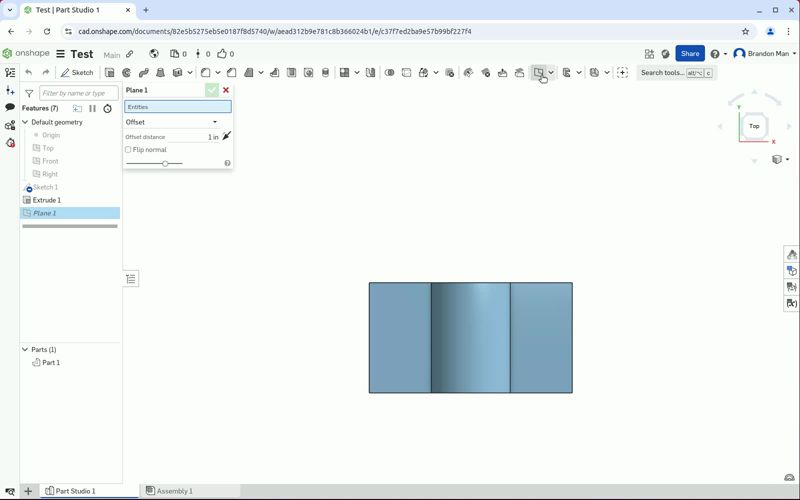
mouse_move(73, 150)
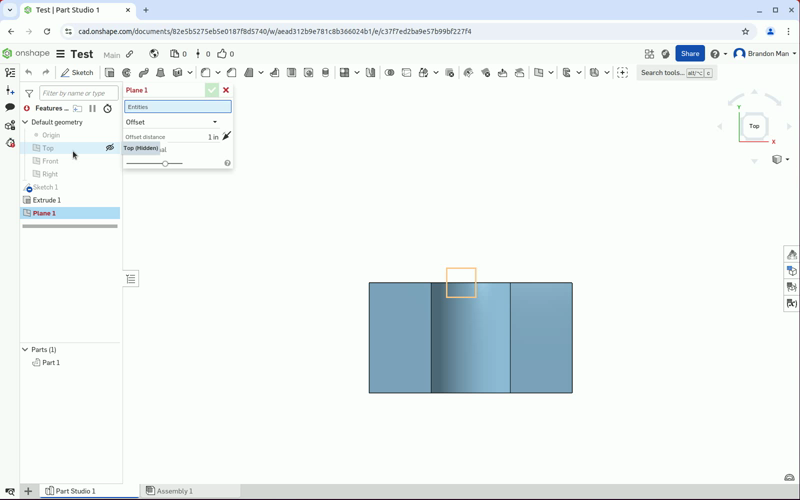
click(73, 150)
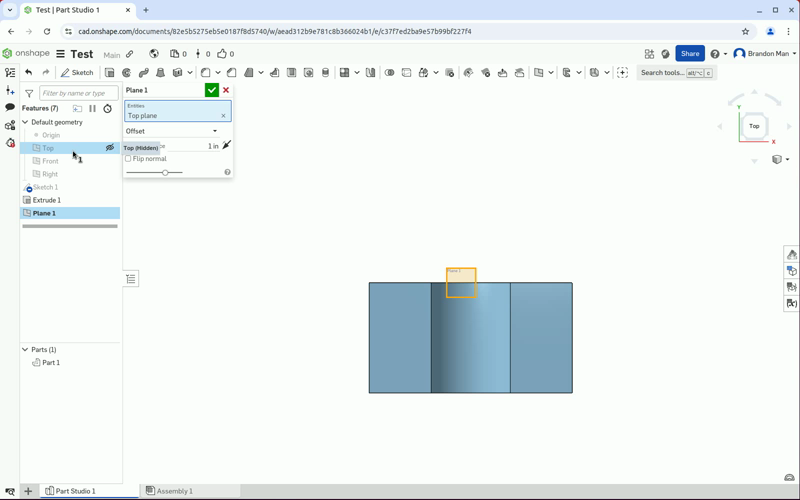
key(tab, 2)
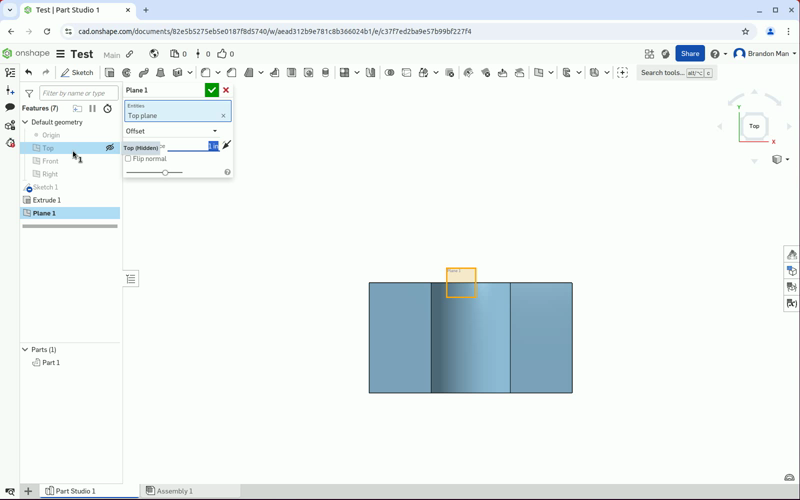
text(5.053)
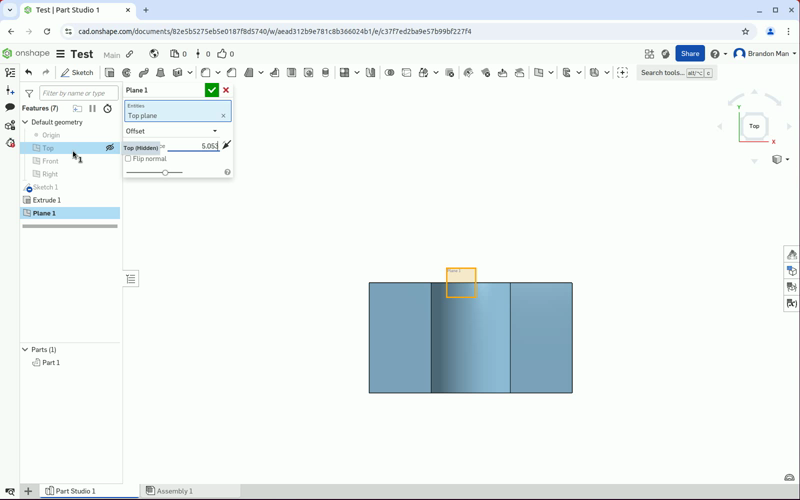
key(enter, 2)
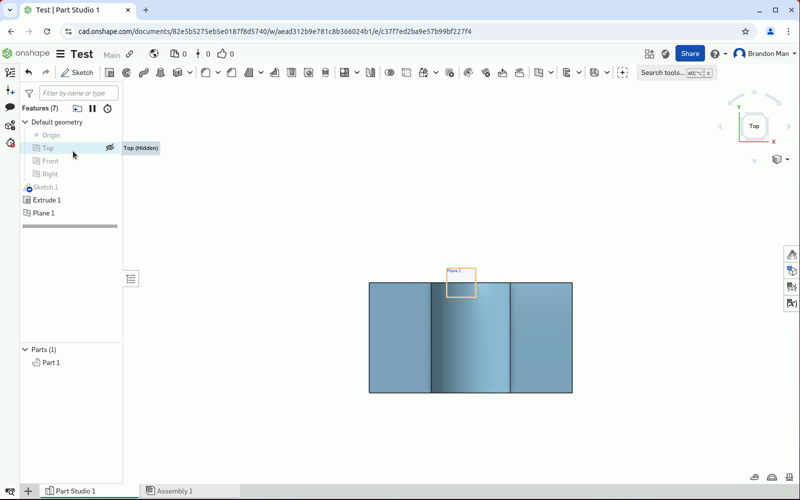
key(shift+s)
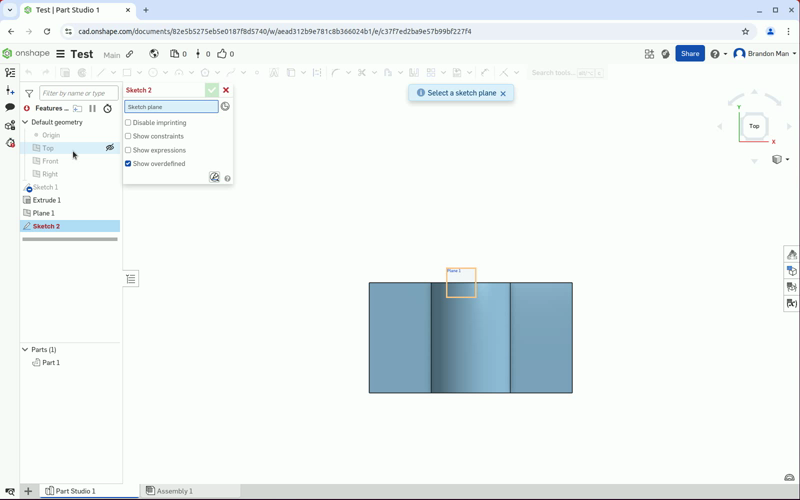
mouse_move(73, 215)
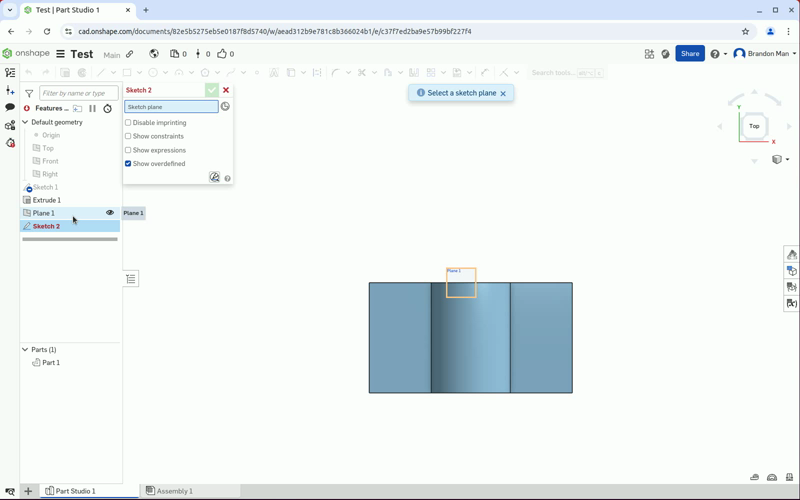
click(73, 215)
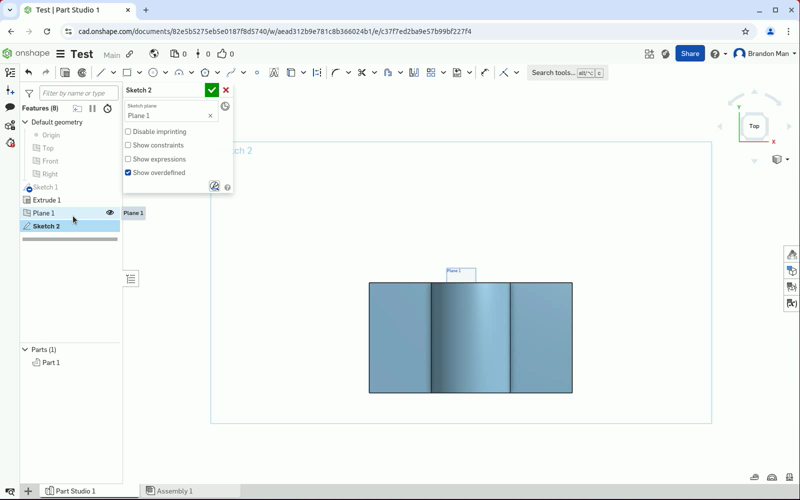
mouse_move(73, 352)
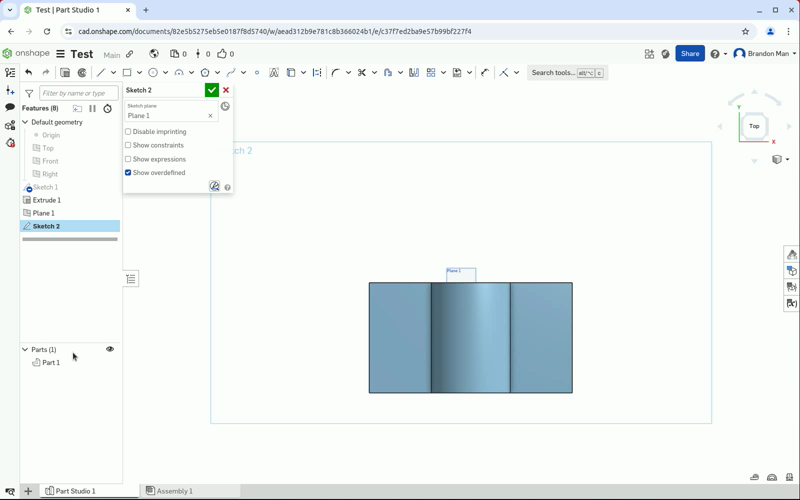
key(y)
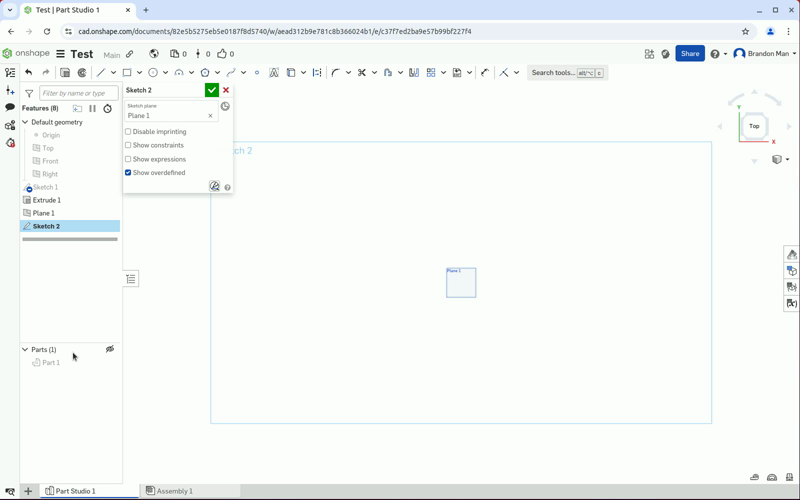
key(c)
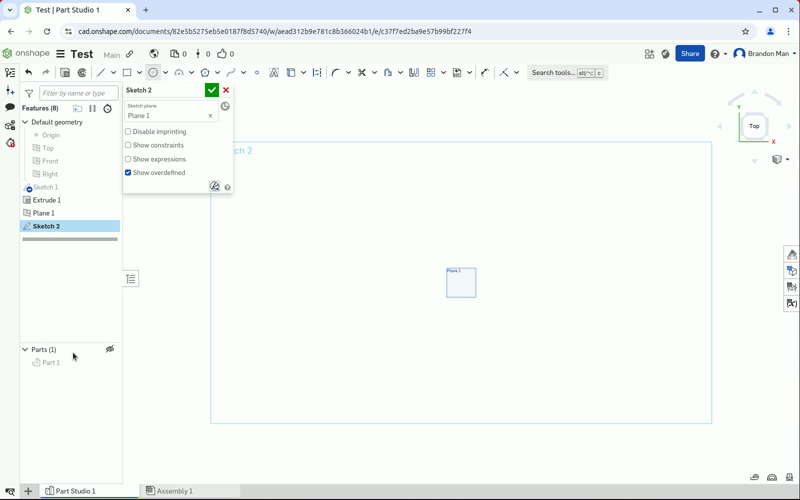
key_down(shift)
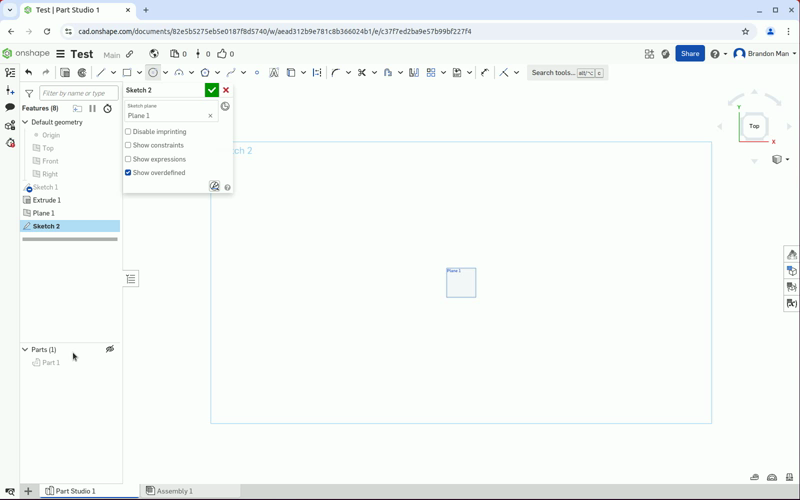
mouse_move(543, 342)
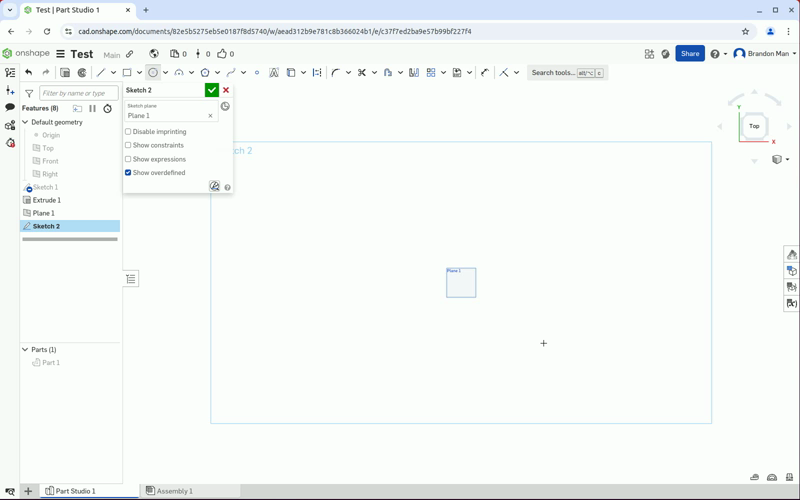
click(543, 342)
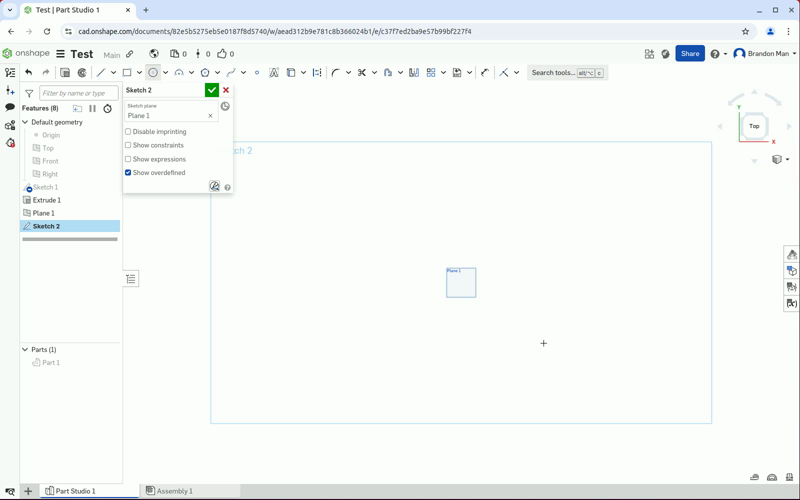
key_up(shift)
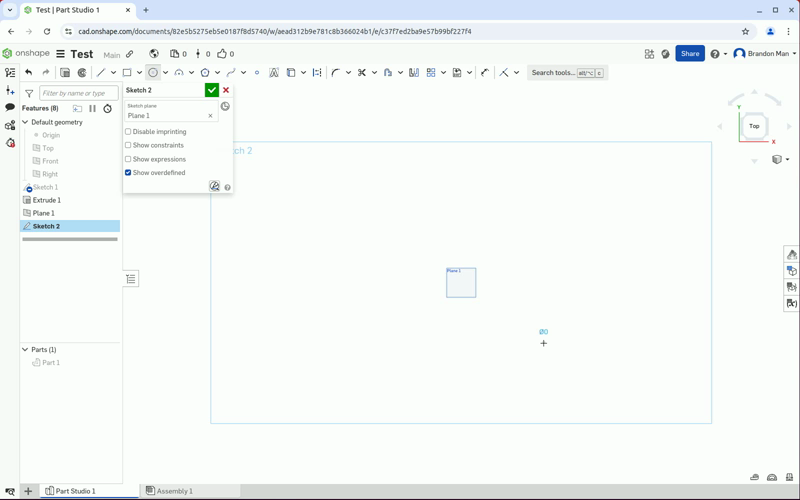
mouse_move(558, 342)
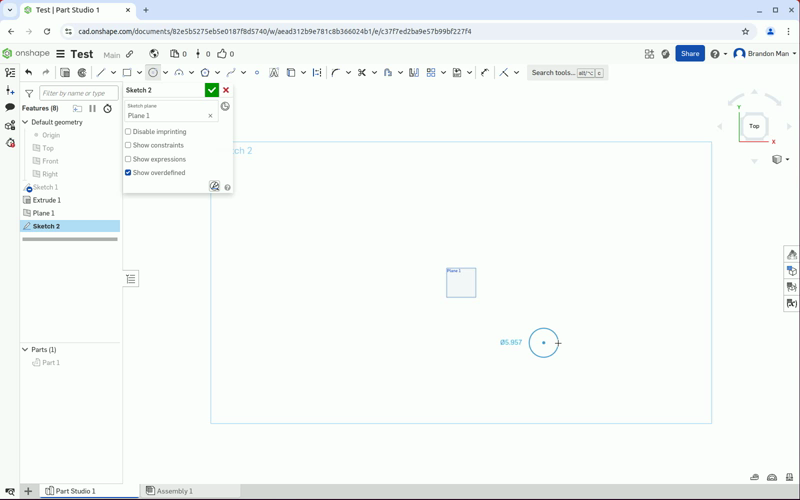
click(558, 342)
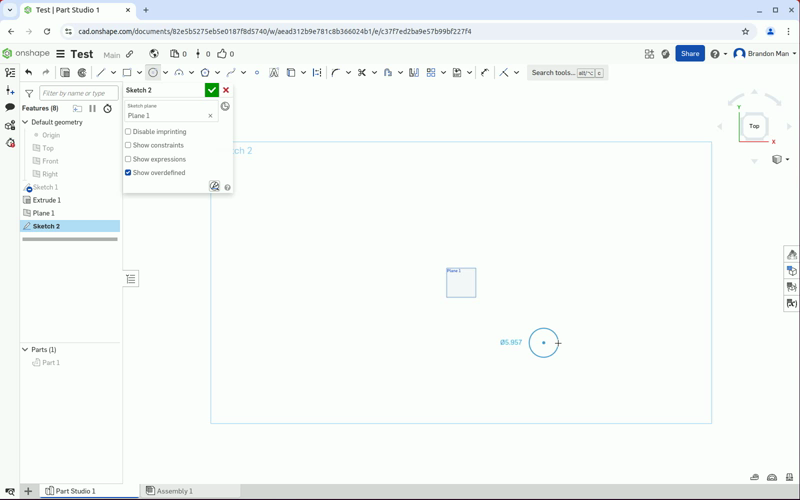
key(esc)
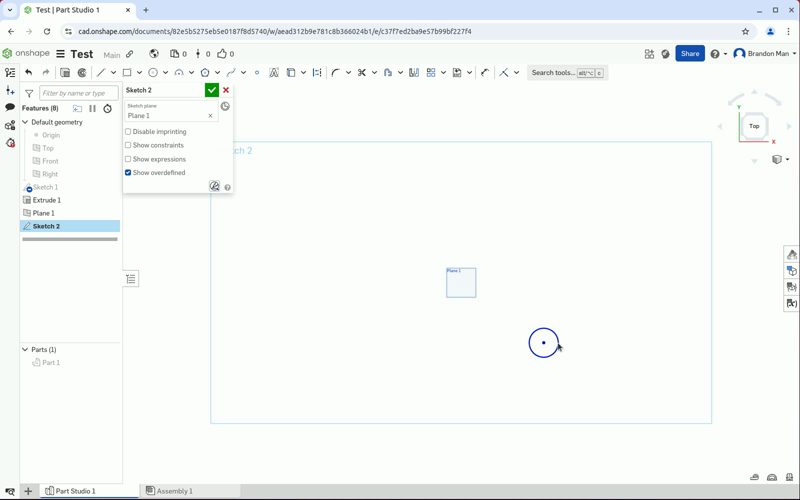
mouse_move(539, 347)
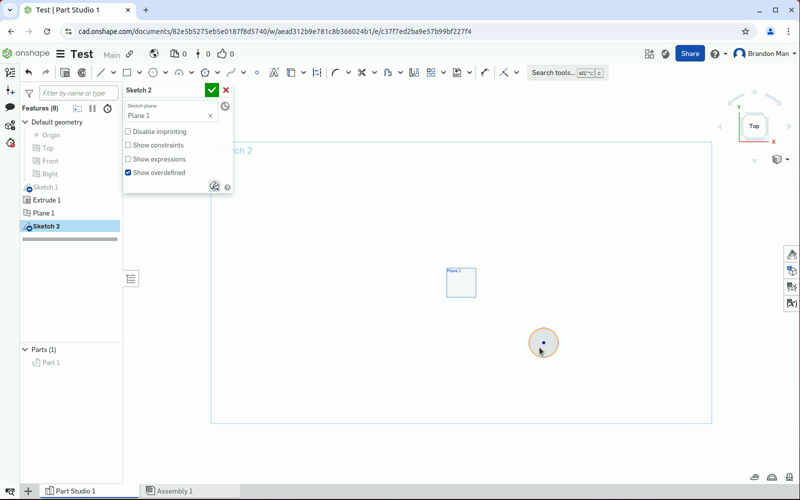
scroll(6)
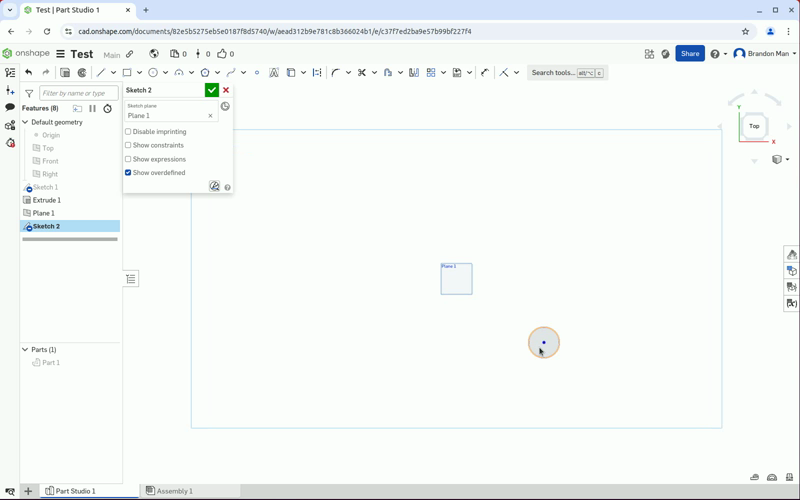
scroll(6)
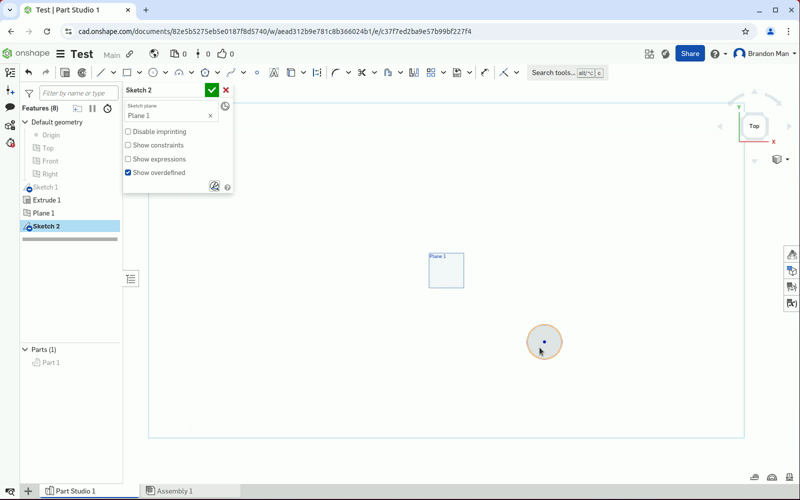
scroll(6)
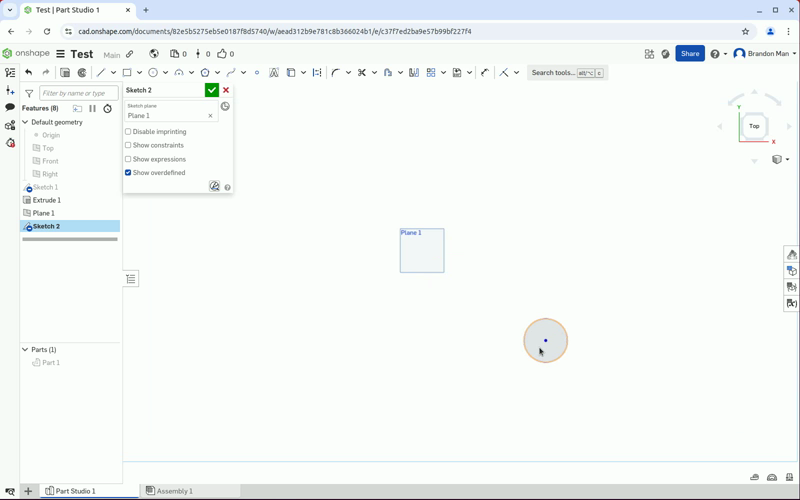
scroll(6)
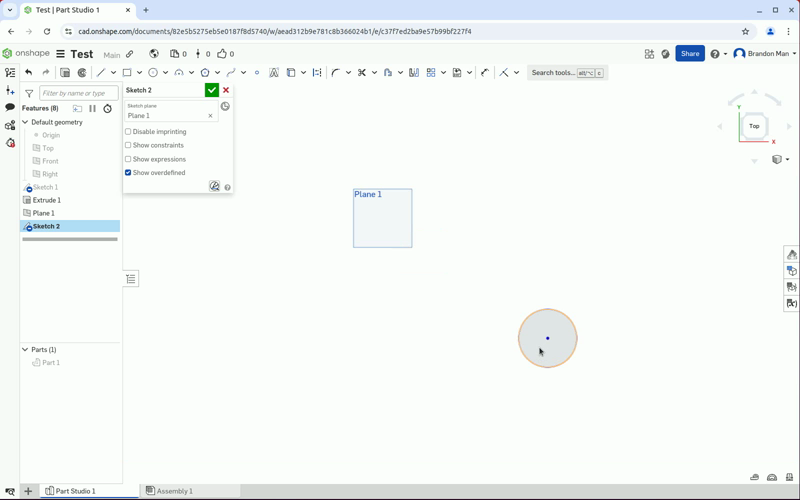
scroll(6)
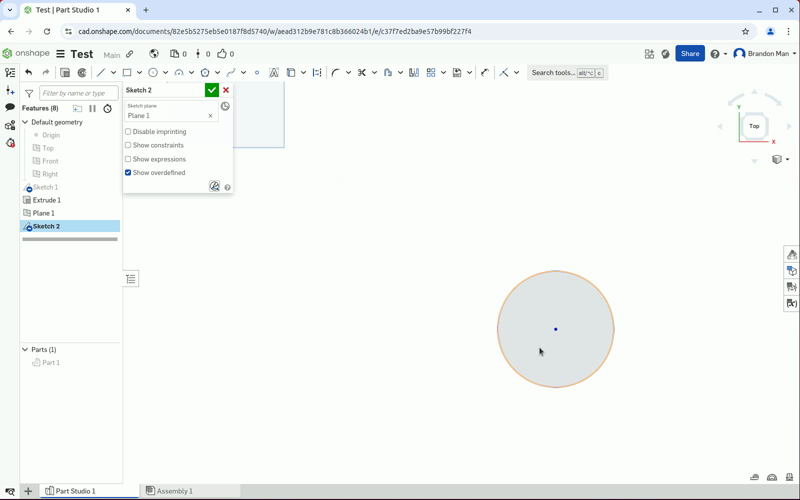
scroll(6)
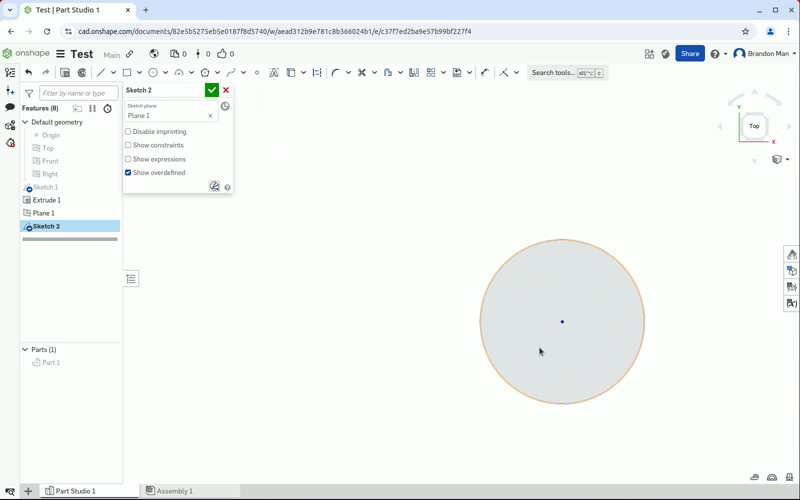
scroll(6)
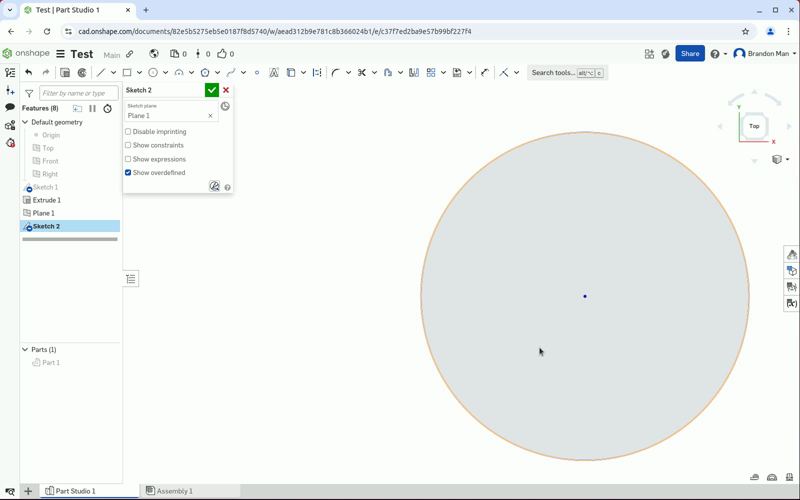
click(539, 347)
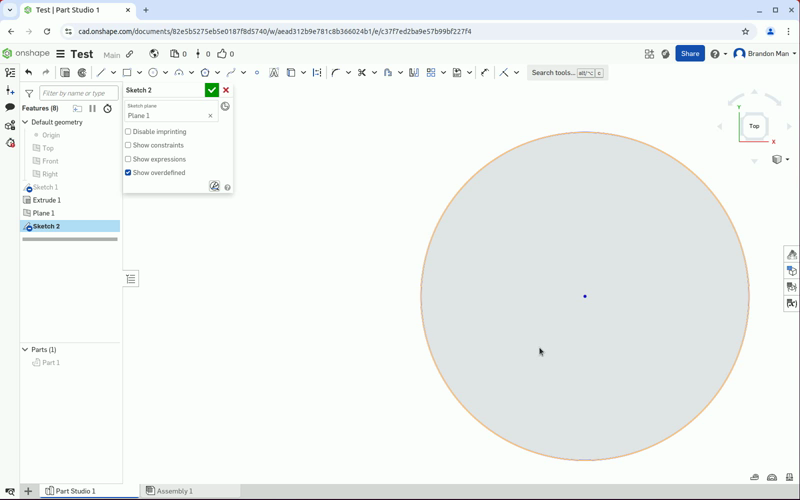
scroll(-6)
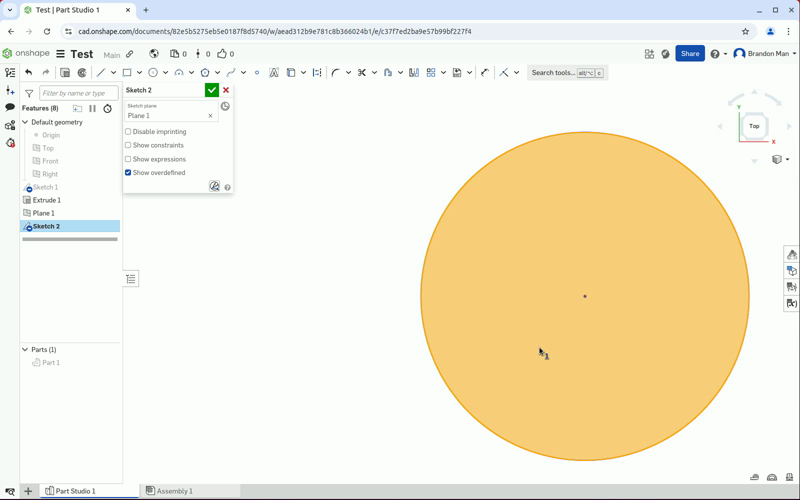
scroll(-6)
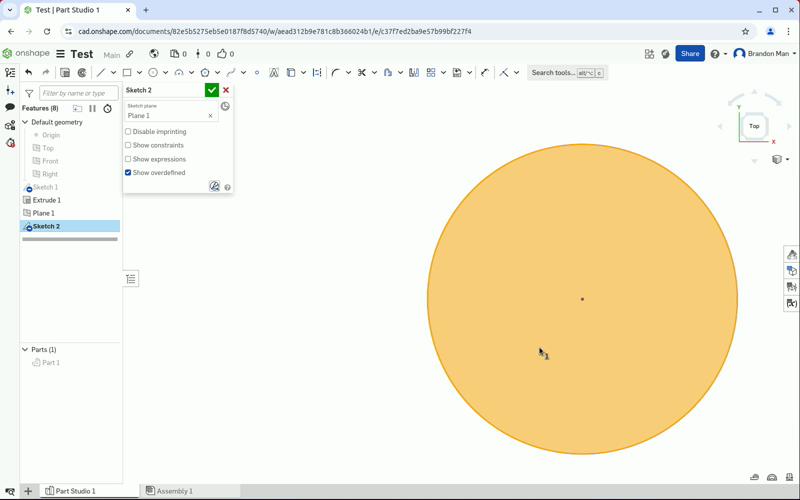
scroll(-6)
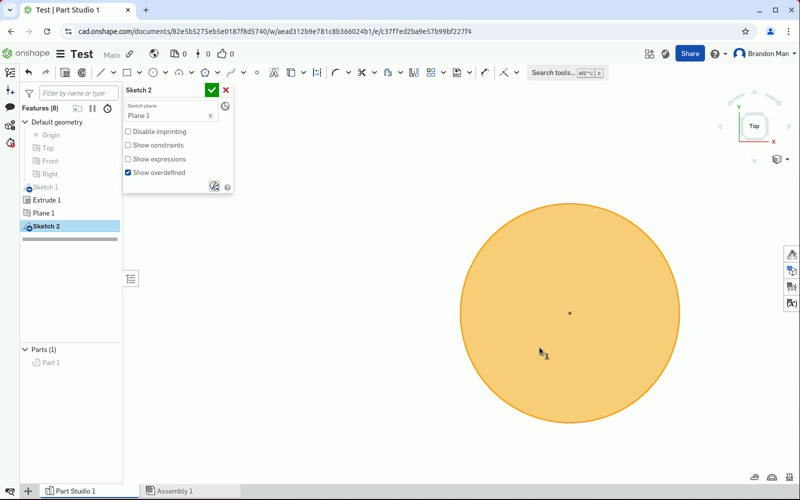
scroll(-6)
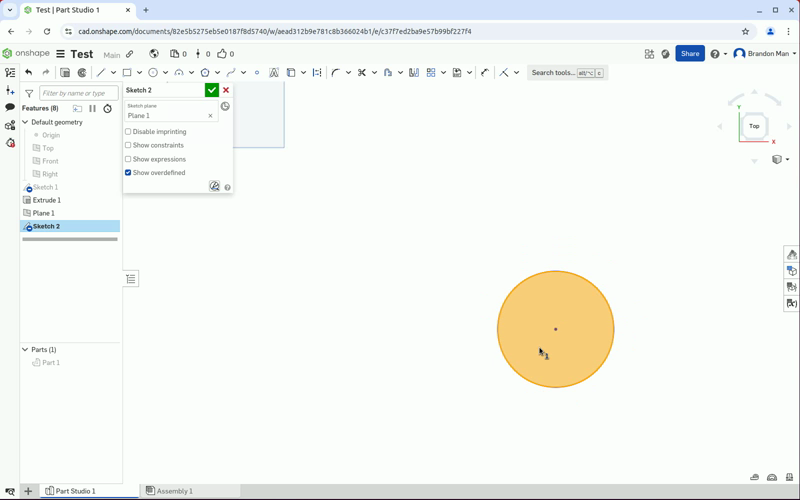
scroll(-6)
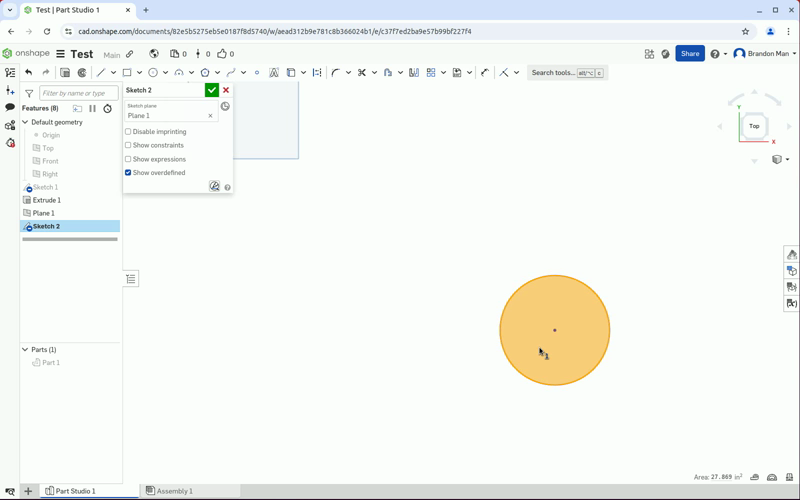
scroll(-6)
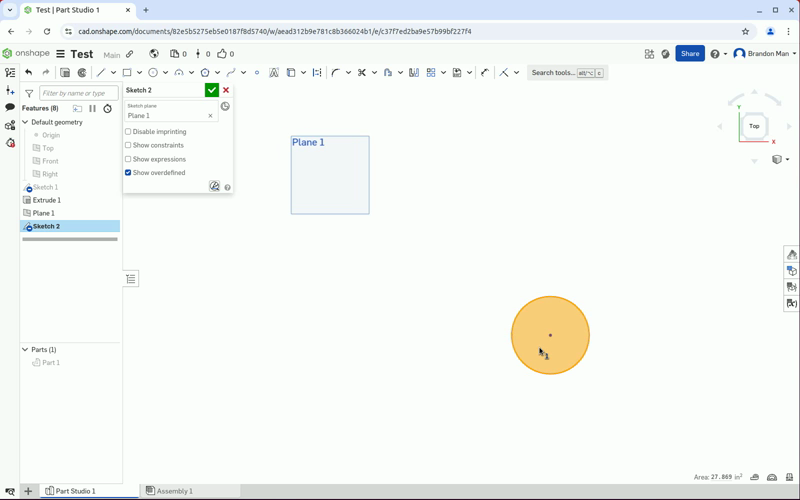
scroll(-6)
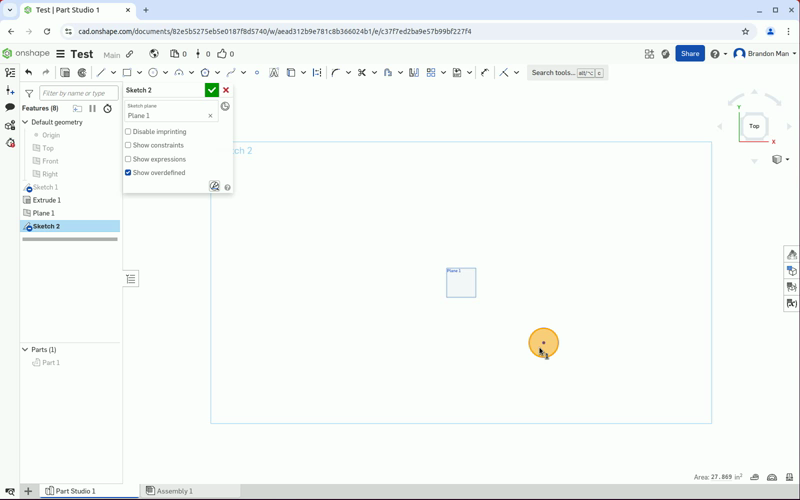
mouse_move(73, 352)
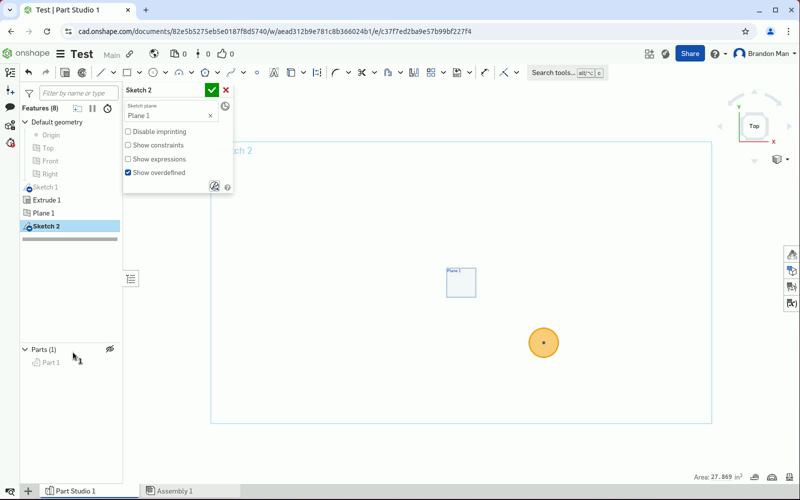
key(shift+y)
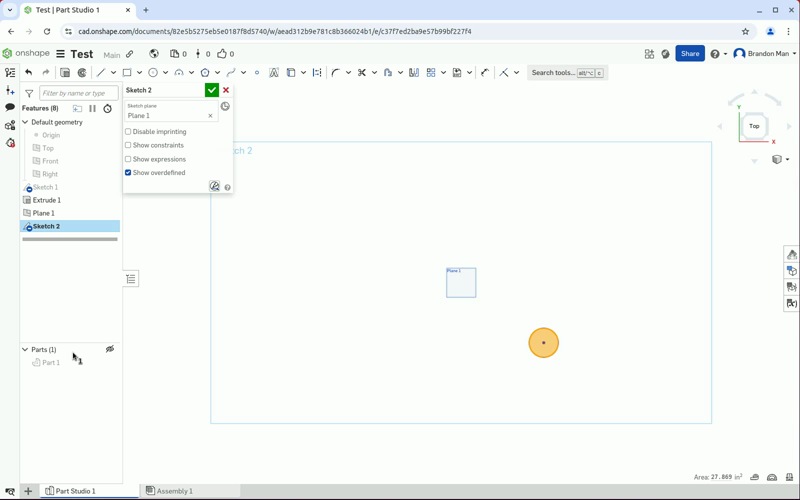
key(shift+e)
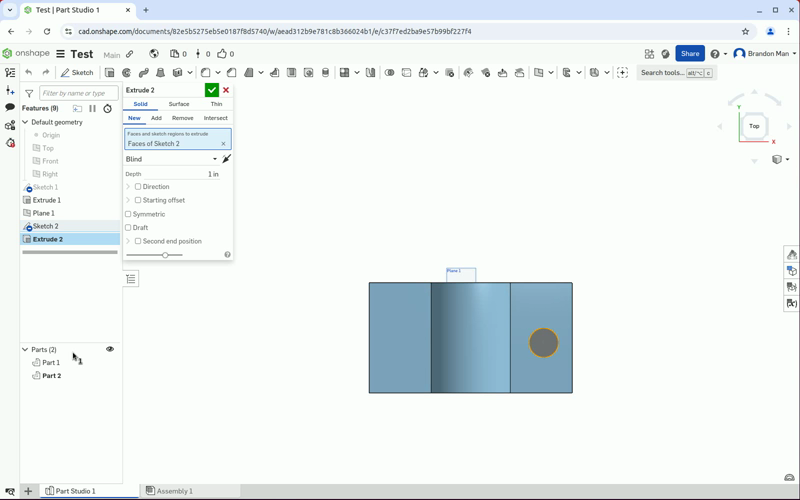
mouse_move(143, 106)
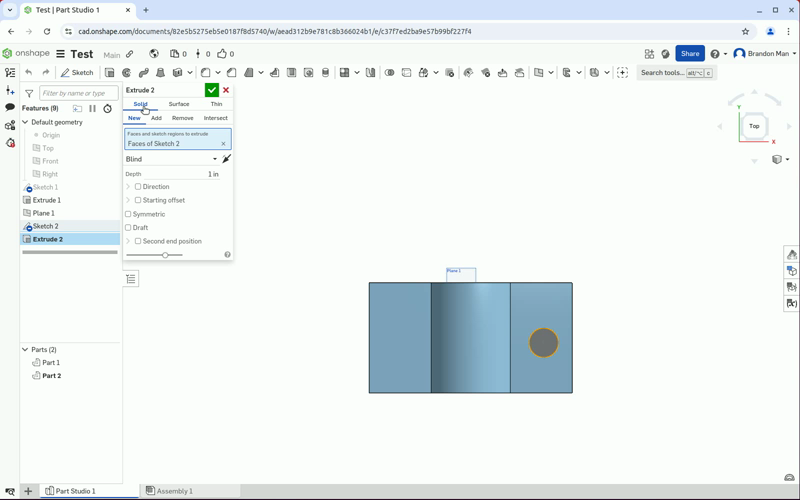
click(143, 106)
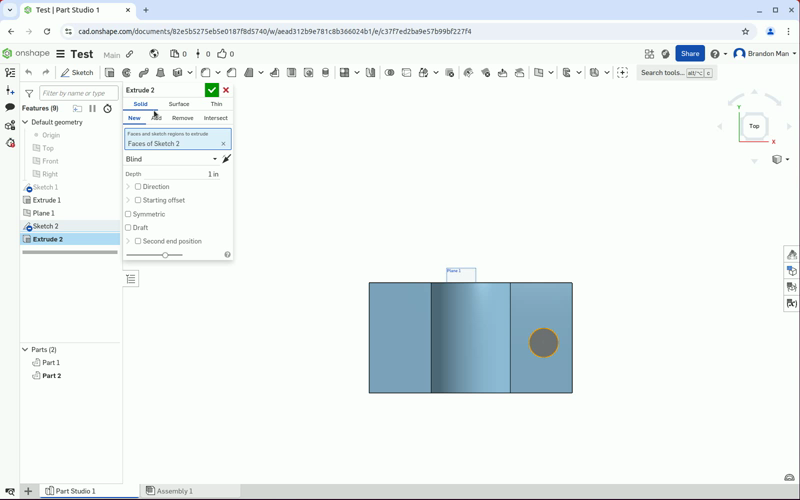
mouse_move(186, 120)
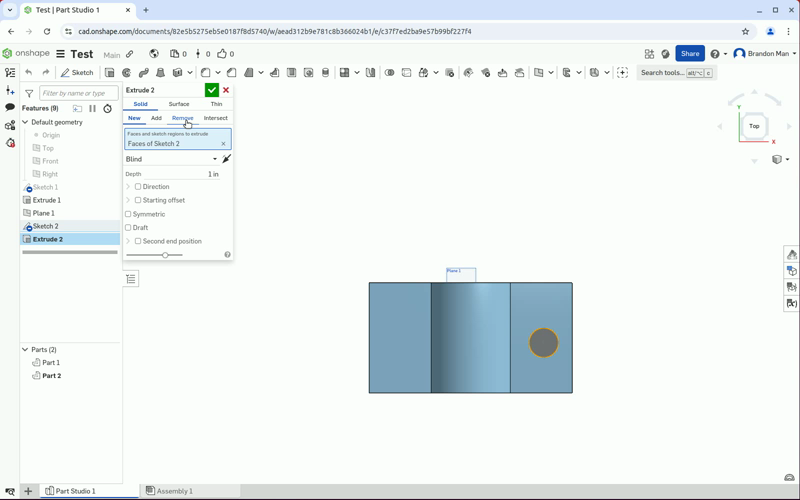
click(186, 120)
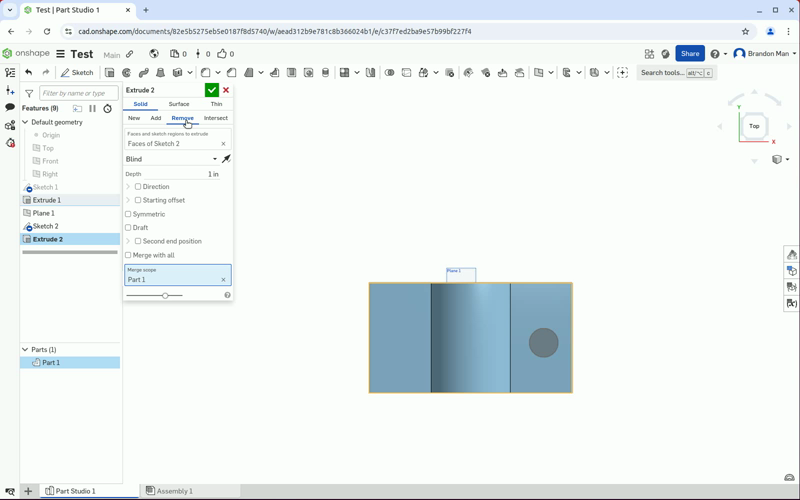
key(tab, 4)
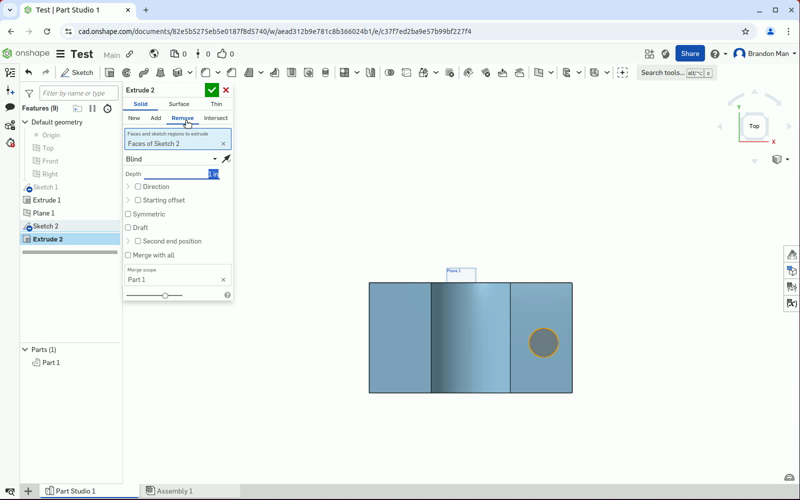
text(7.462)
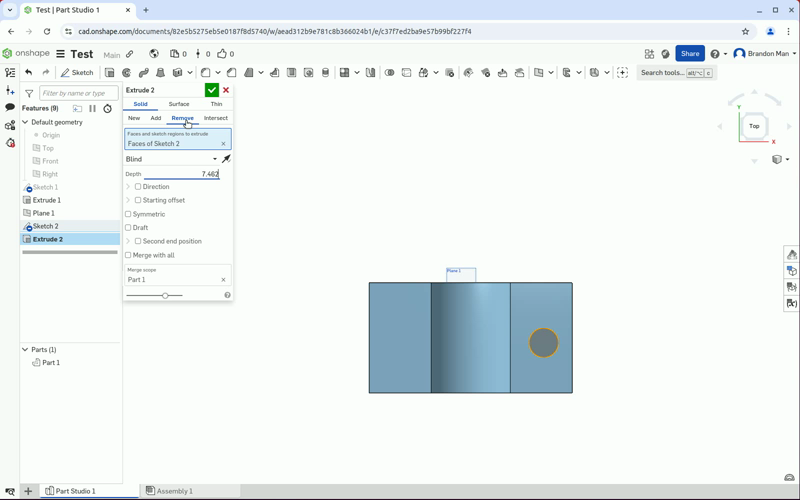
key(tab, 6)
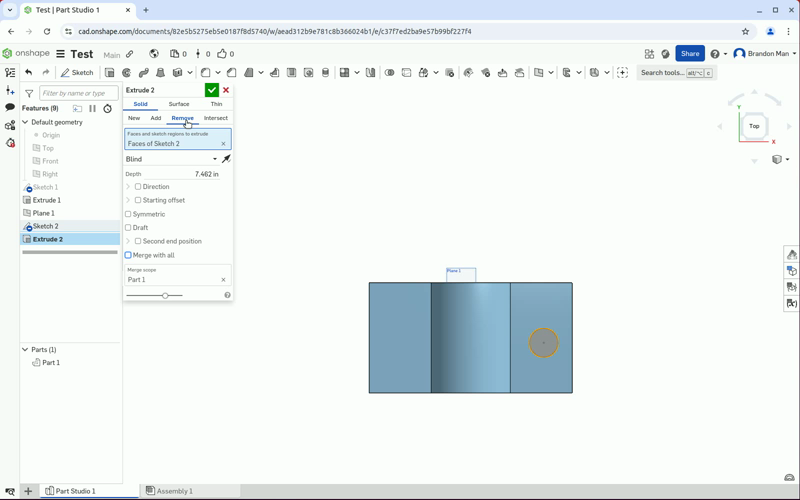
key(space)
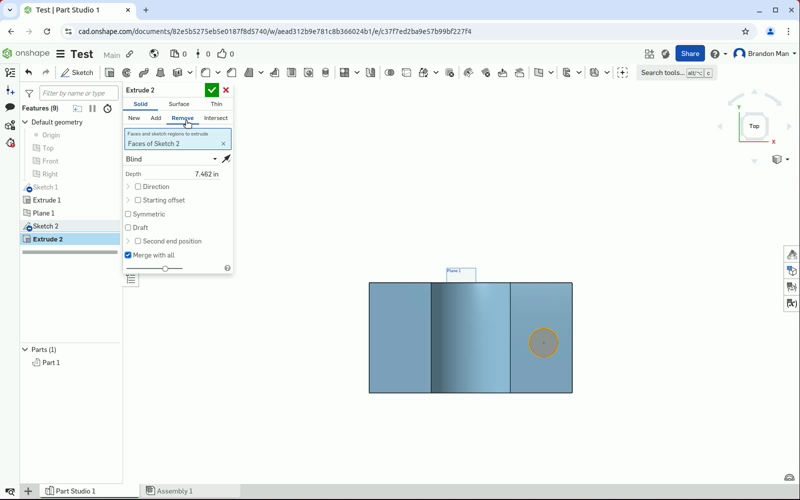
key(enter)
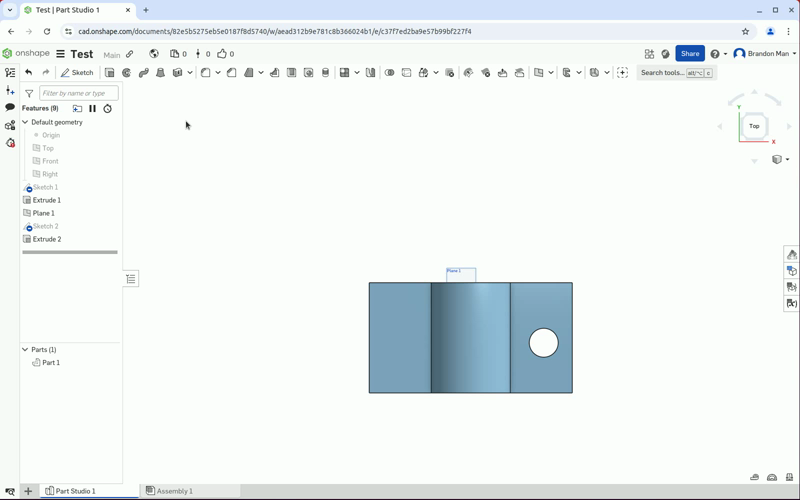
key(shift+h)
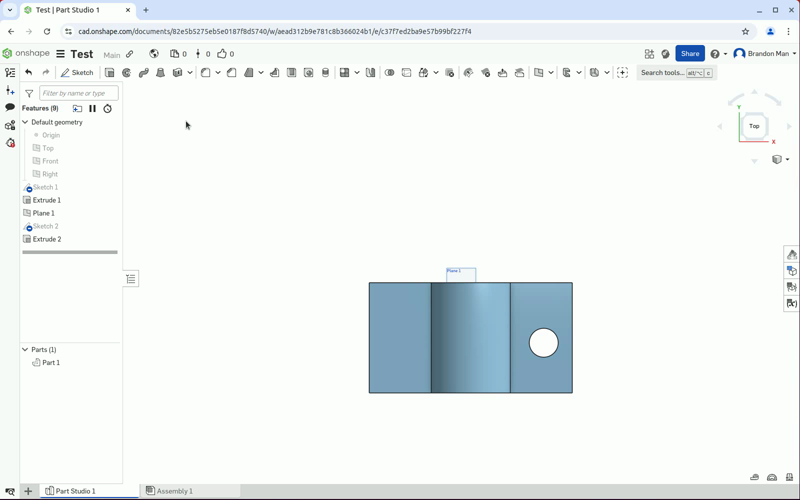
key(shift+h)
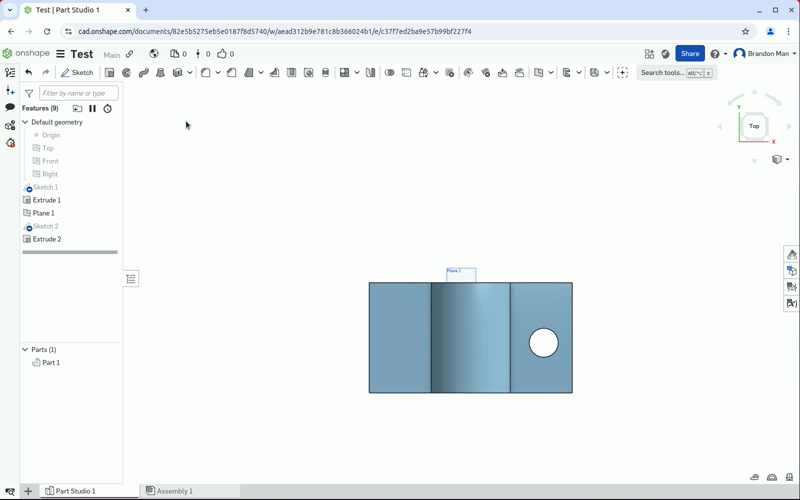
mouse_move(73, 189)
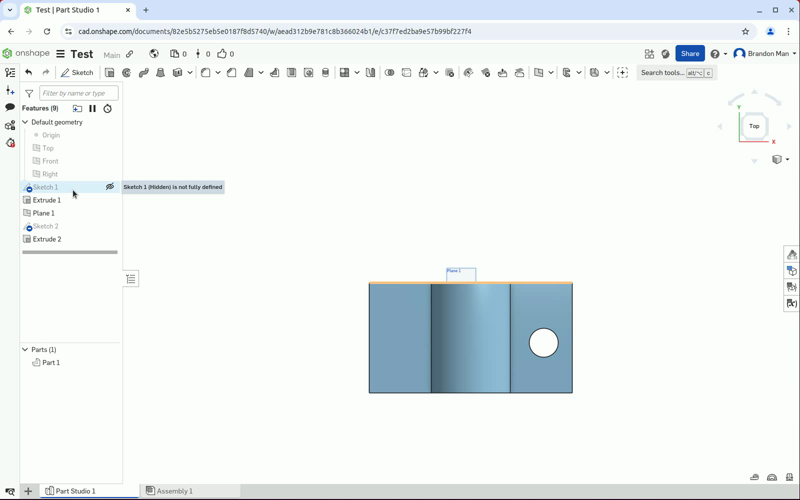
click(73, 189)
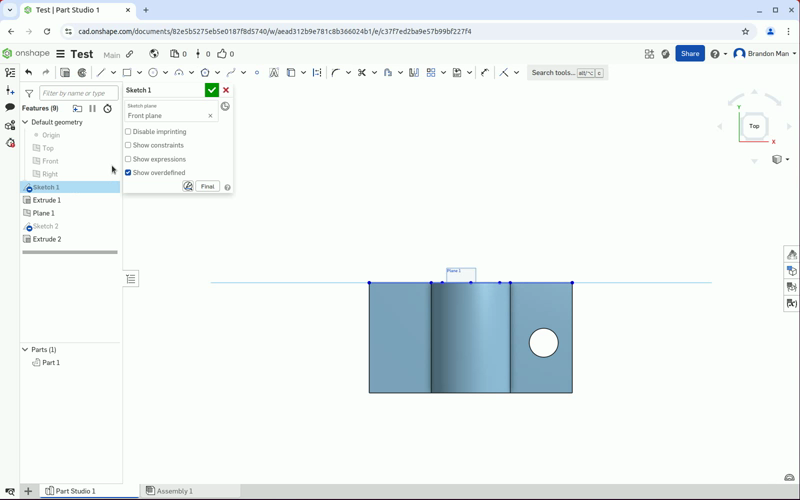
mouse_move(229, 92)
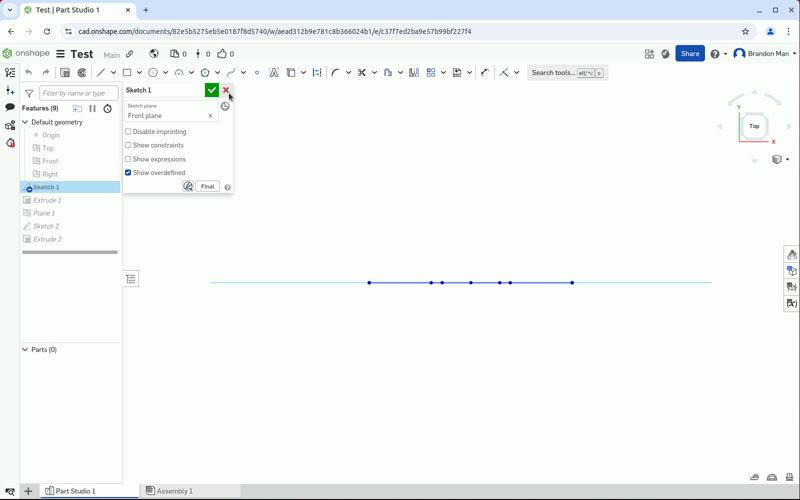
click(229, 92)
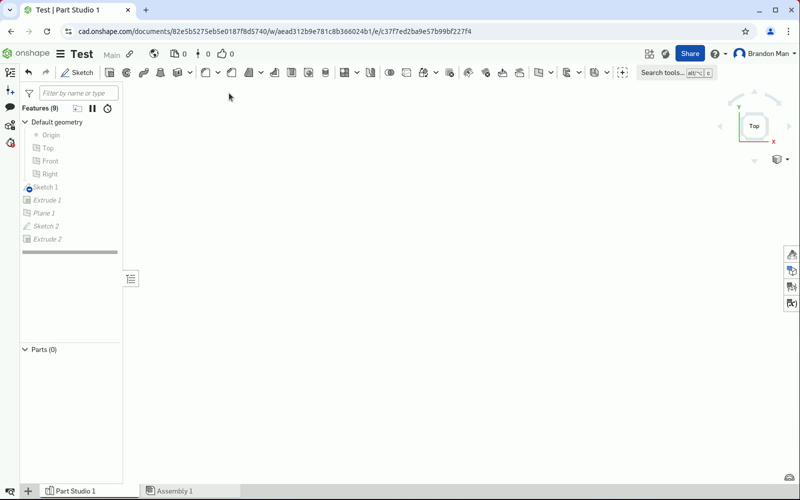
key(shift+s)
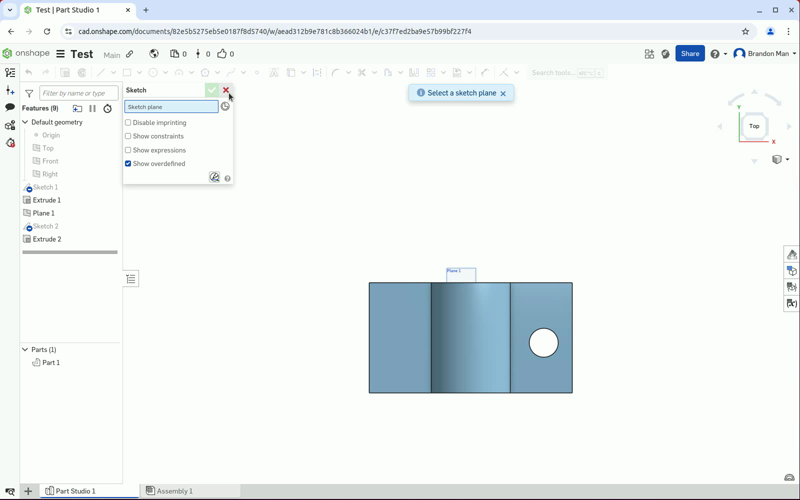
mouse_move(73, 215)
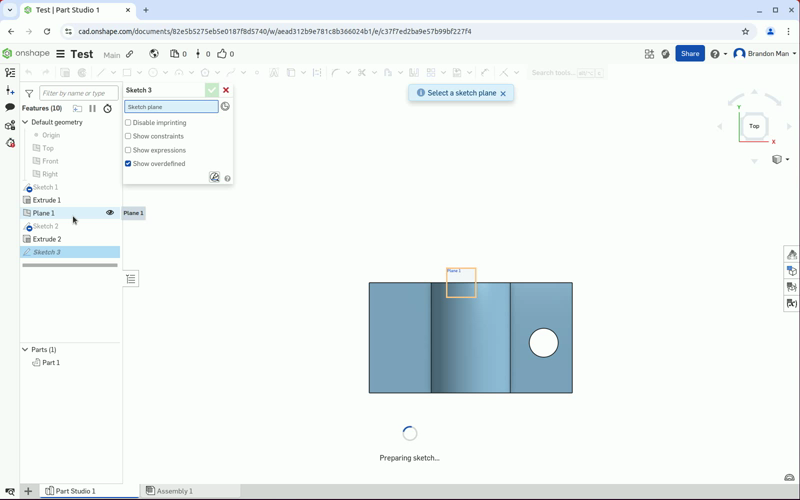
click(73, 215)
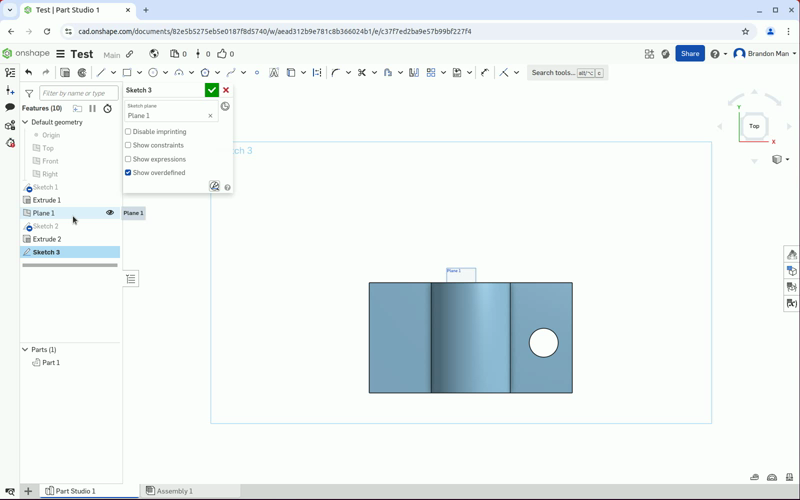
mouse_move(73, 352)
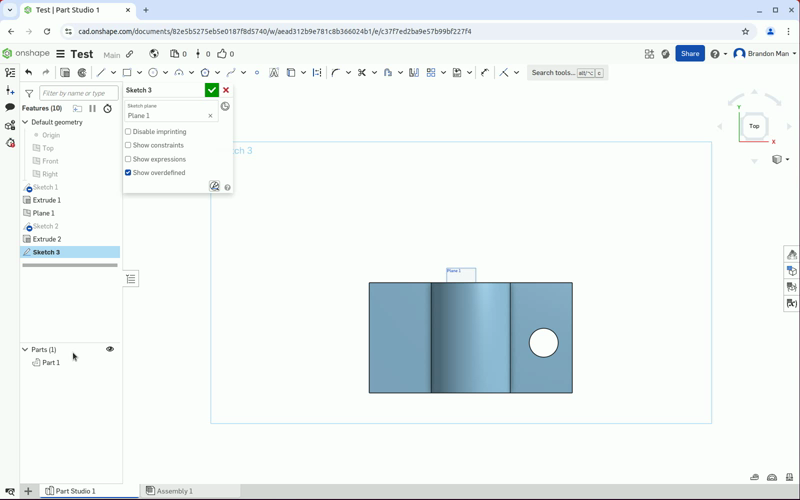
key(y)
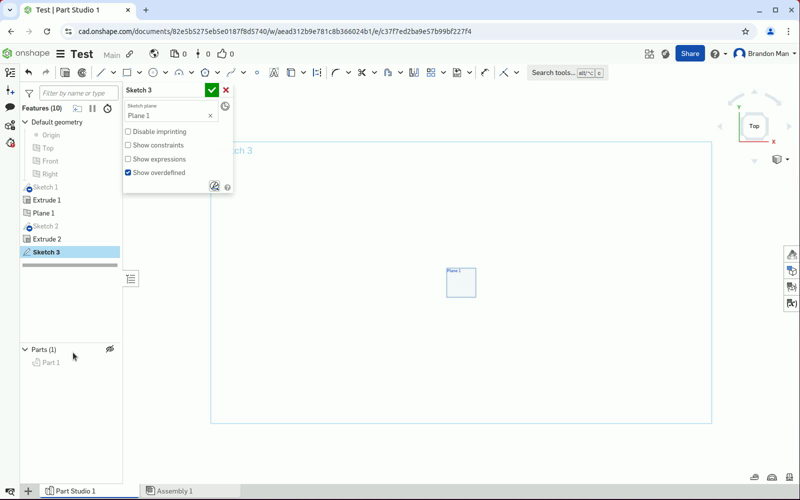
key(c)
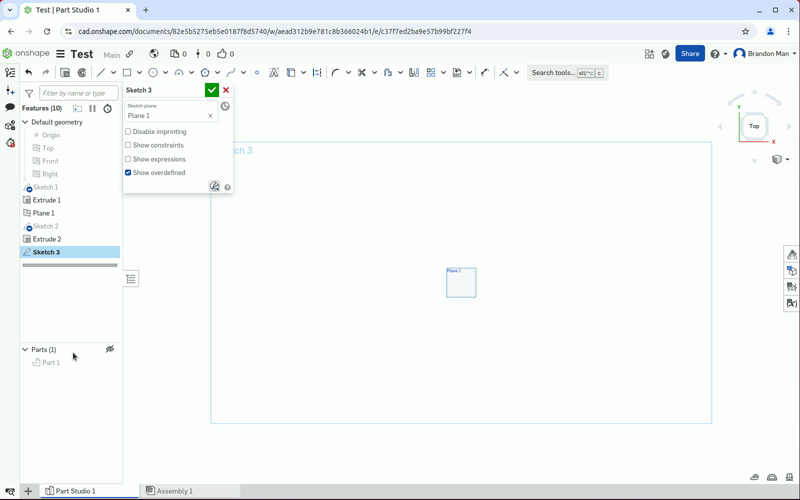
key_down(shift)
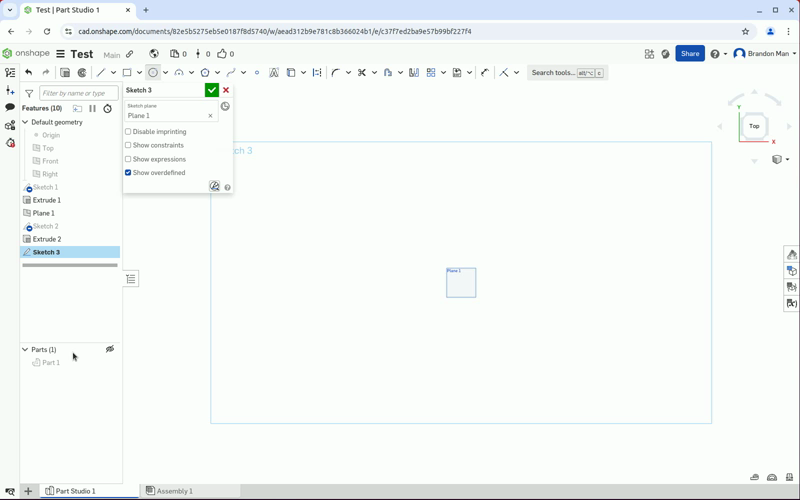
mouse_move(396, 342)
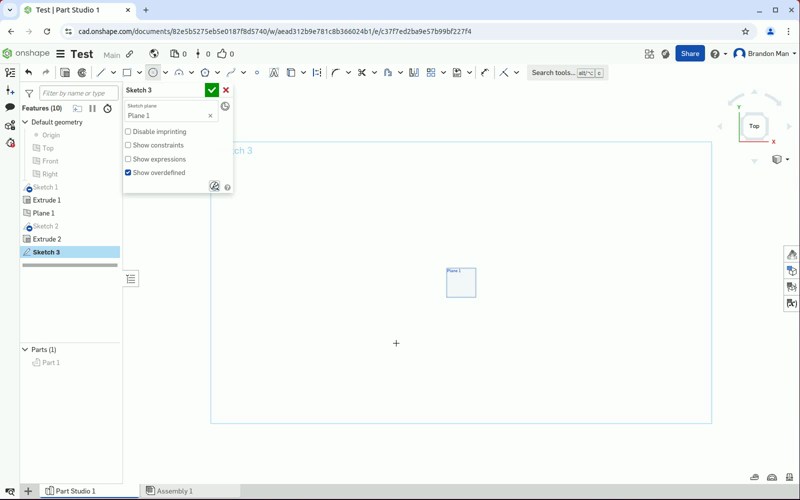
click(396, 342)
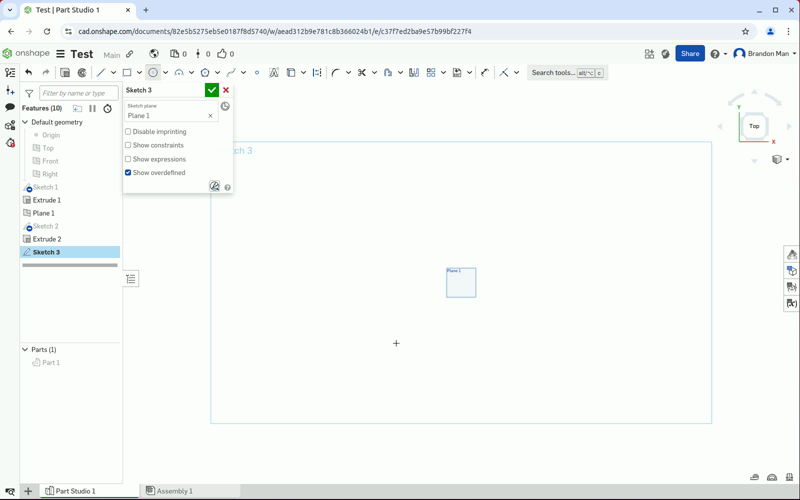
key_up(shift)
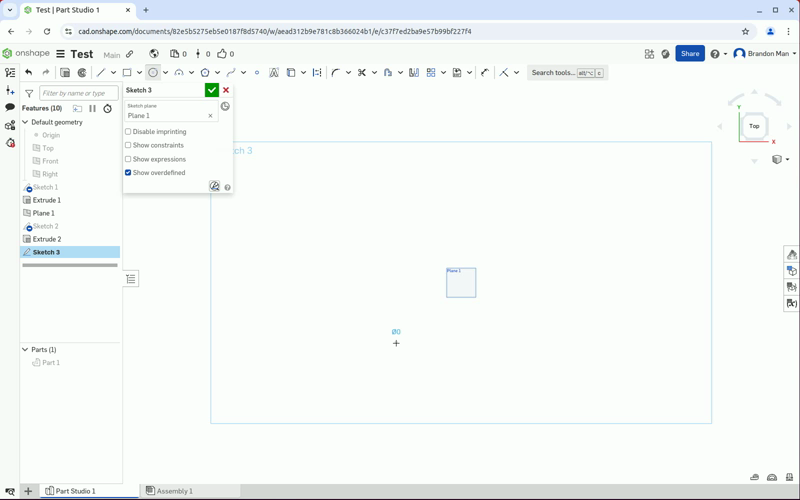
mouse_move(411, 342)
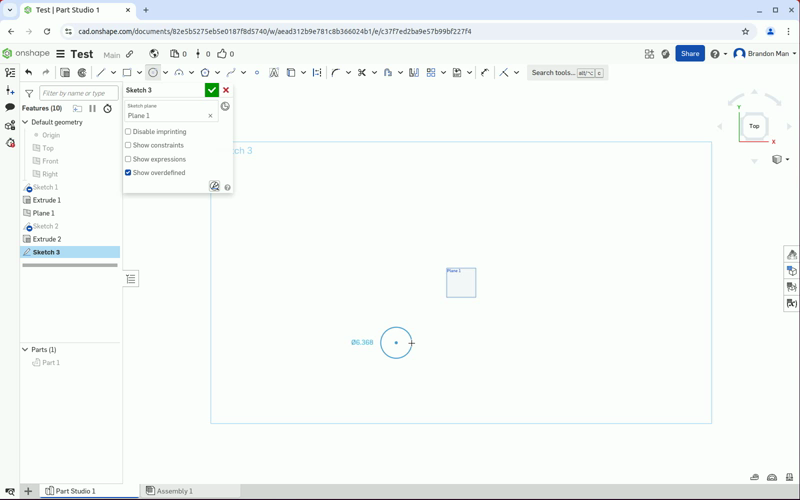
click(411, 342)
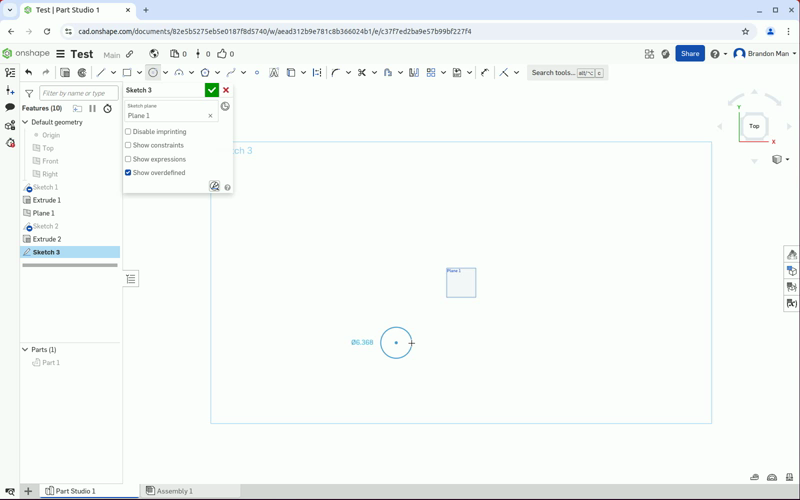
key(esc)
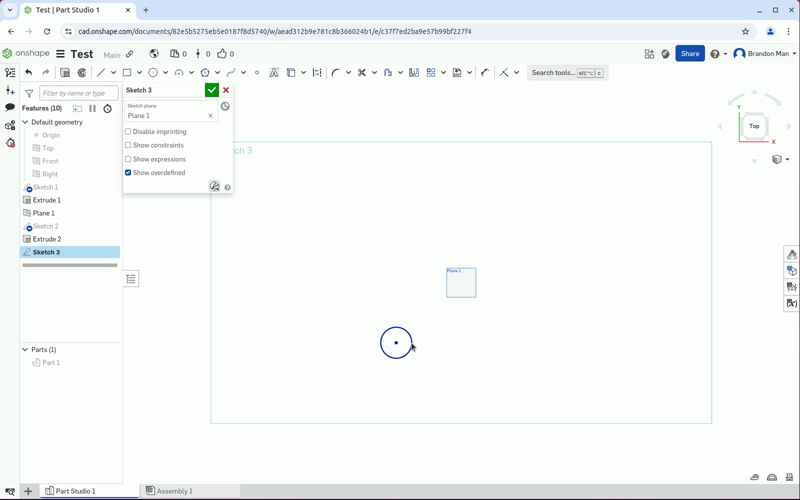
mouse_move(399, 341)
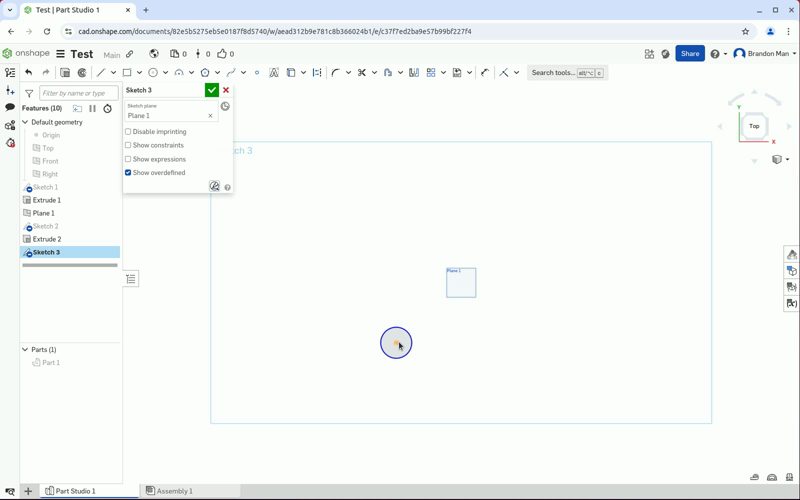
scroll(6)
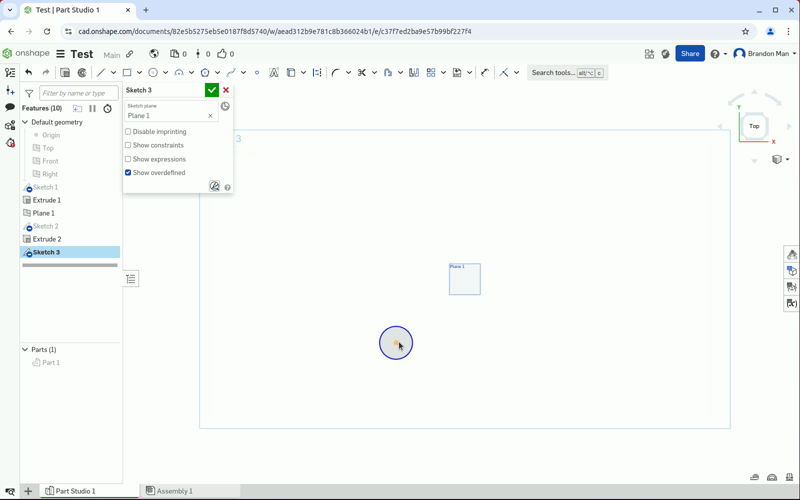
scroll(6)
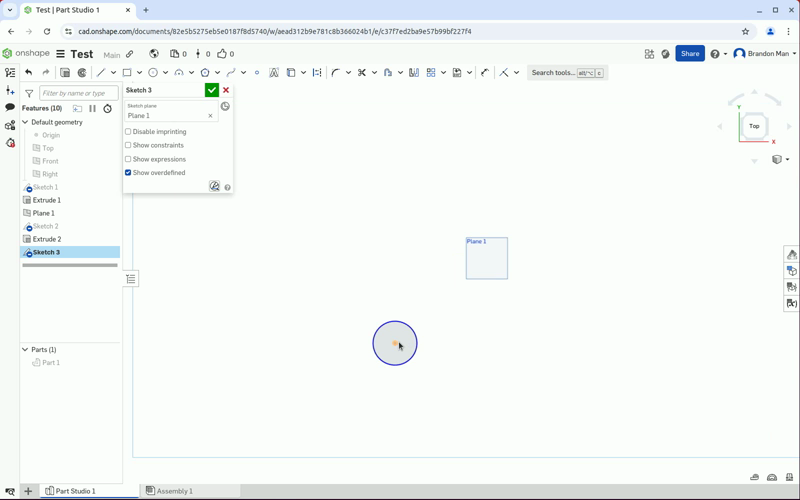
scroll(6)
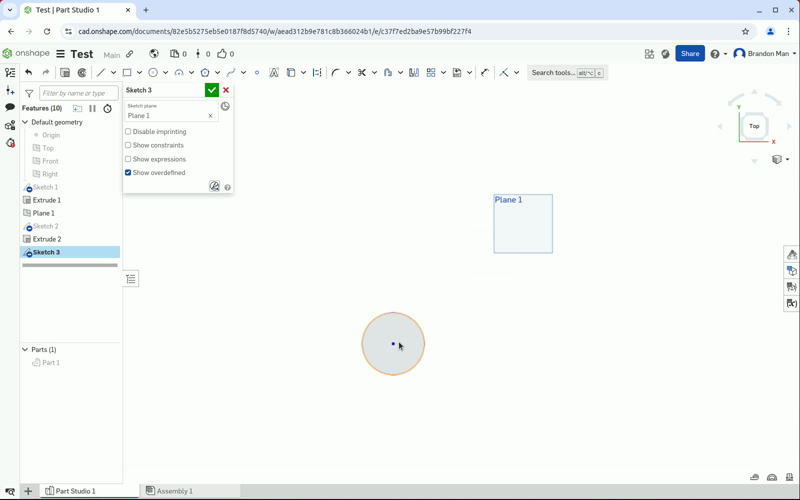
scroll(6)
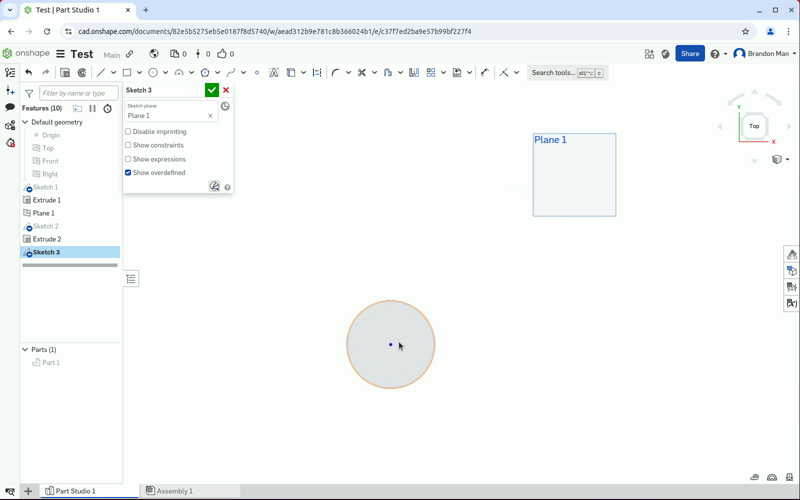
scroll(6)
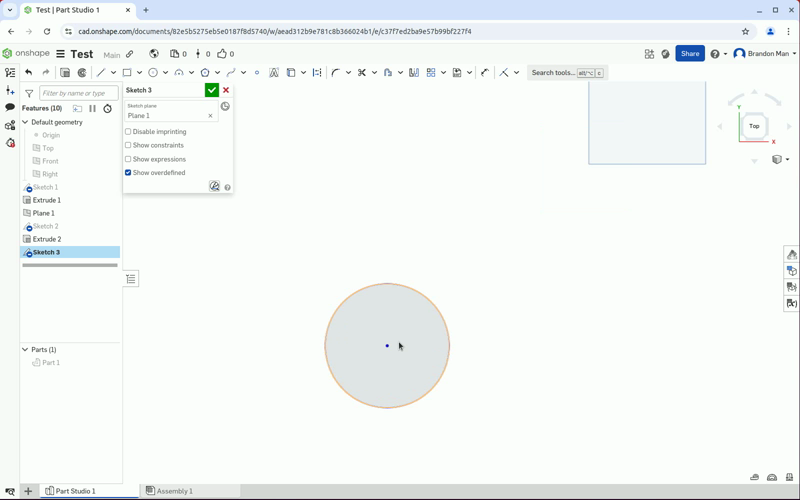
scroll(6)
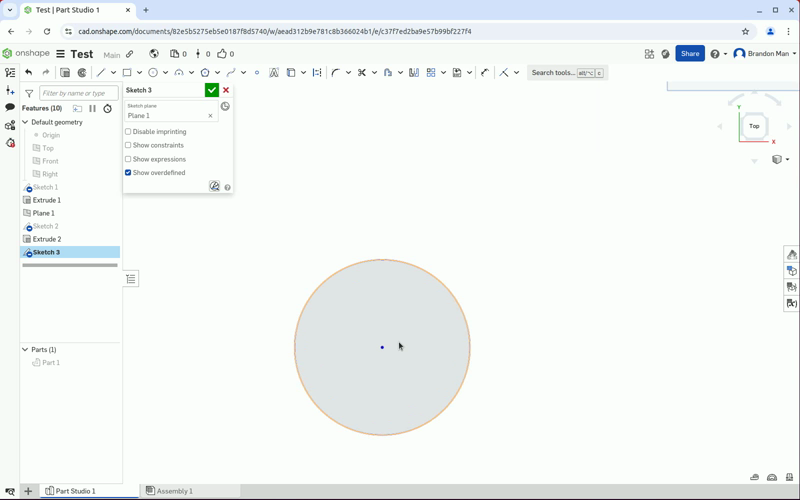
scroll(6)
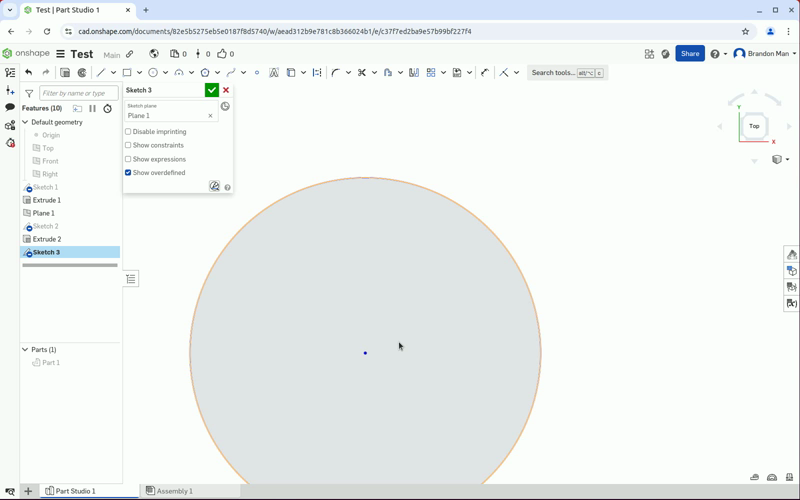
click(399, 341)
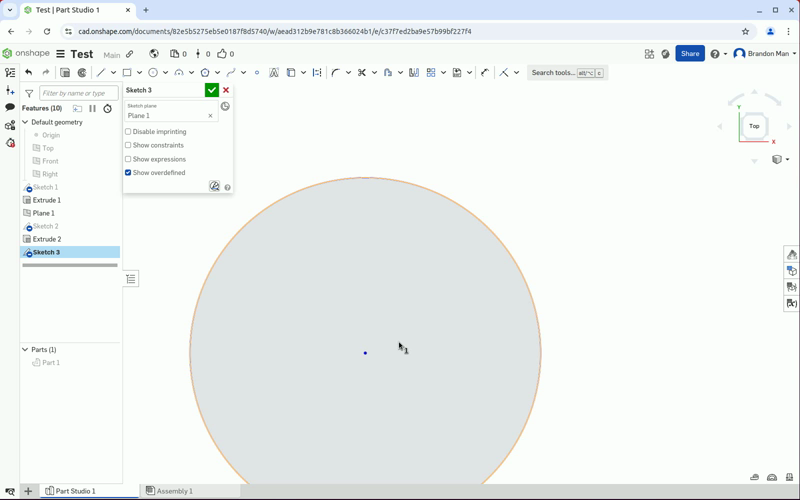
scroll(-6)
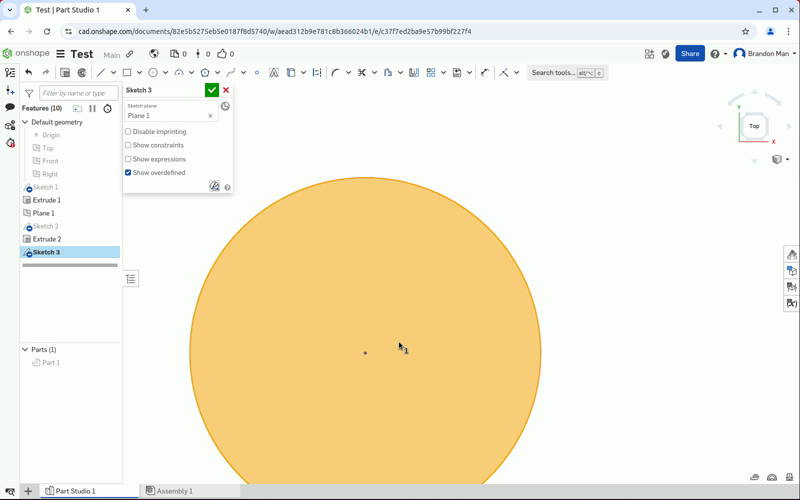
scroll(-6)
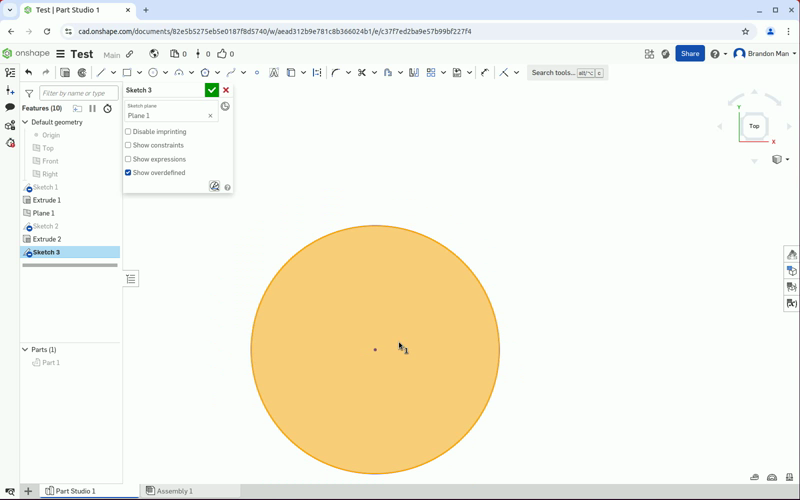
scroll(-6)
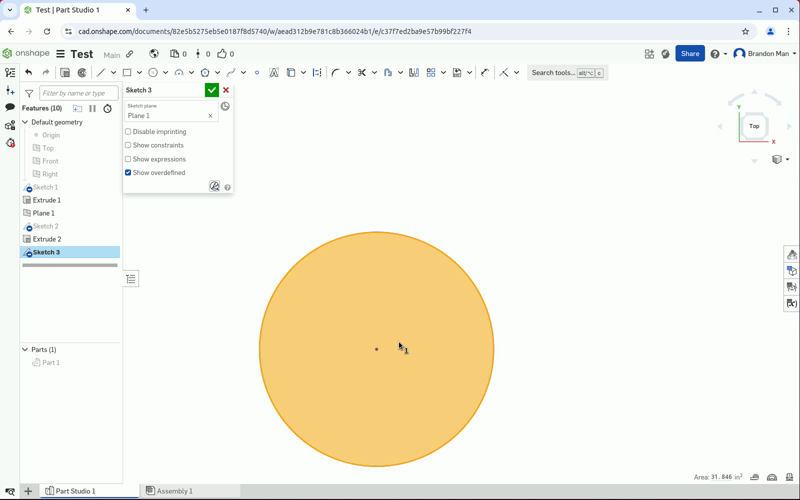
scroll(-6)
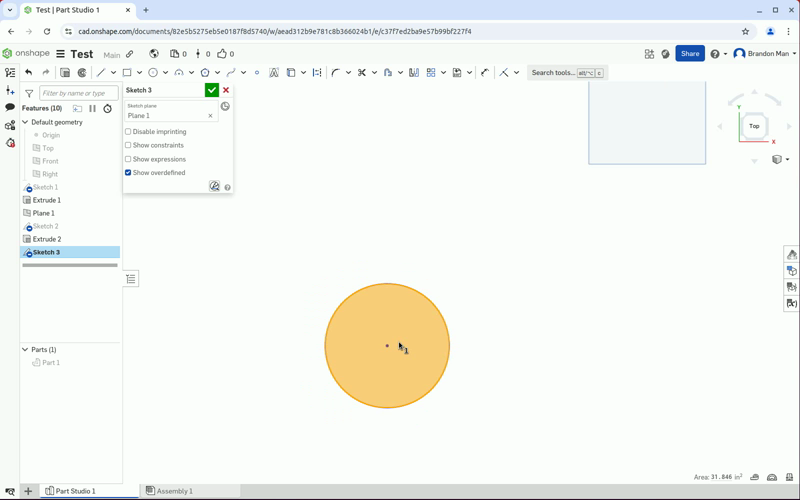
scroll(-6)
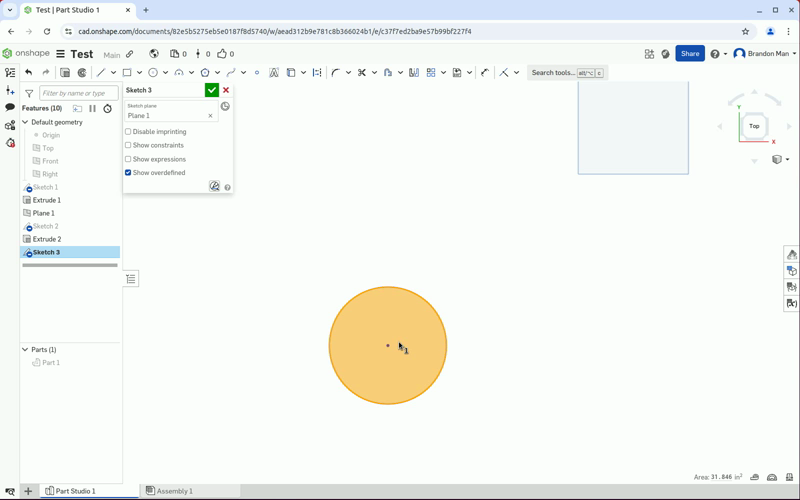
scroll(-6)
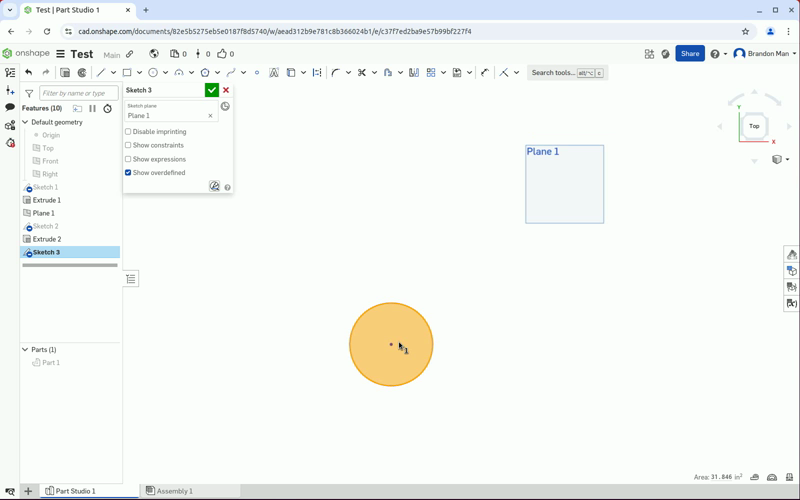
scroll(-6)
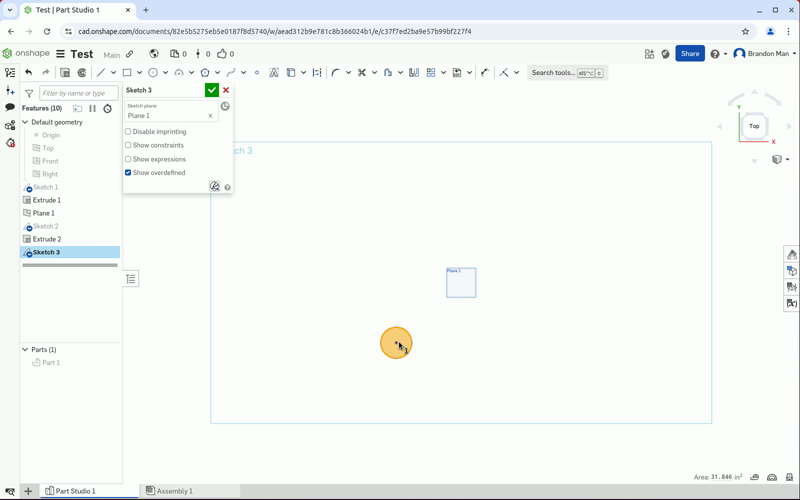
mouse_move(73, 352)
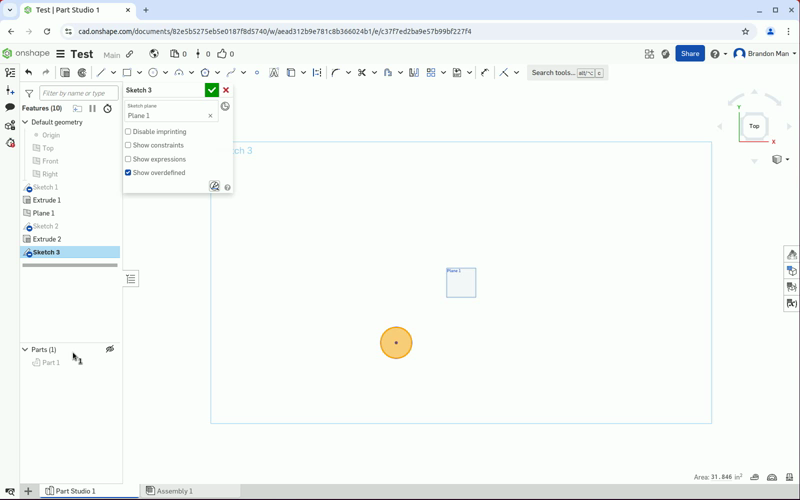
key(shift+y)
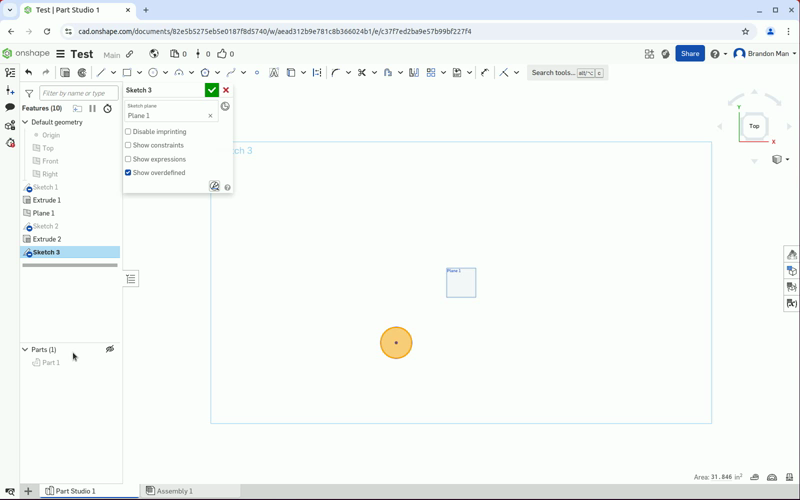
key(shift+e)
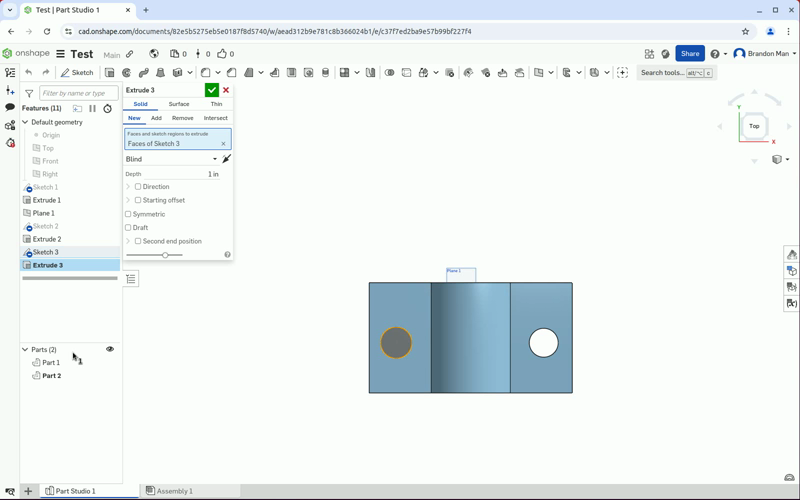
mouse_move(143, 106)
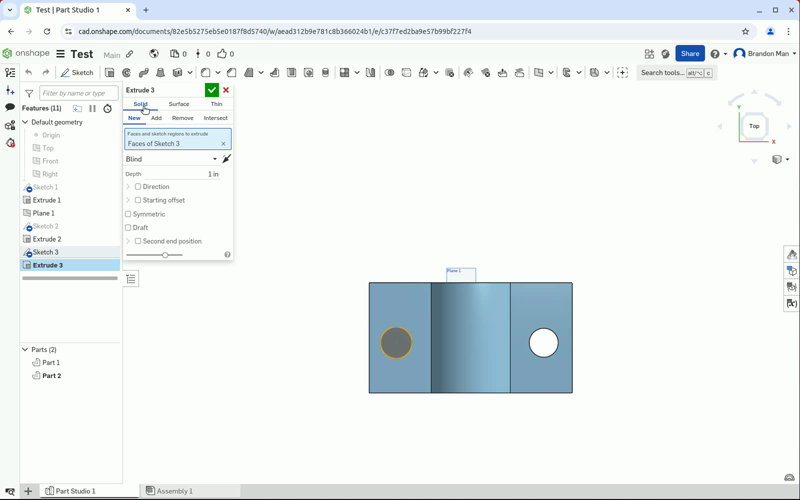
click(143, 106)
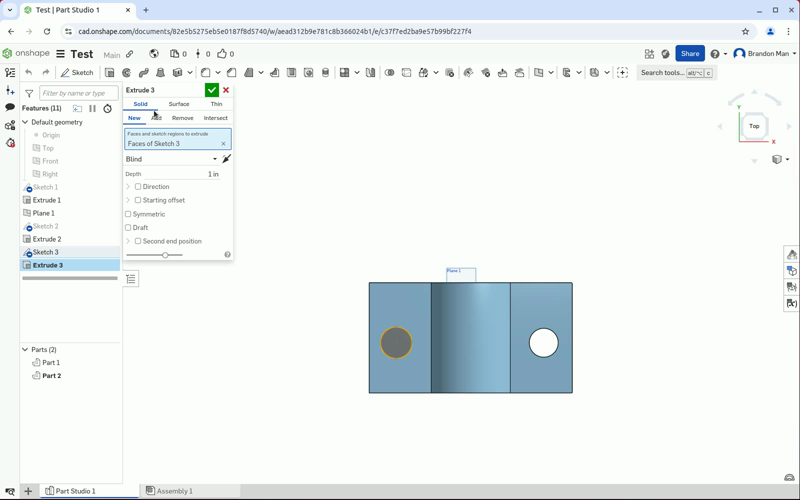
mouse_move(186, 120)
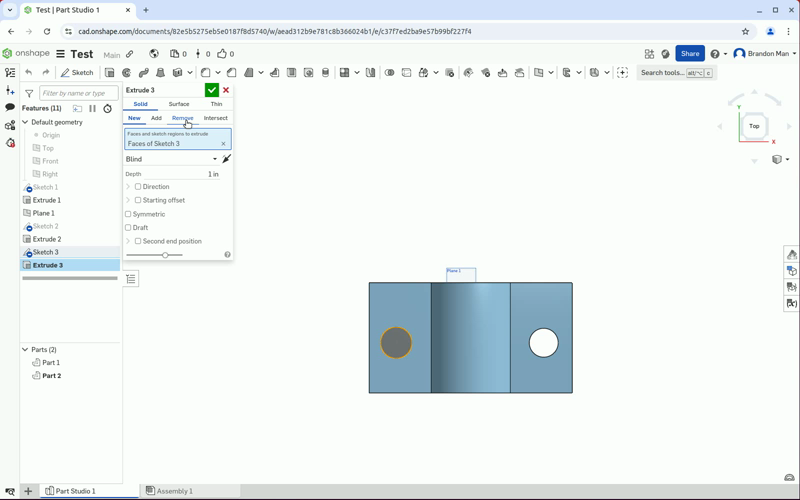
click(186, 120)
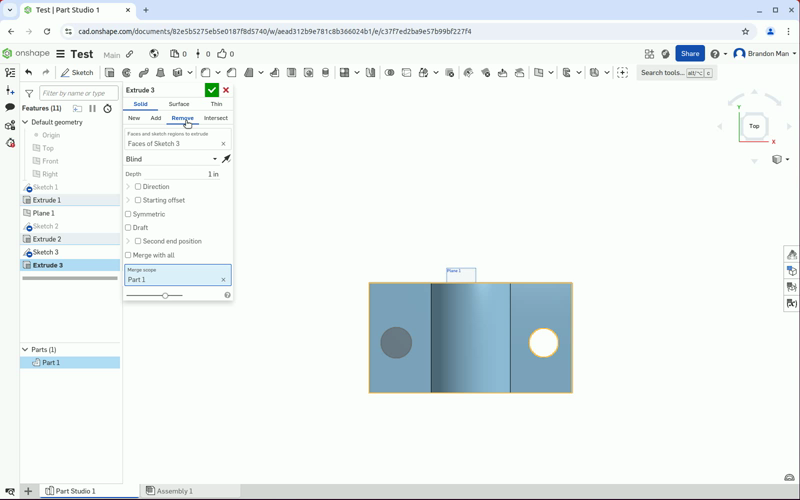
key(tab, 4)
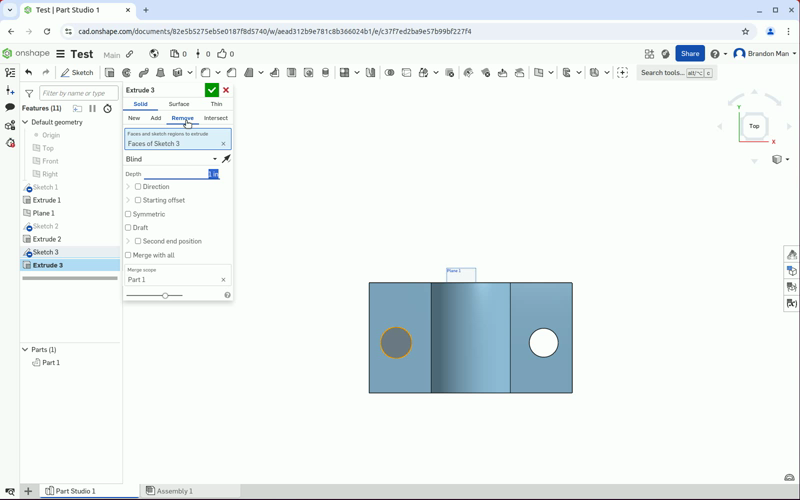
text(7.462)
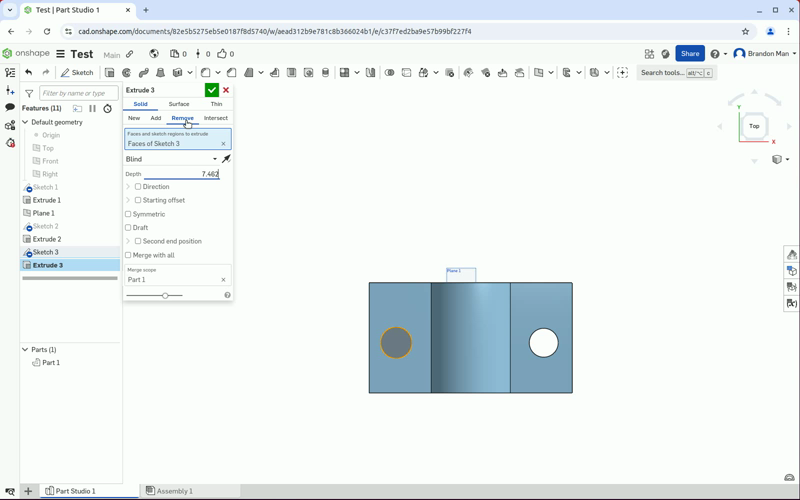
key(tab, 6)
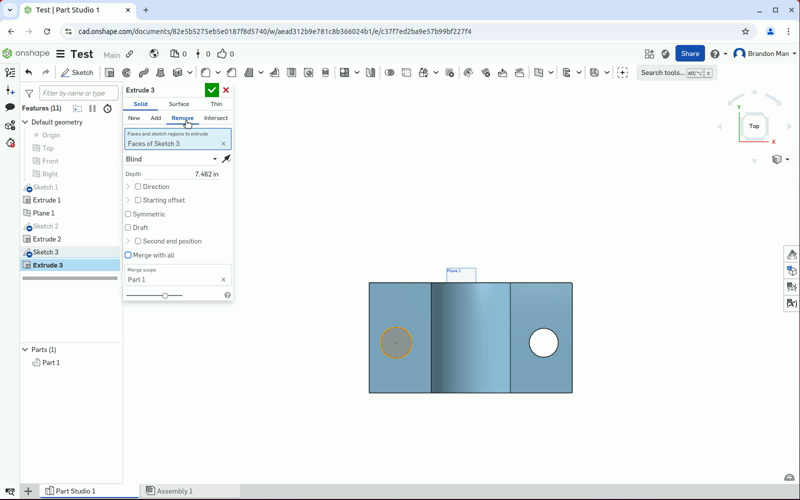
key(space)
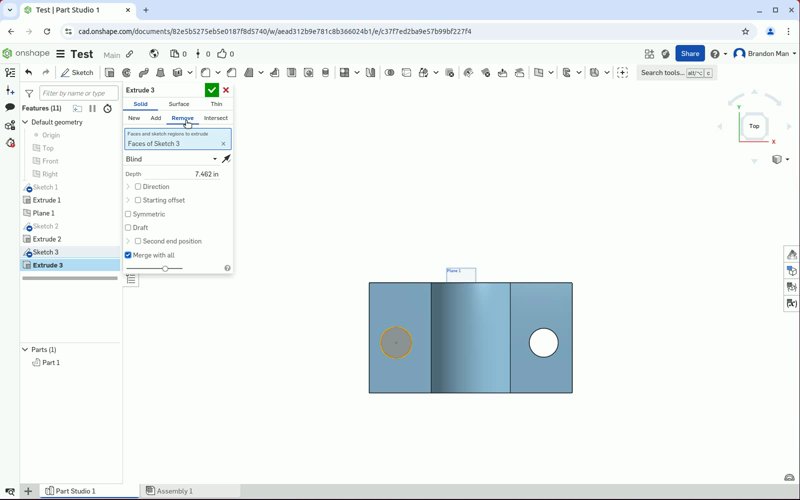
key(enter)
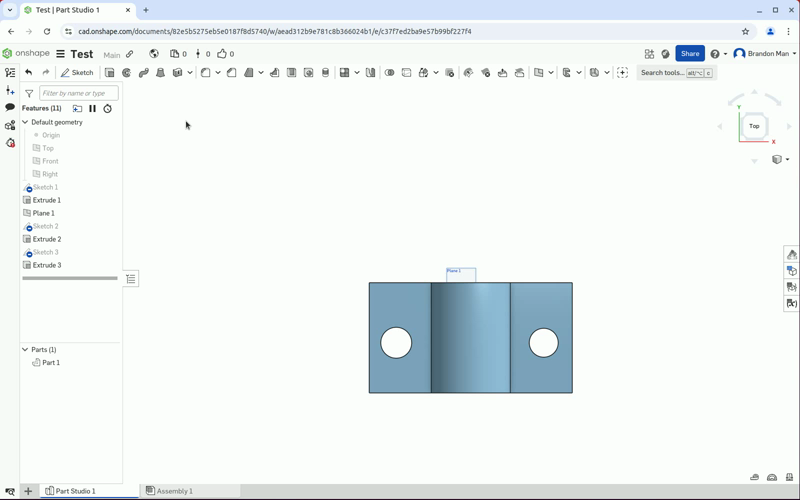
key(shift+h)
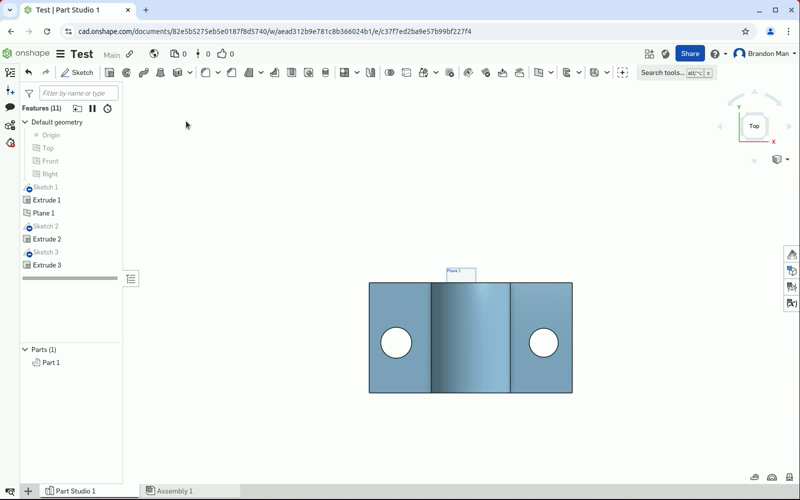
key(shift+h)
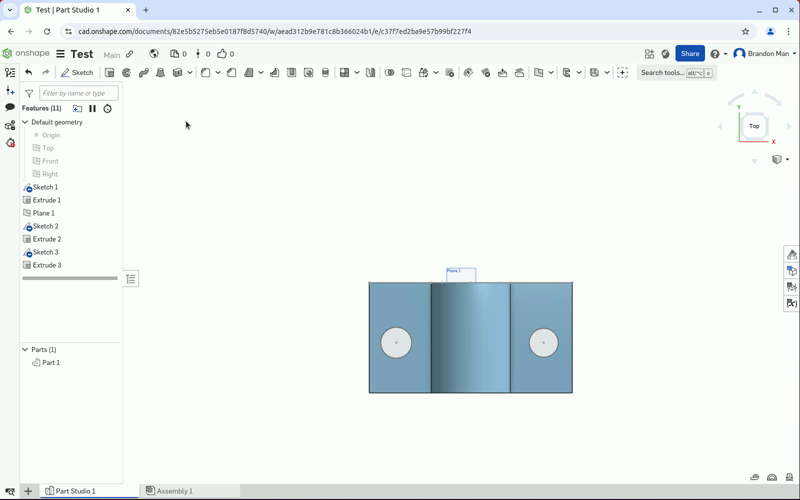
key(shift+7)
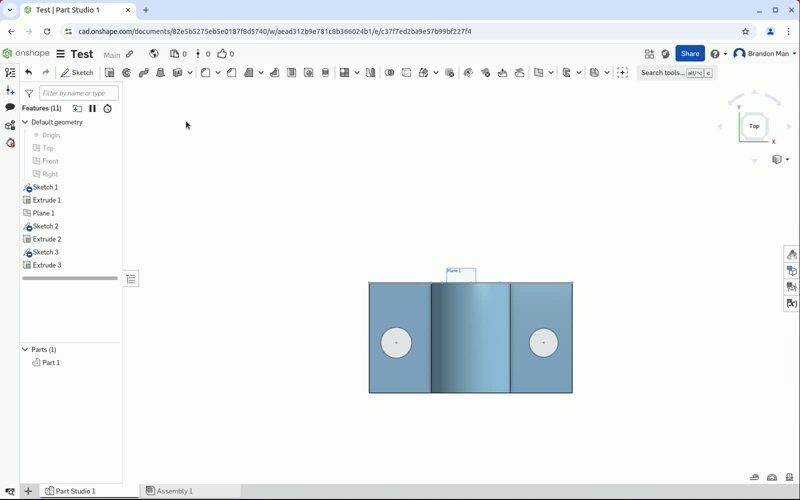
key(up, 3)
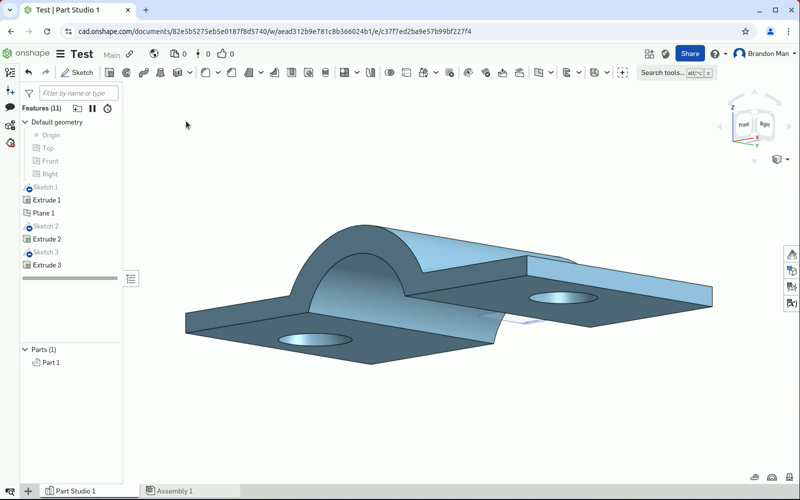
key(left, 3)
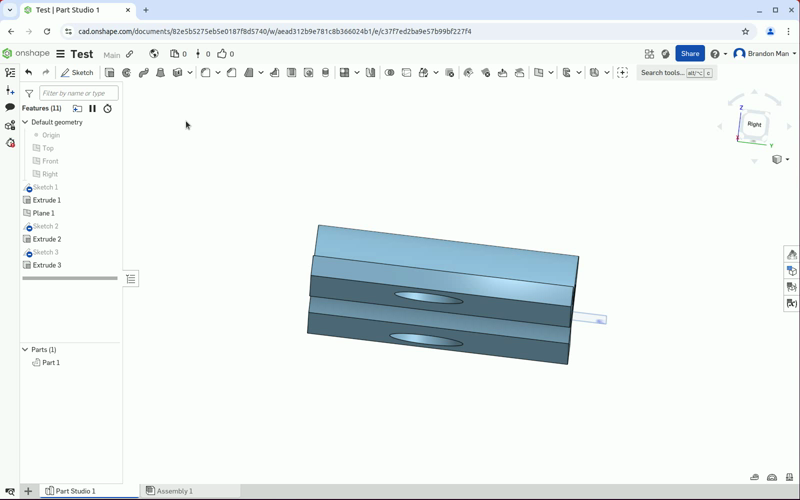
key(right, 3)
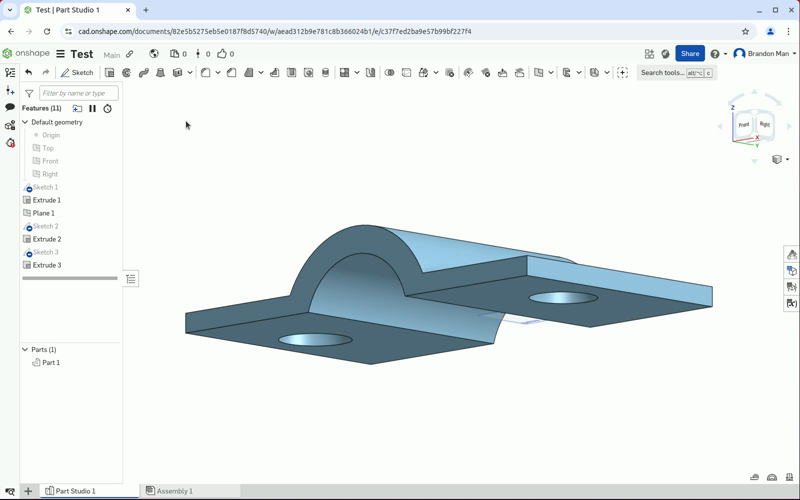
key(down, 3)
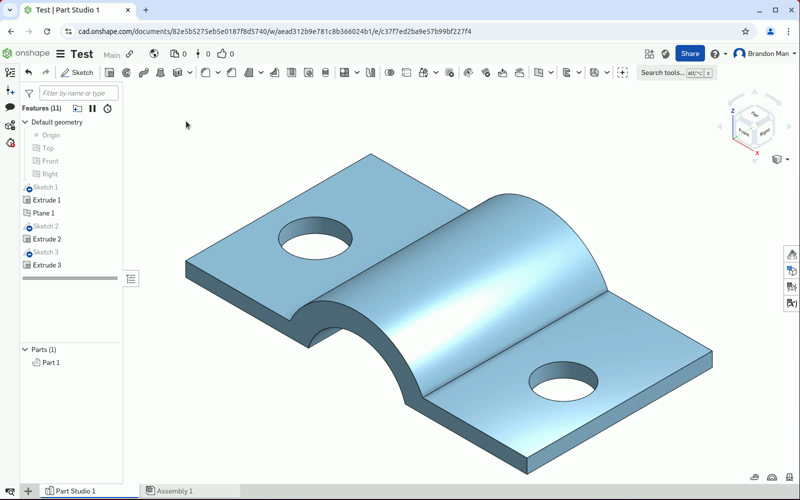
mouse_move(73, 189)
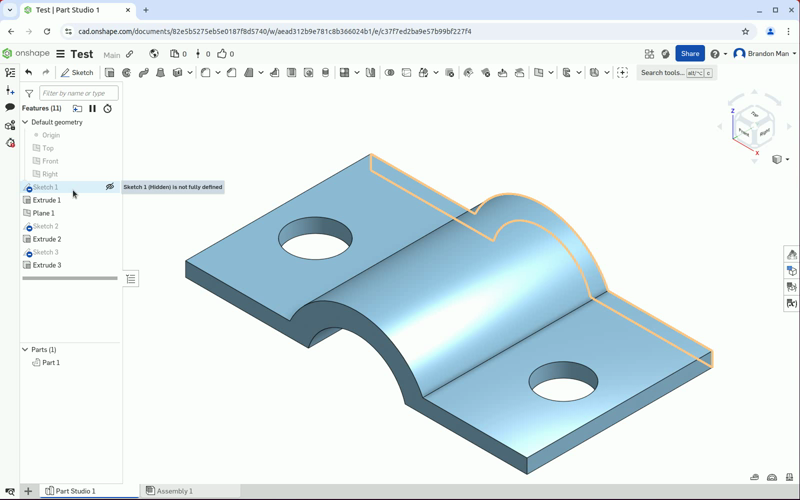
click(73, 189)